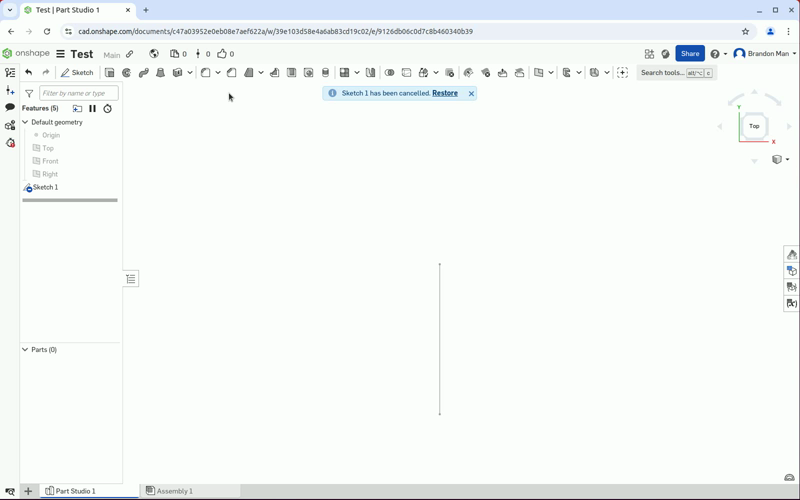
key(shift+h)
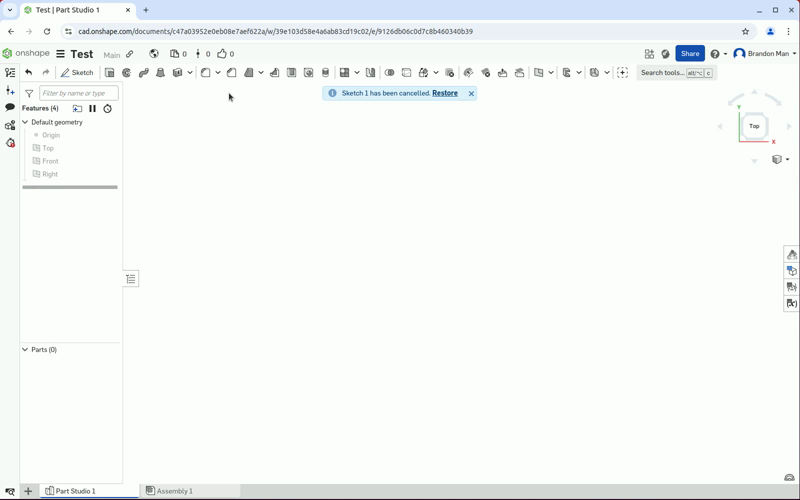
key(shift+s)
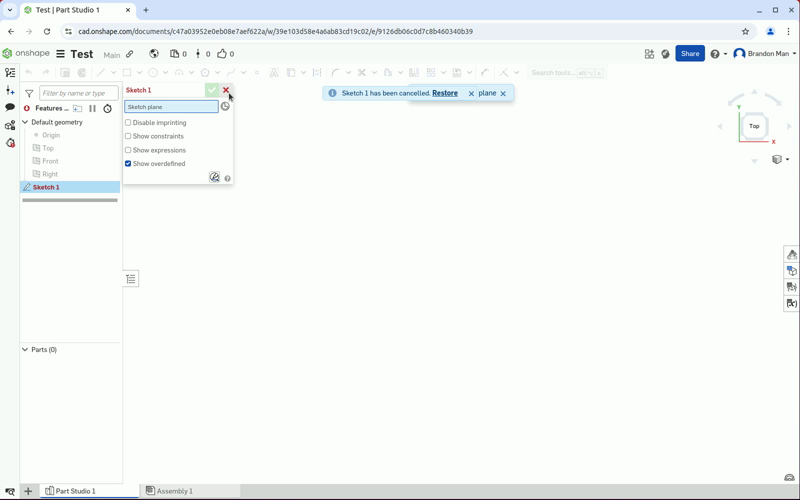
mouse_move(73, 150)
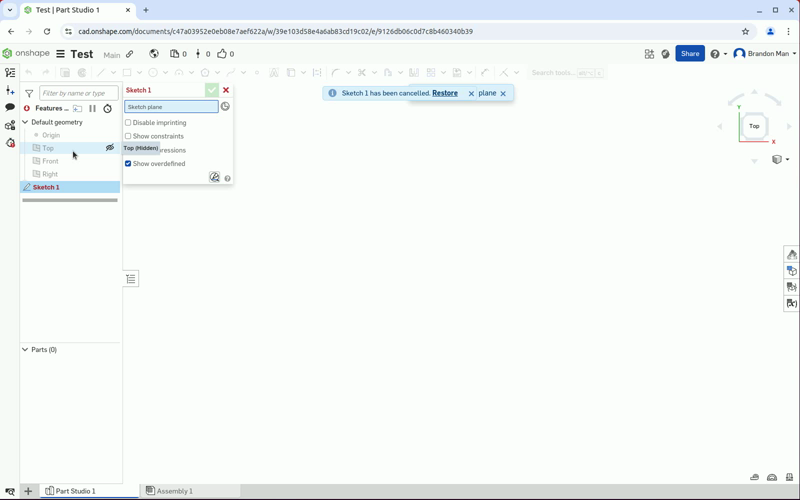
click(73, 150)
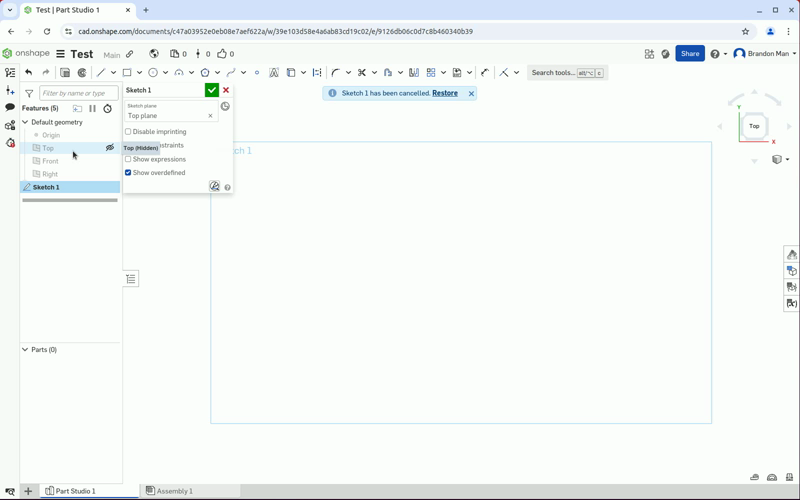
mouse_move(73, 352)
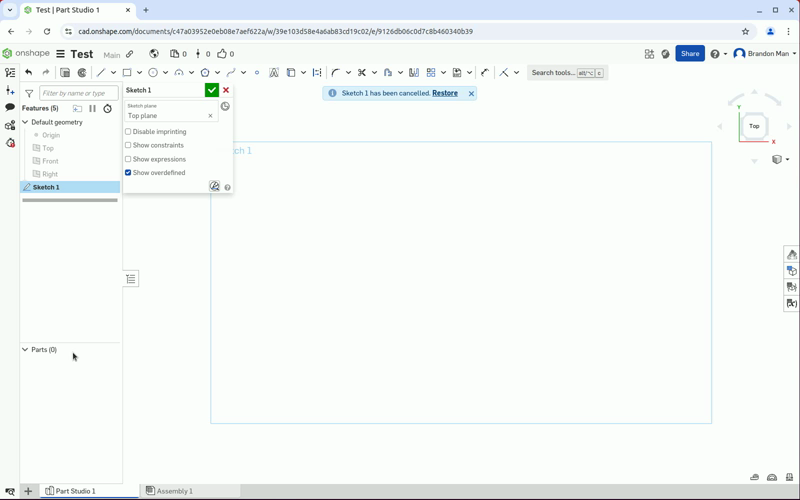
key(y)
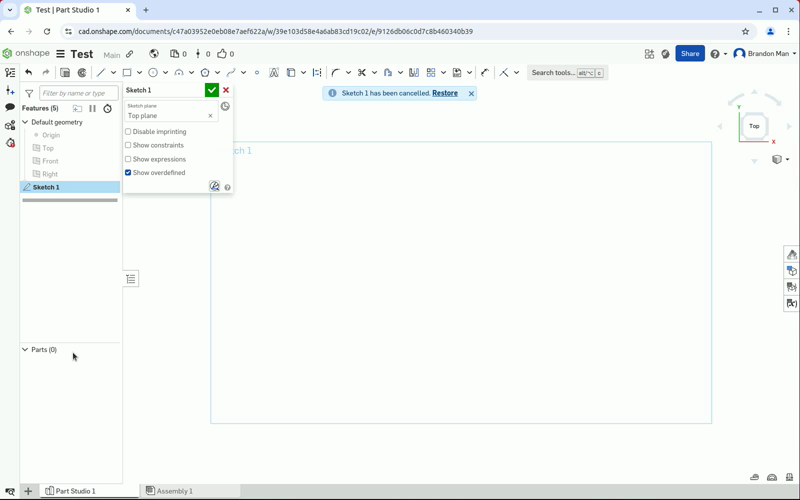
key(l)
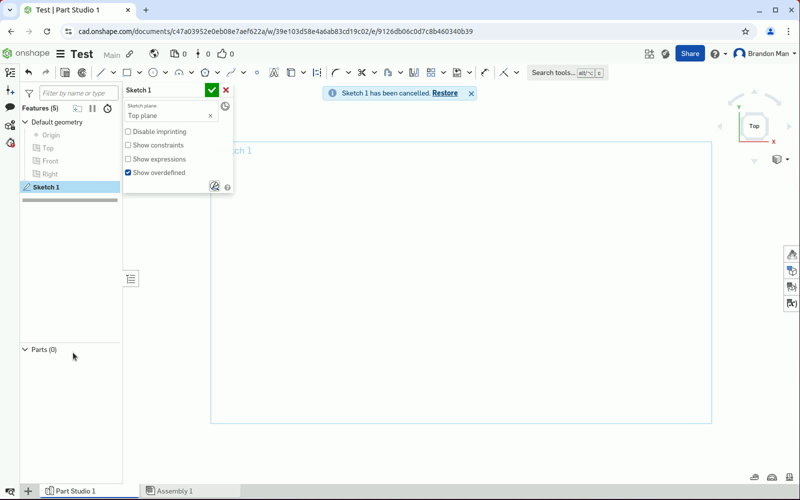
key_down(shift)
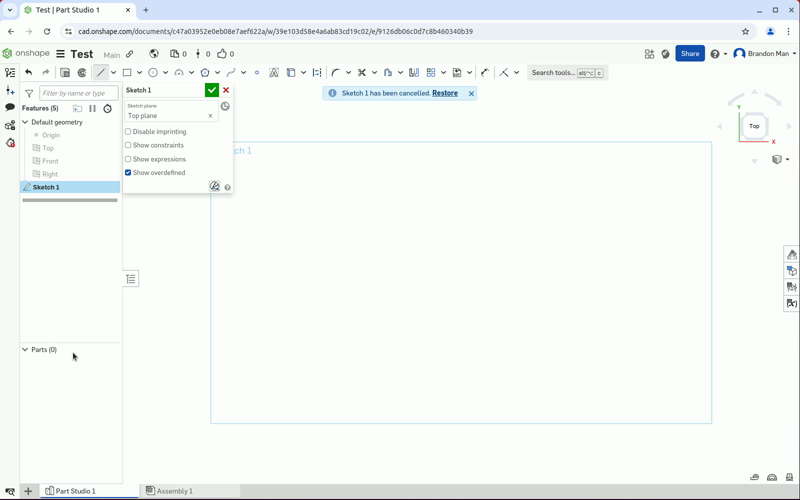
mouse_move(506, 285)
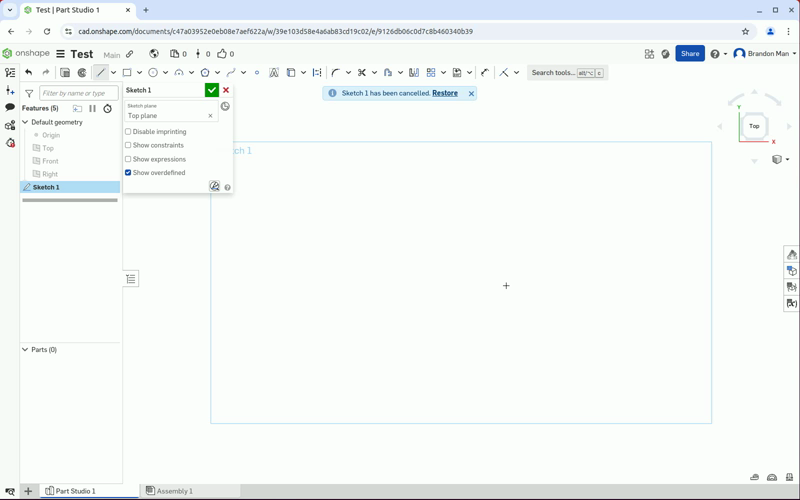
click(506, 285)
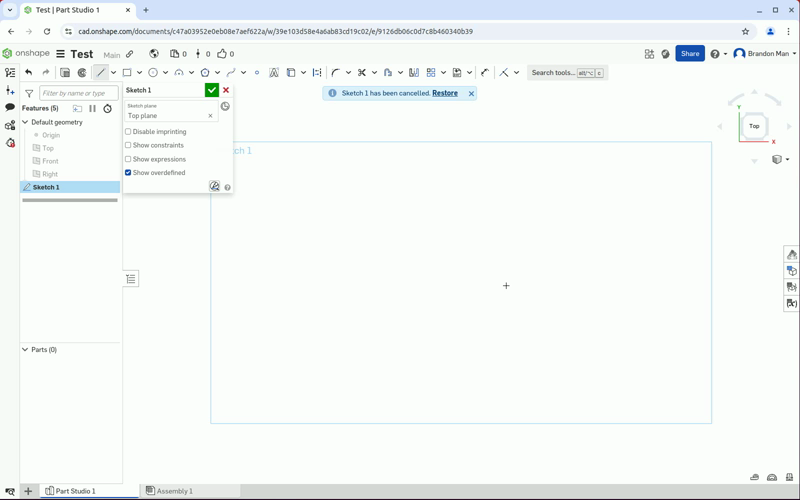
key_up(shift)
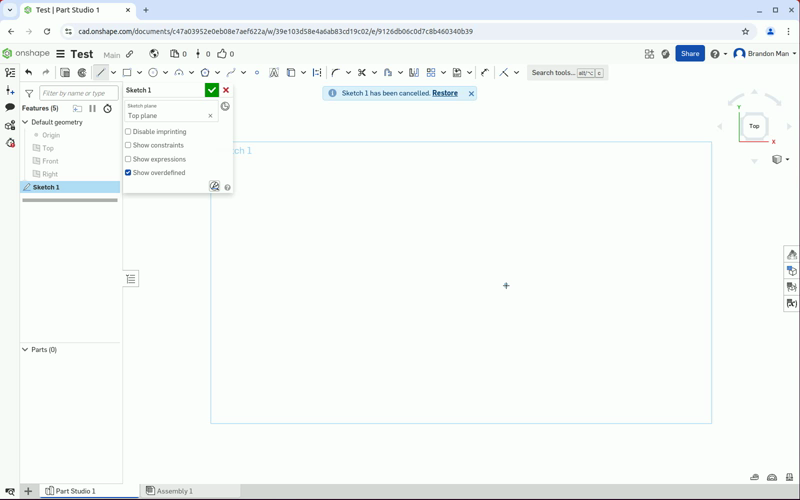
key_down(shift)
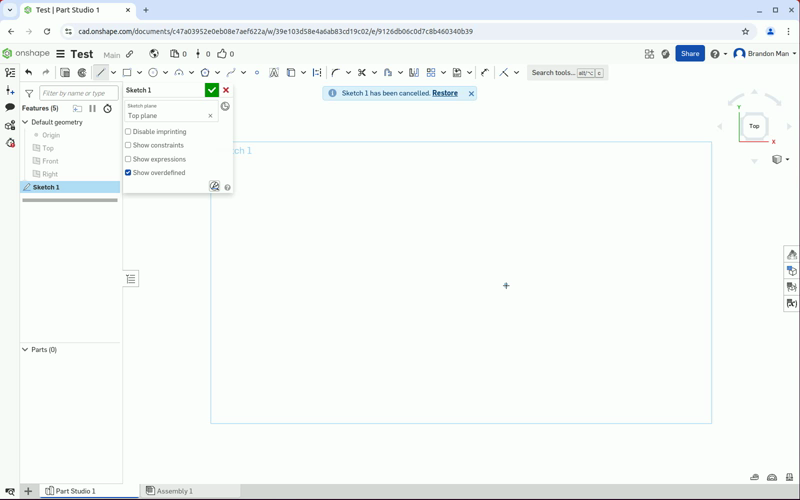
mouse_move(573, 285)
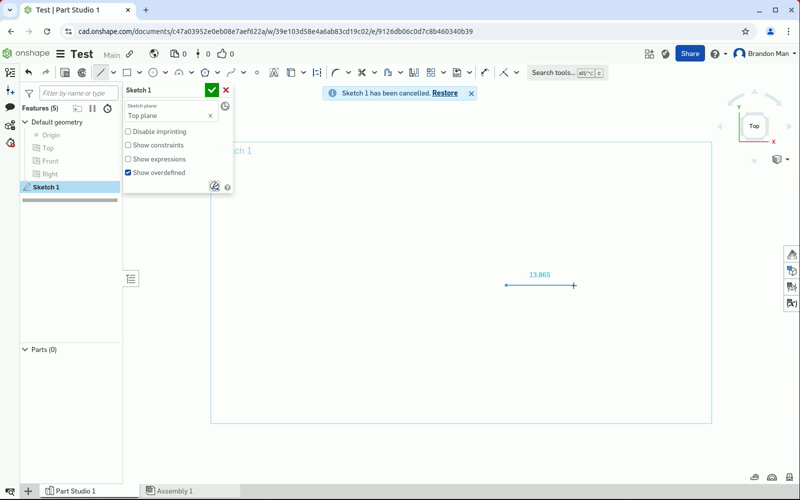
click(573, 285)
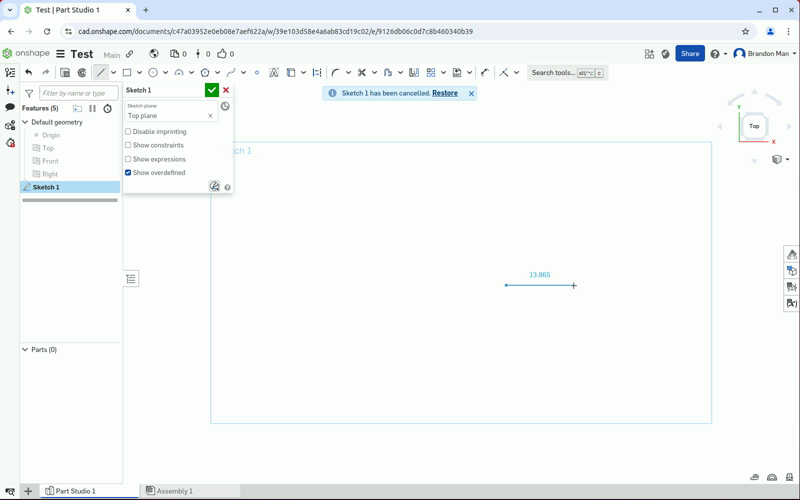
key_up(shift)
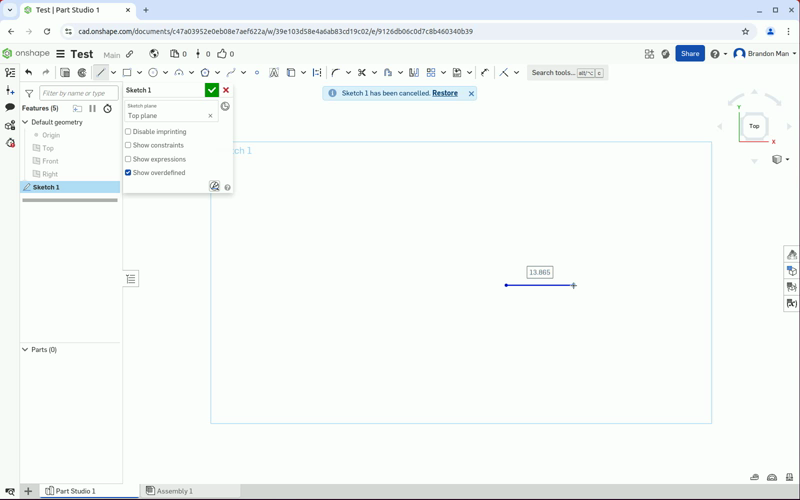
key_down(shift)
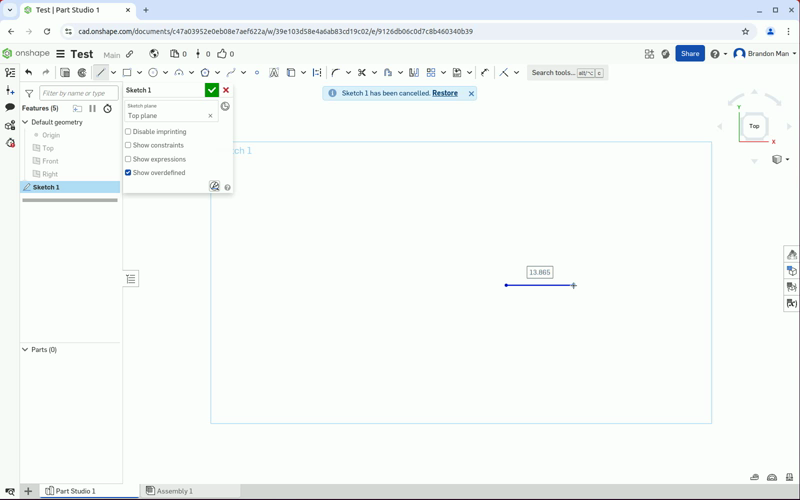
mouse_move(589, 285)
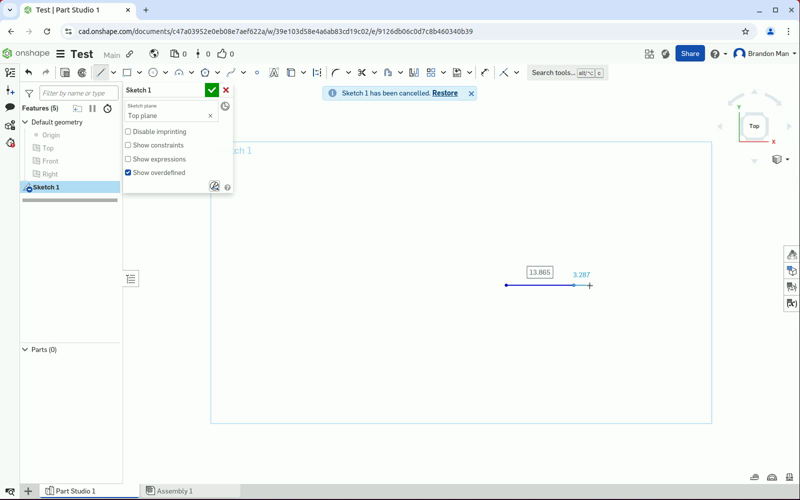
mouse_move(573, 251)
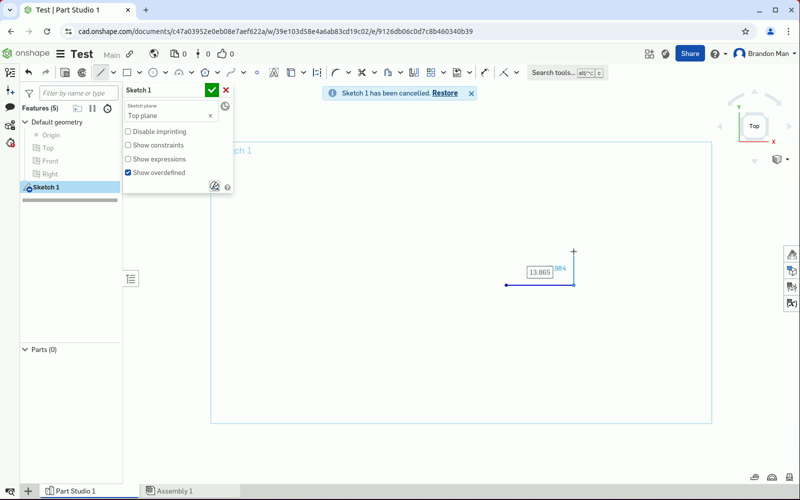
click(573, 251)
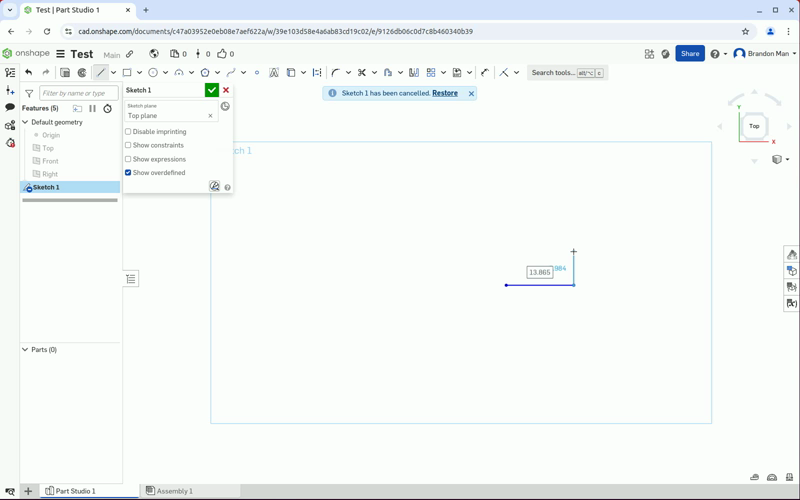
key_up(shift)
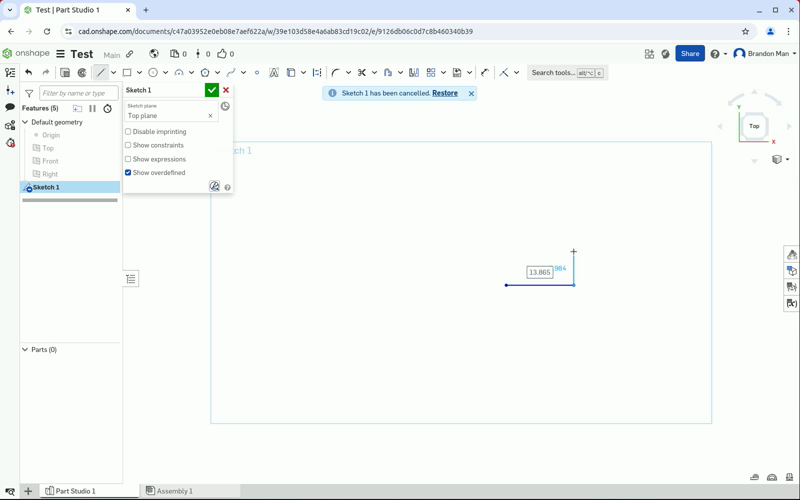
key_down(shift)
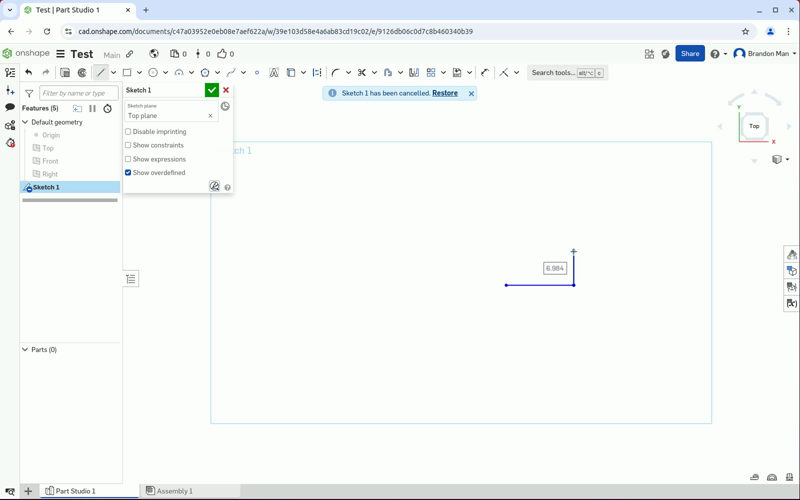
mouse_move(506, 251)
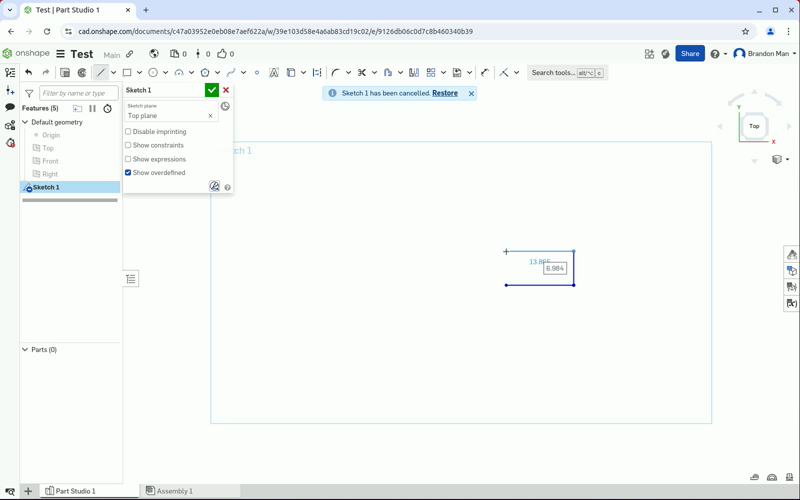
click(506, 251)
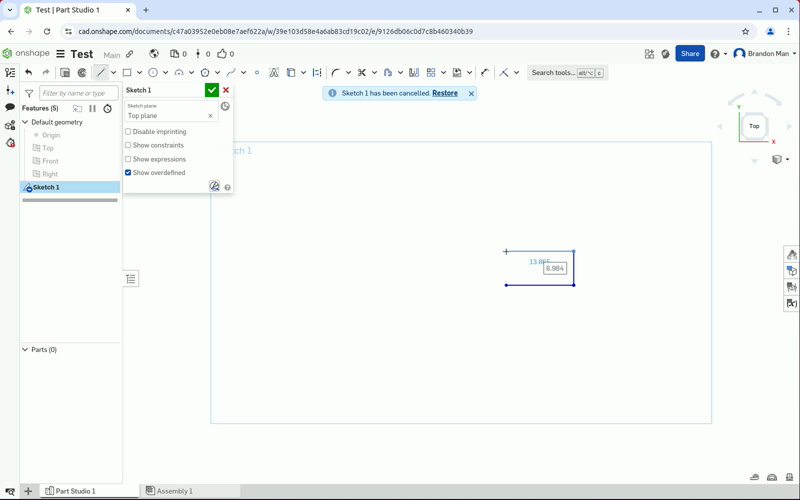
key_up(shift)
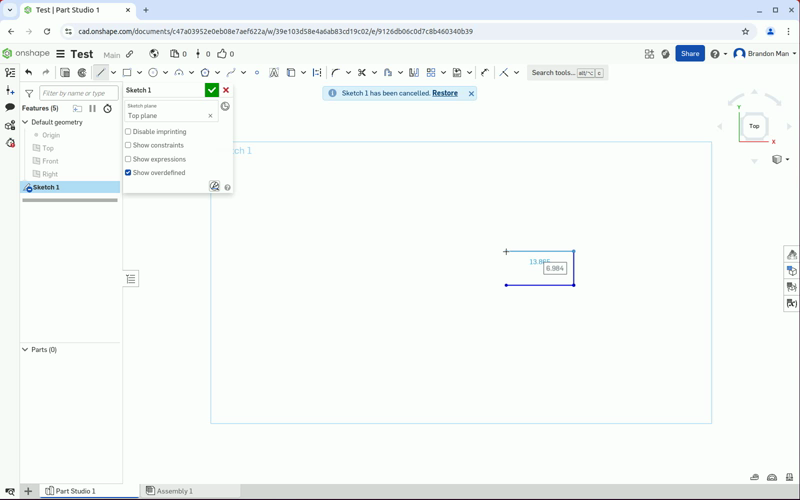
mouse_move(536, 251)
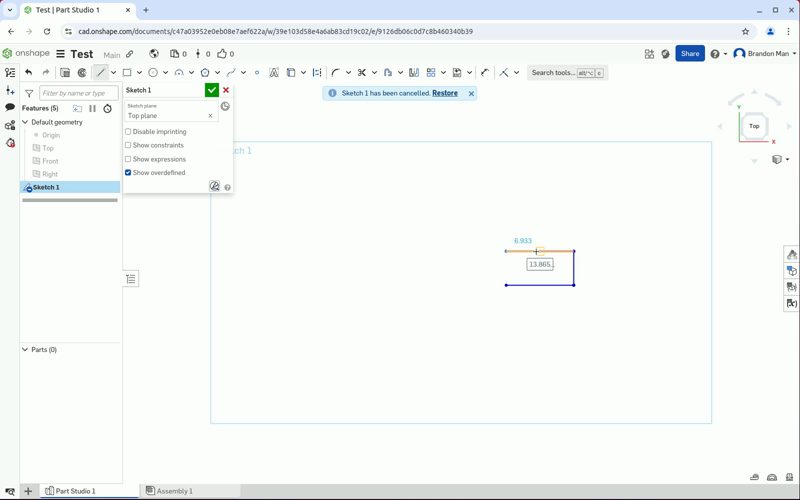
key_down(shift)
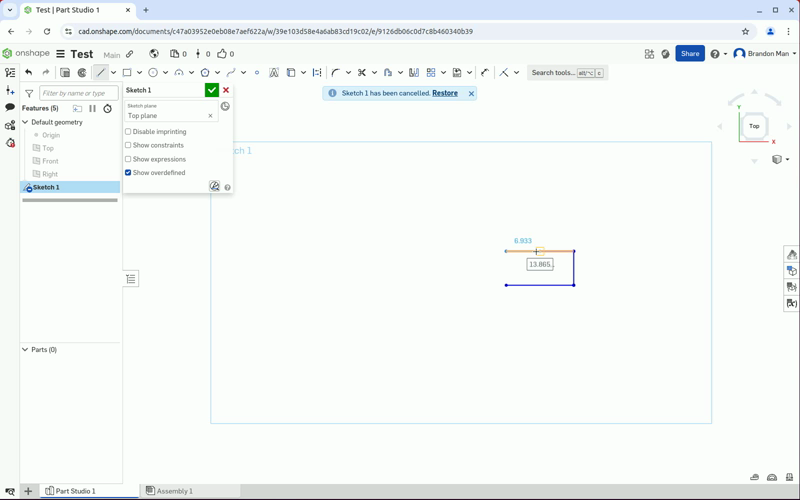
mouse_move(506, 285)
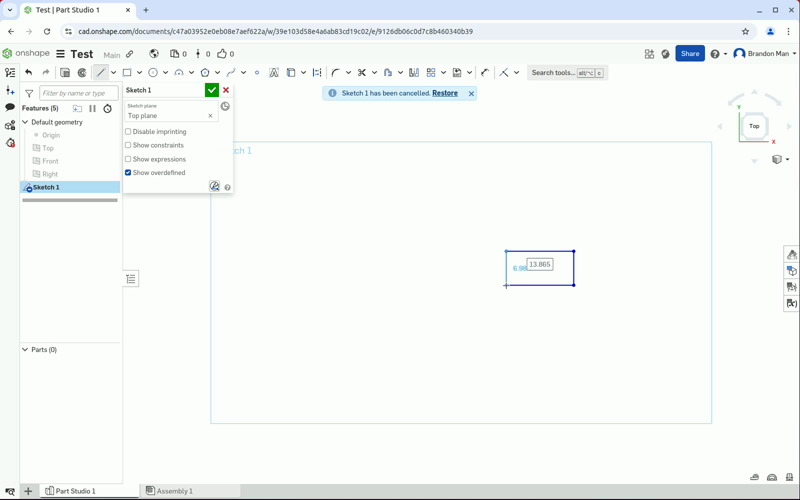
key_up(shift)
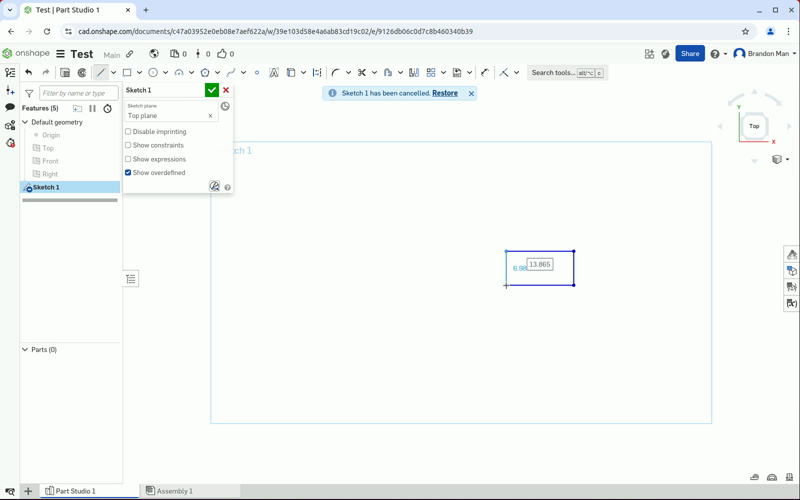
click(506, 285)
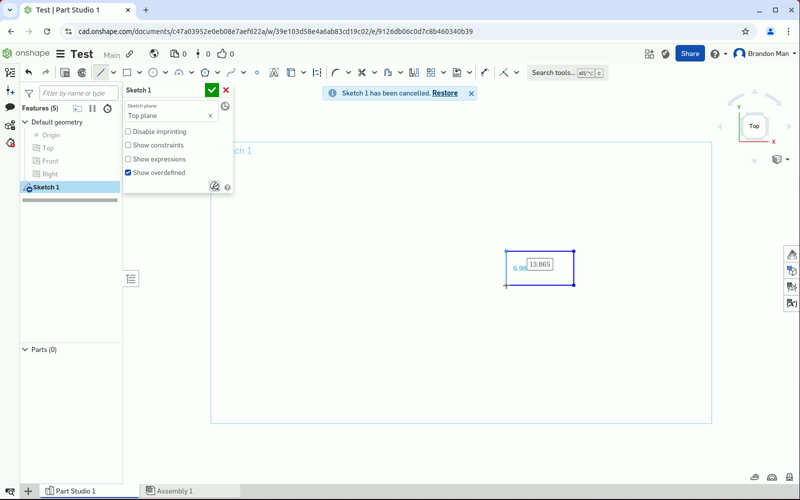
key(esc)
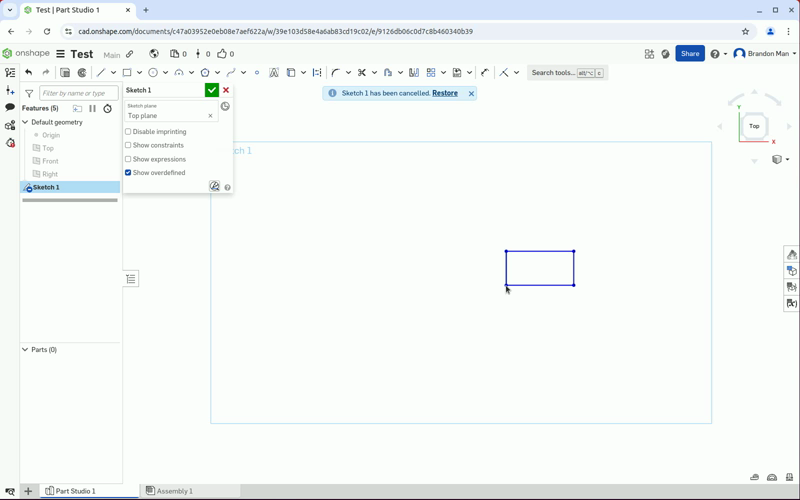
mouse_move(544, 262)
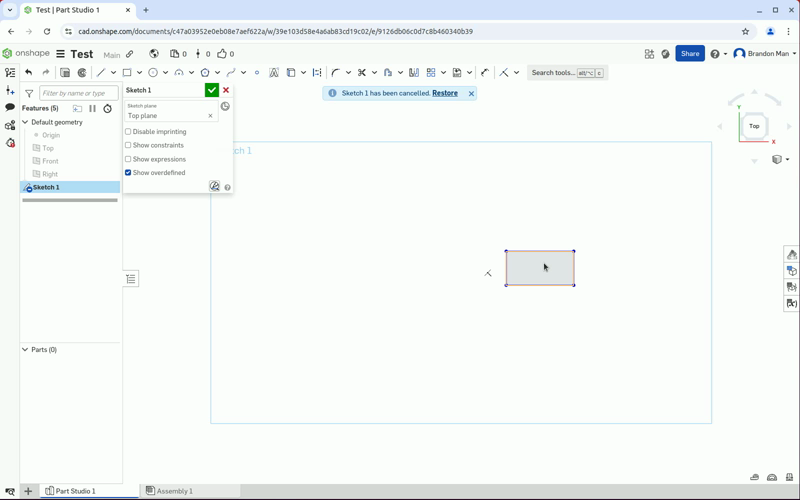
click(544, 262)
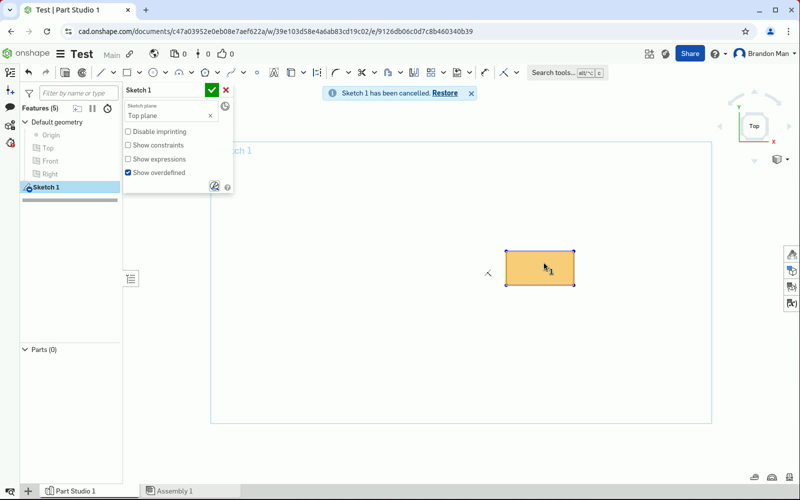
mouse_move(73, 352)
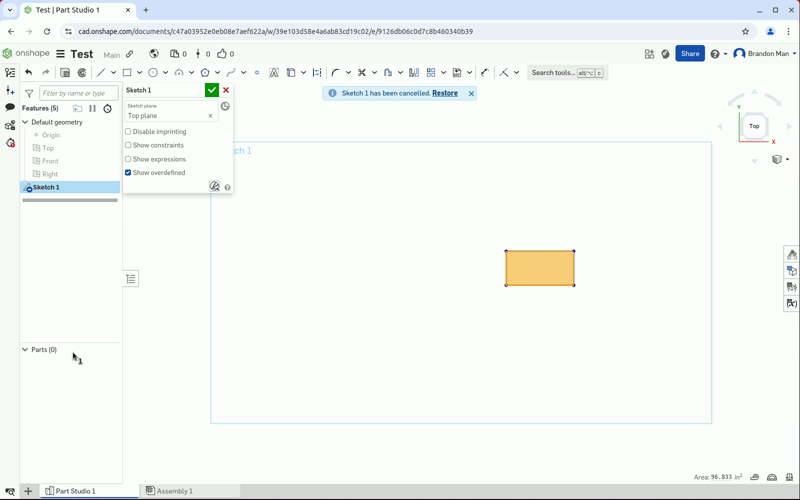
key(shift+y)
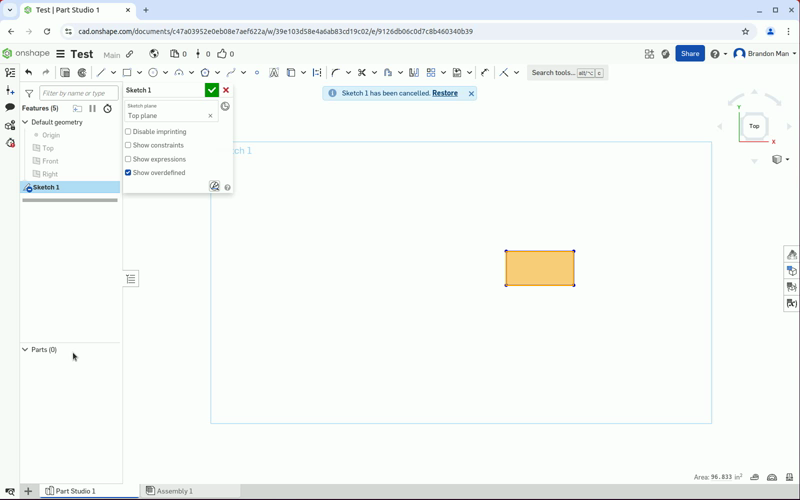
key(shift+e)
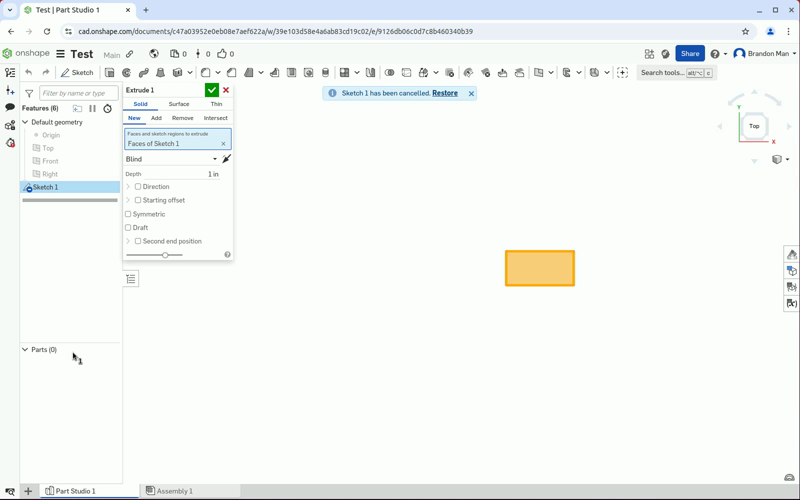
mouse_move(143, 106)
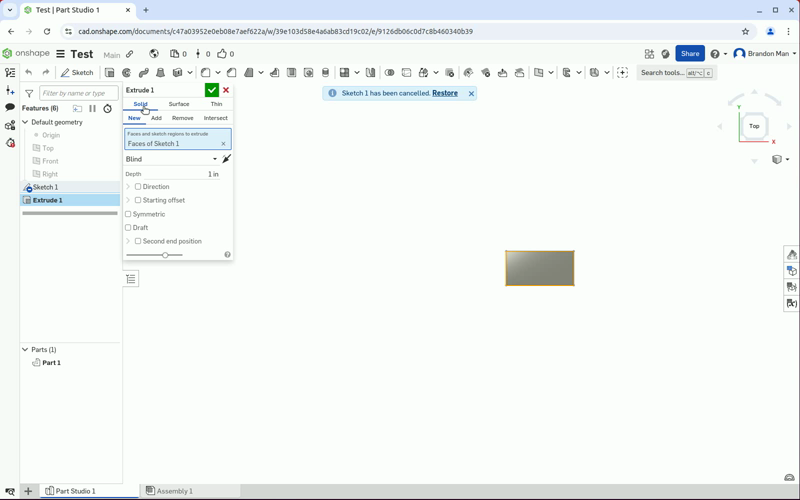
click(143, 106)
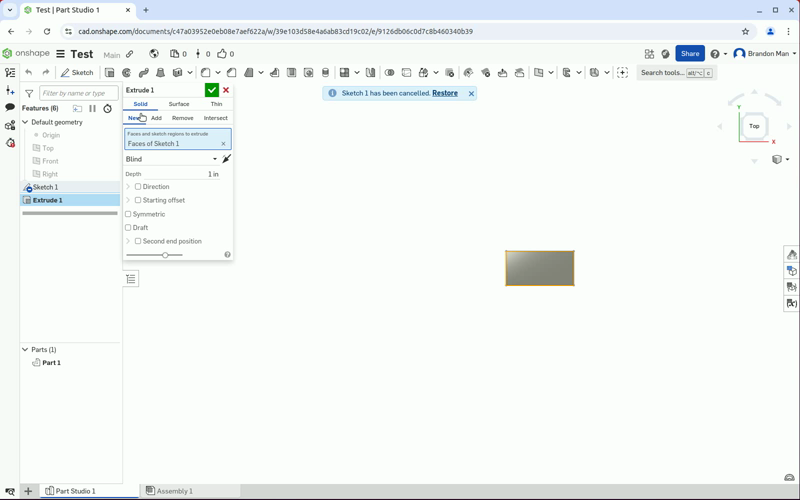
mouse_move(137, 120)
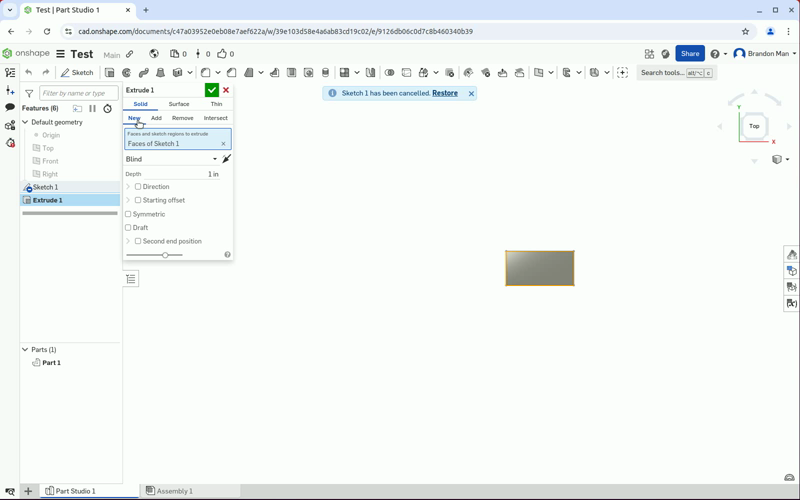
click(137, 120)
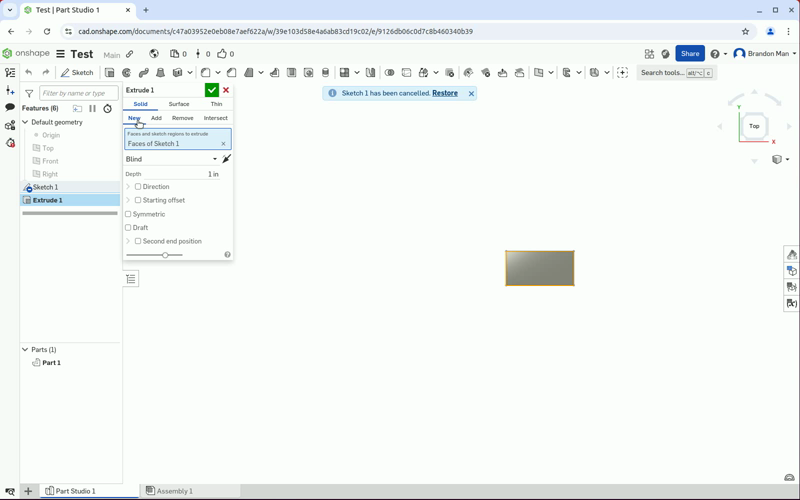
key(tab, 4)
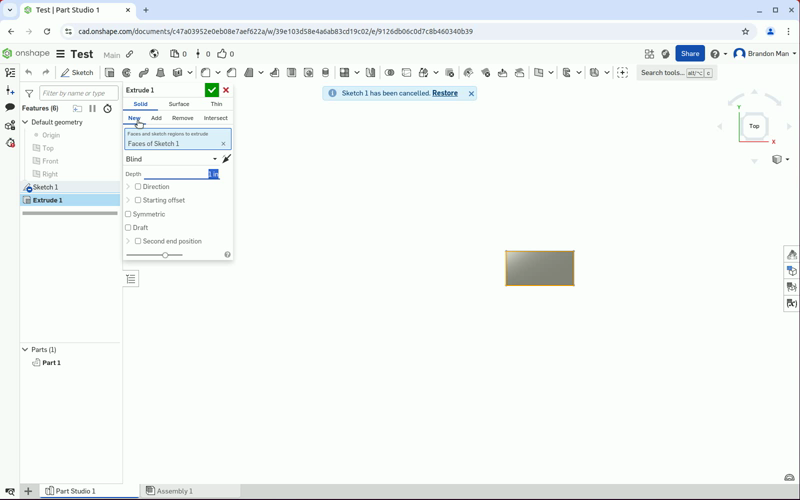
text(1.204)
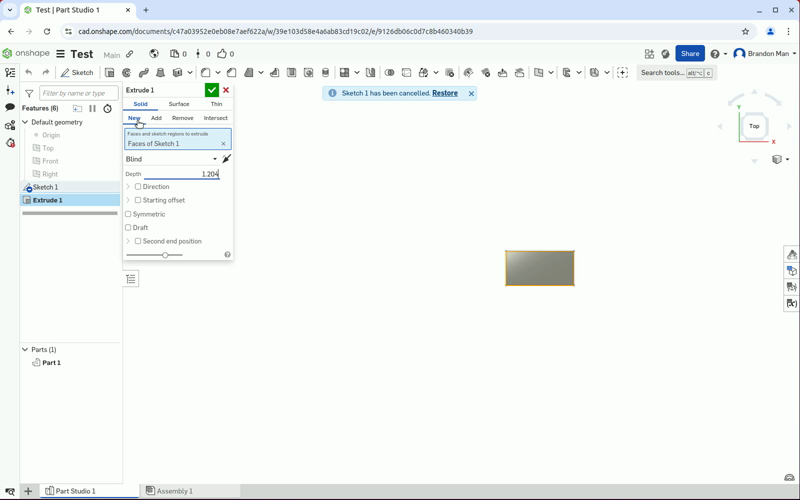
key(enter)
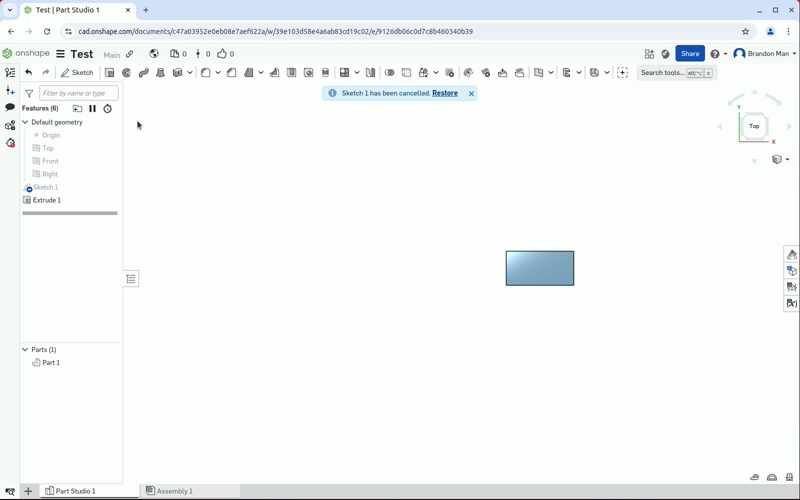
key(shift+h)
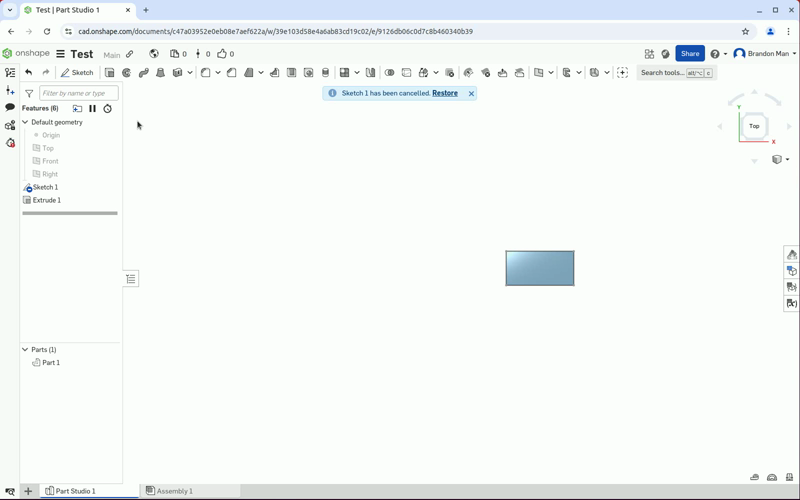
key(shift+h)
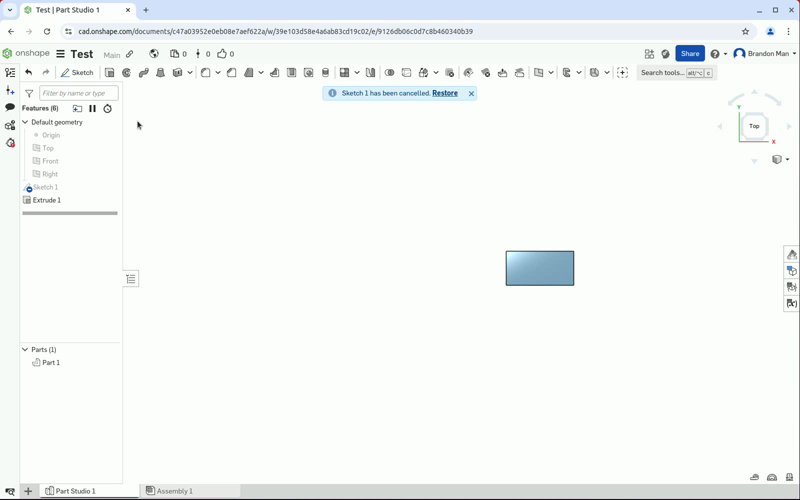
mouse_move(73, 189)
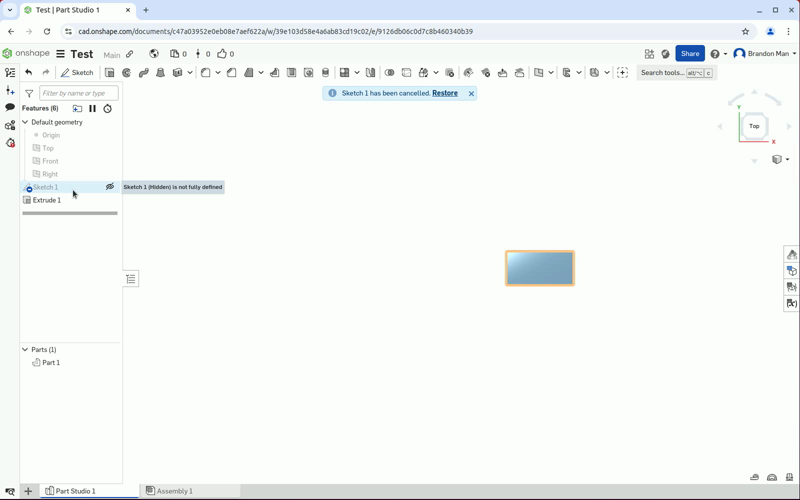
click(73, 189)
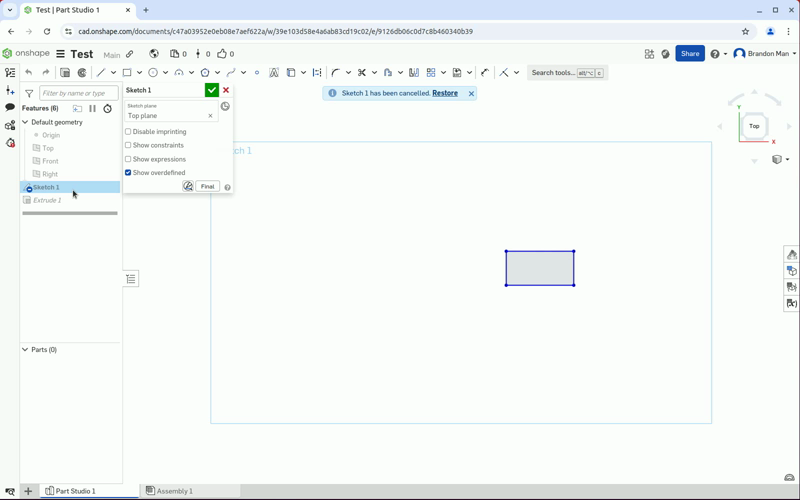
mouse_move(229, 92)
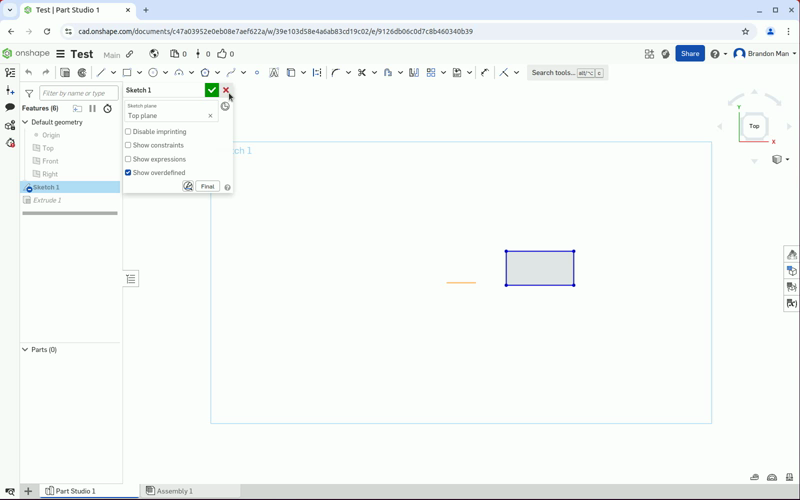
click(229, 92)
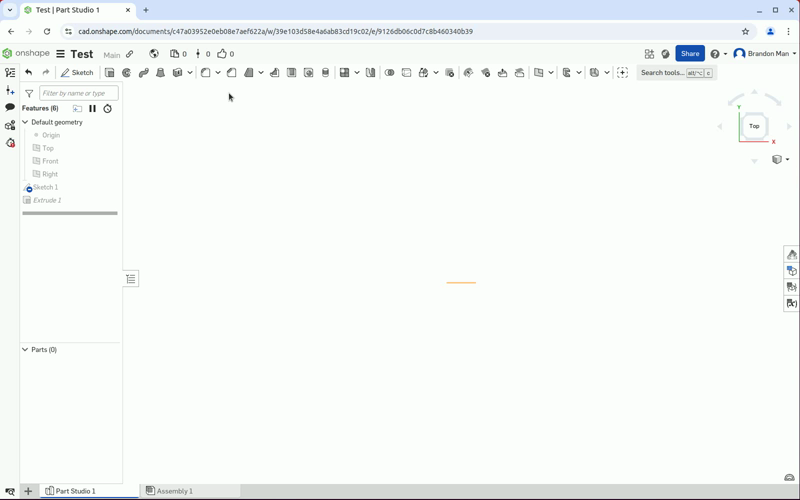
mouse_move(73, 352)
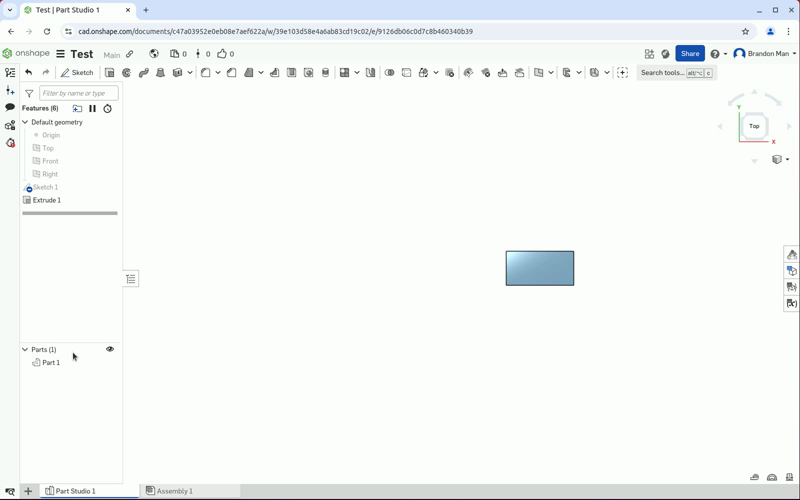
key(y)
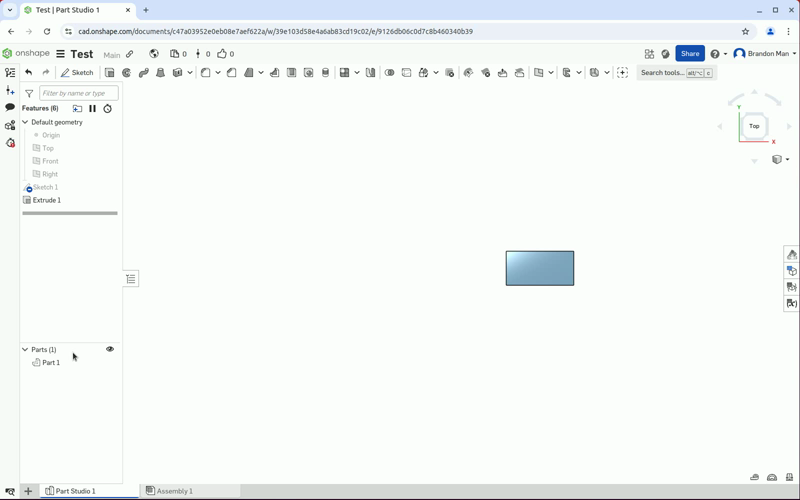
key(shift+p)
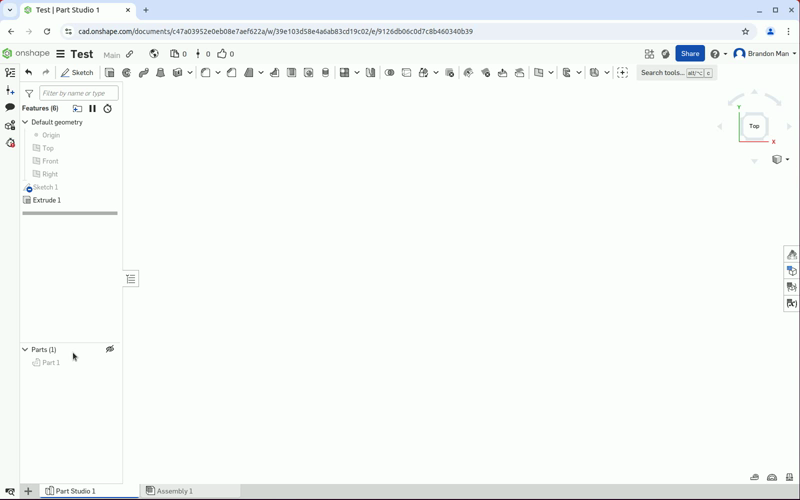
key(space)
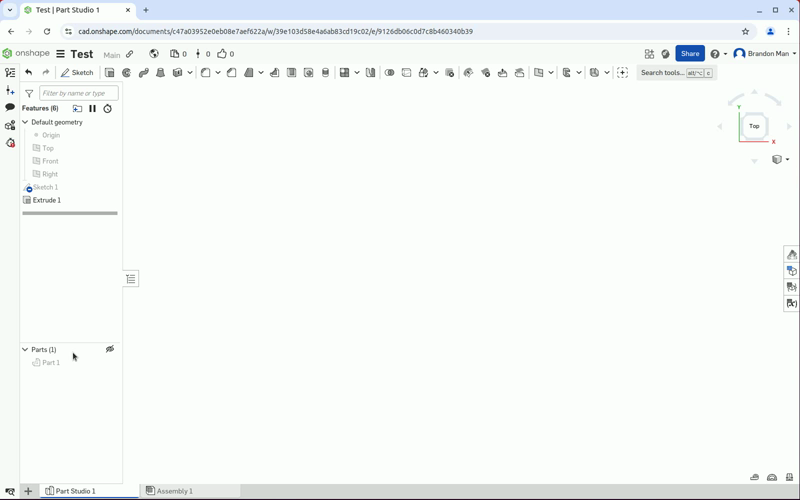
key_down(shift)
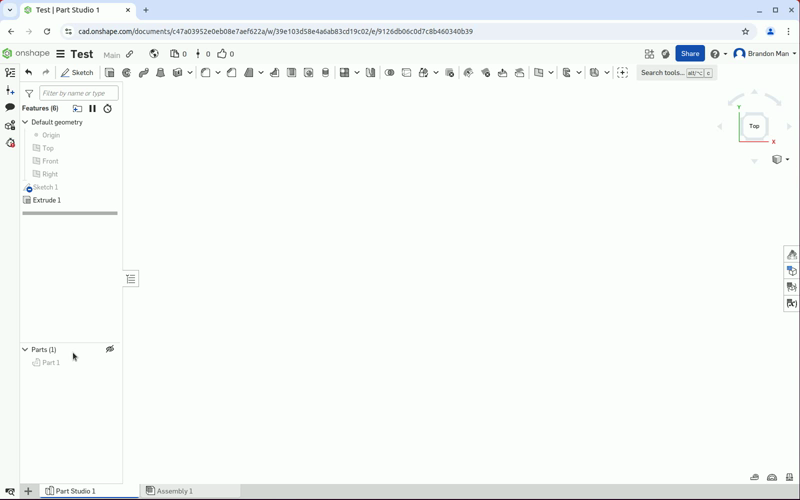
key(up)
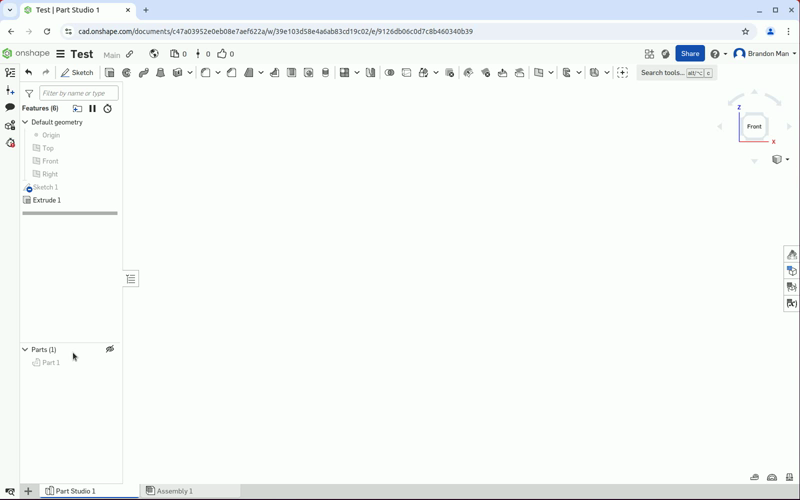
key_up(shift)
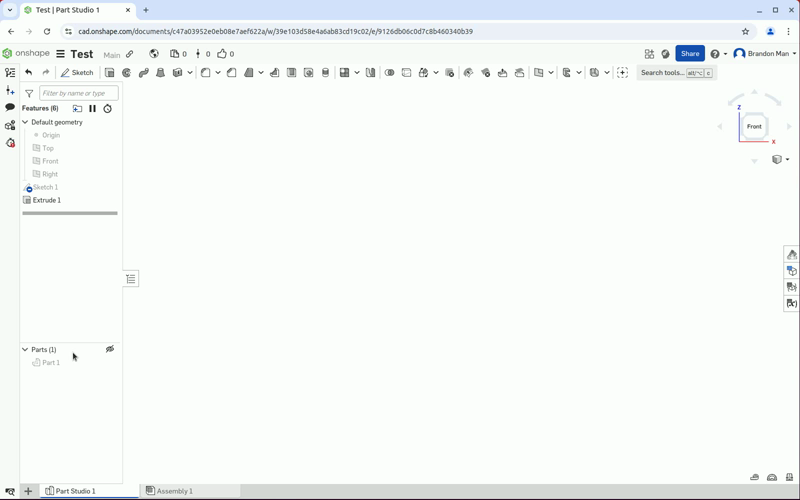
mouse_move(73, 352)
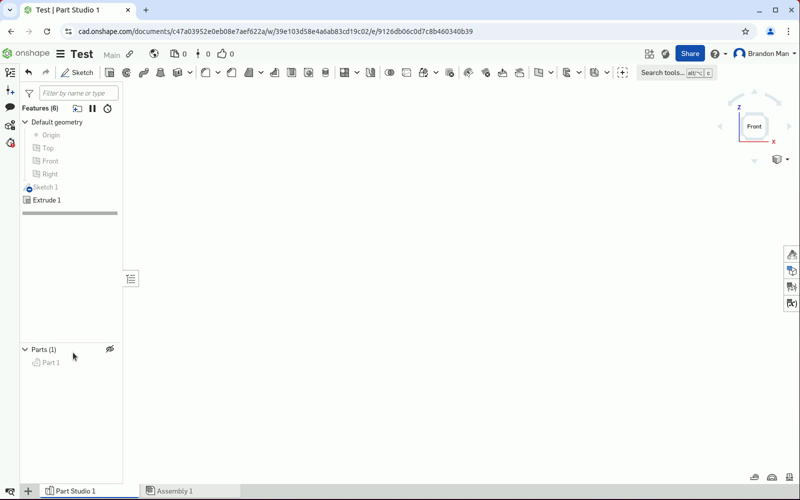
key(shift+y)
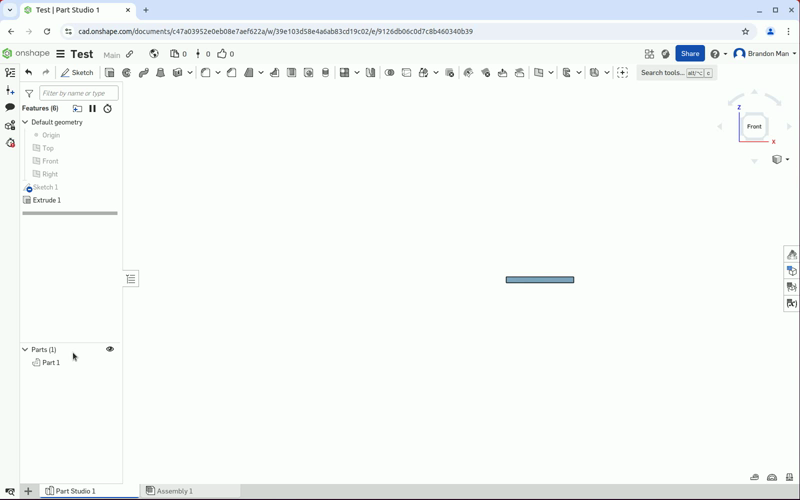
mouse_move(541, 75)
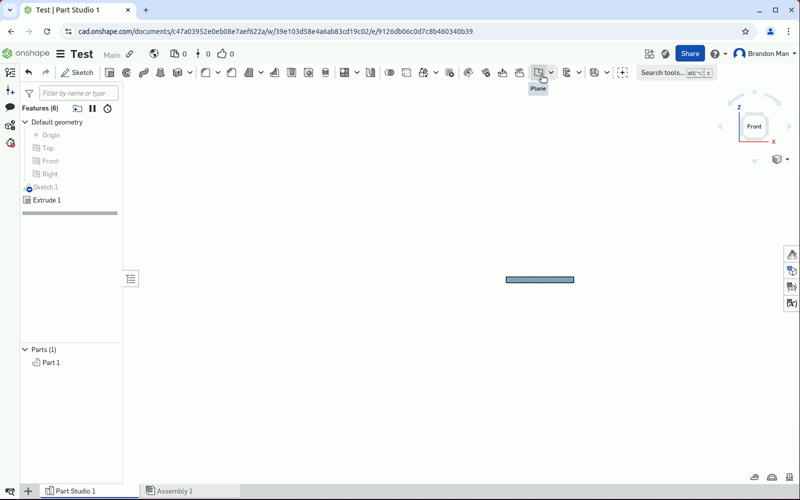
click(541, 75)
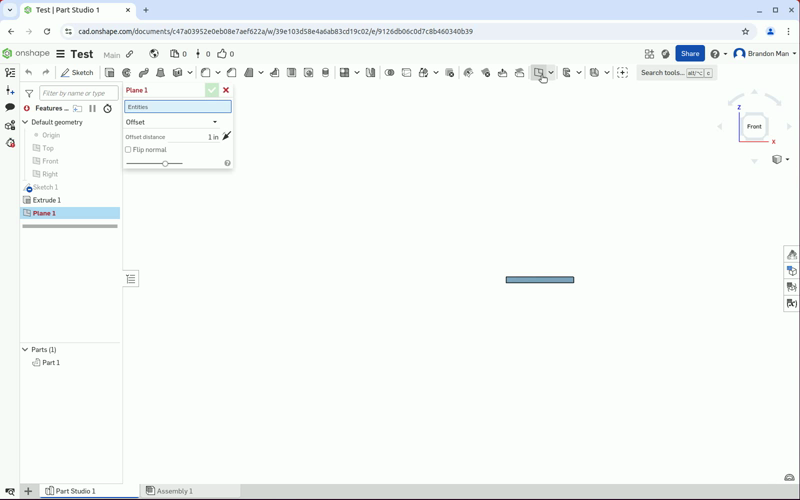
mouse_move(73, 163)
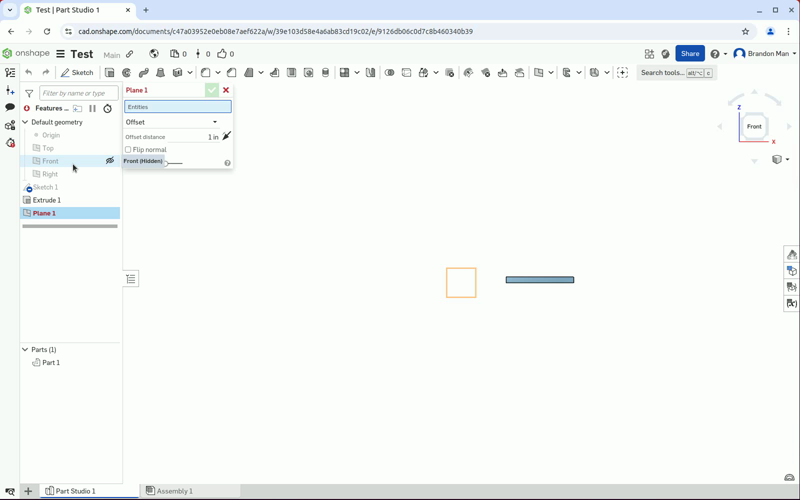
click(73, 163)
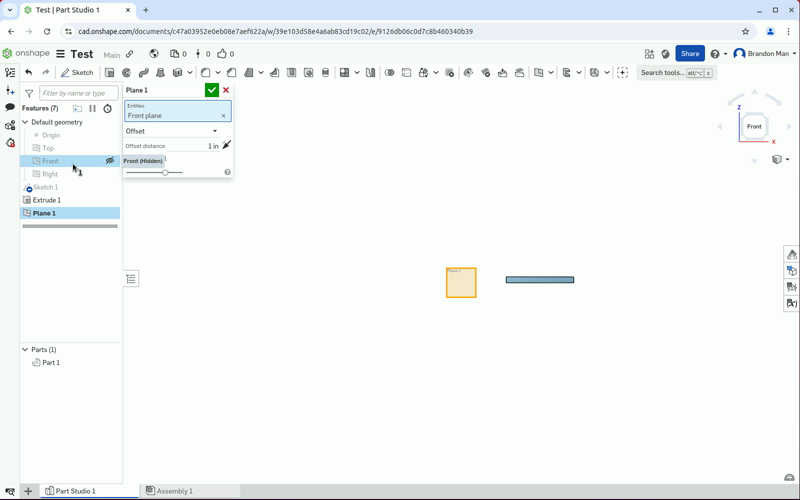
key(tab, 2)
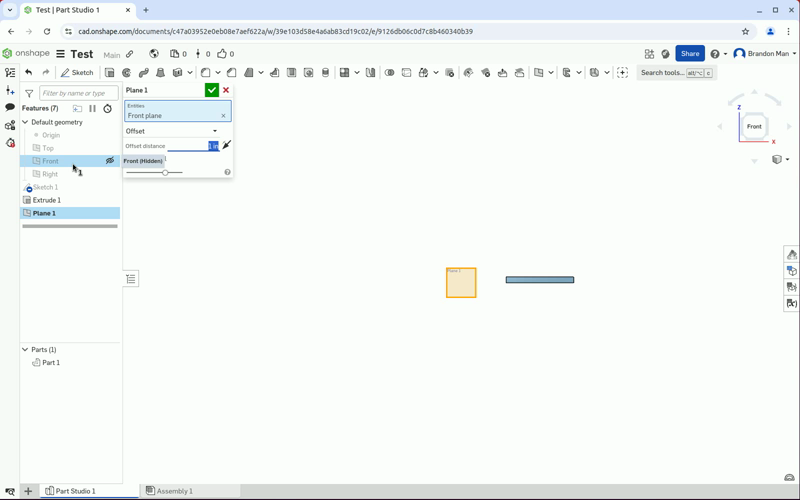
text(0.493)
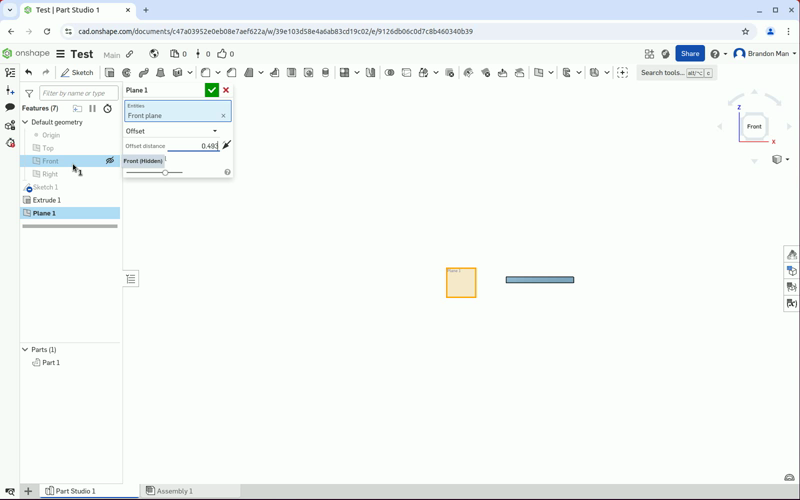
key(enter, 2)
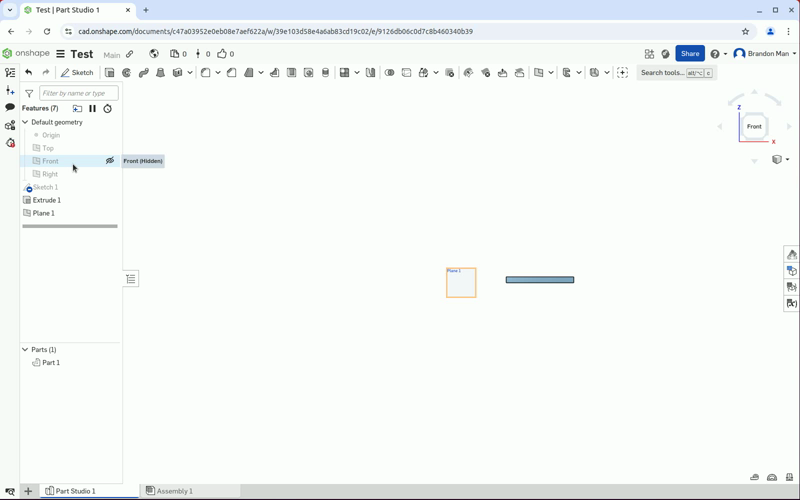
key(shift+s)
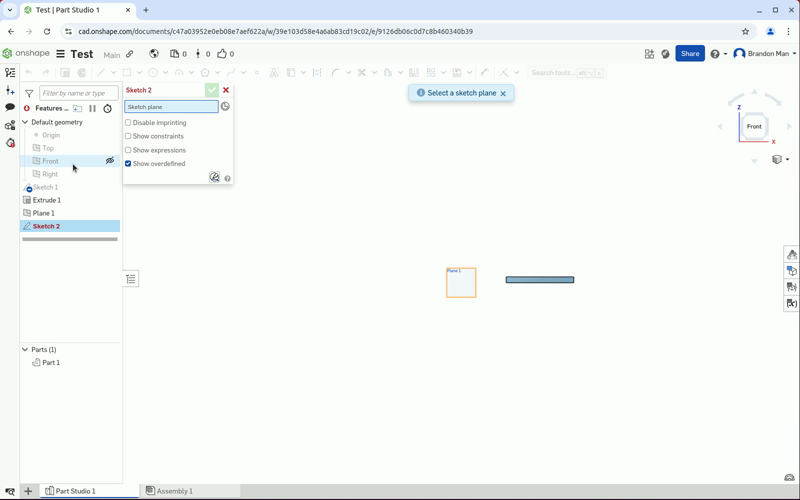
mouse_move(73, 215)
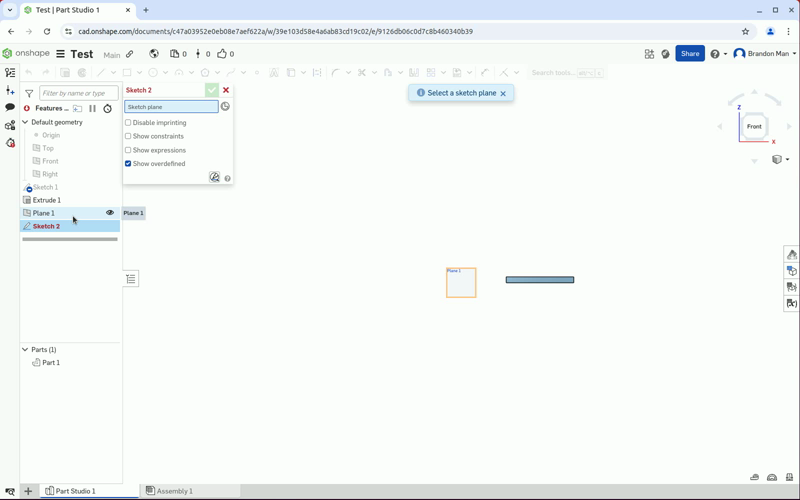
click(73, 215)
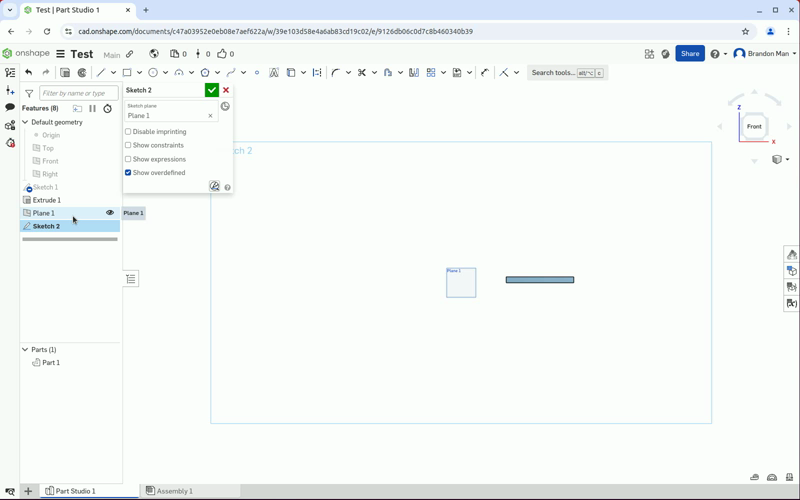
mouse_move(73, 352)
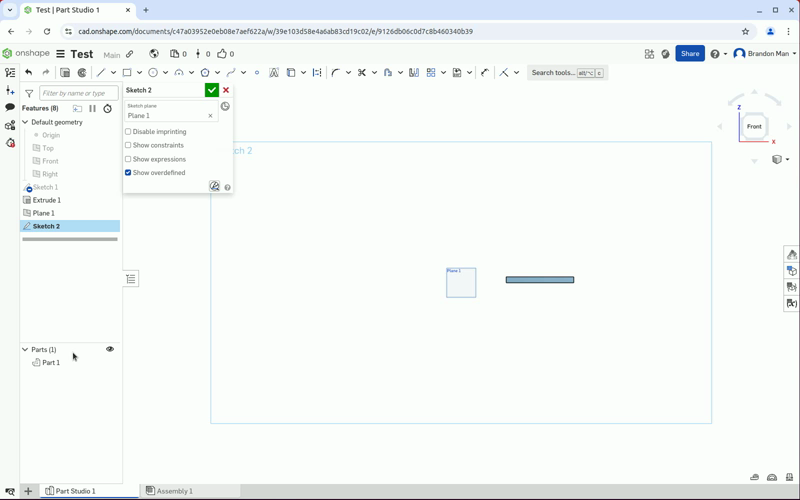
key(y)
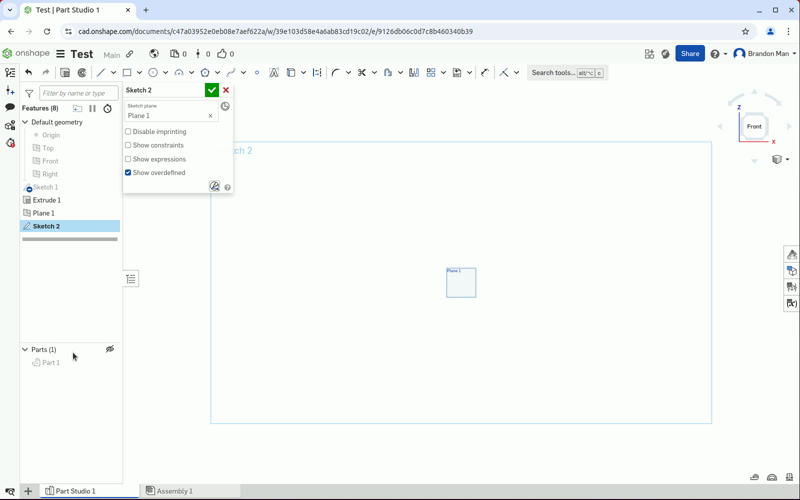
key(l)
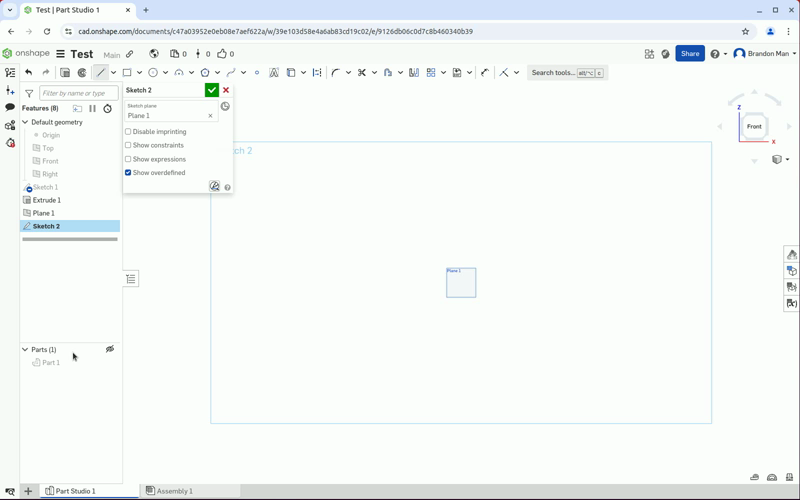
key_down(shift)
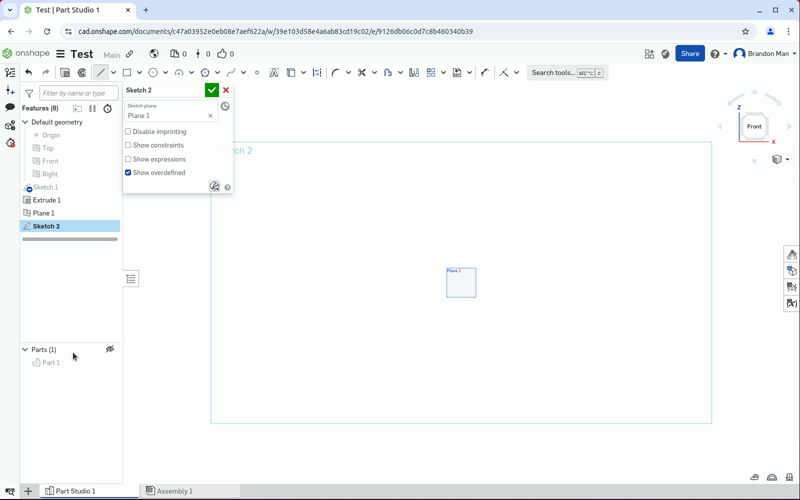
mouse_move(519, 276)
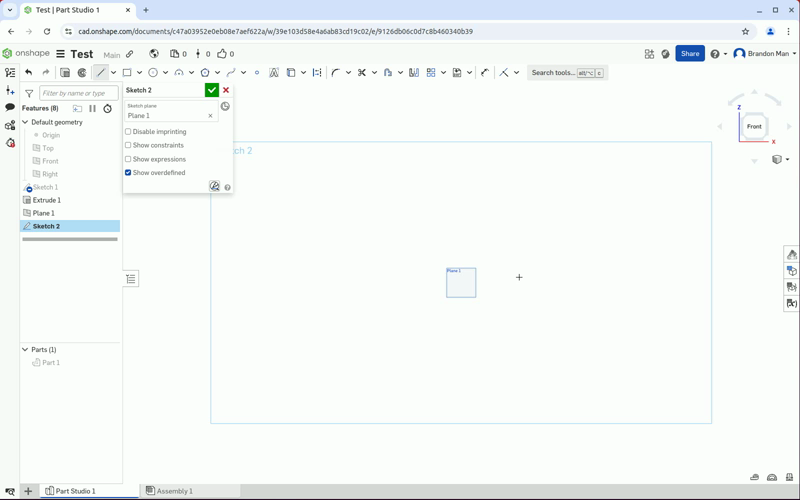
click(519, 276)
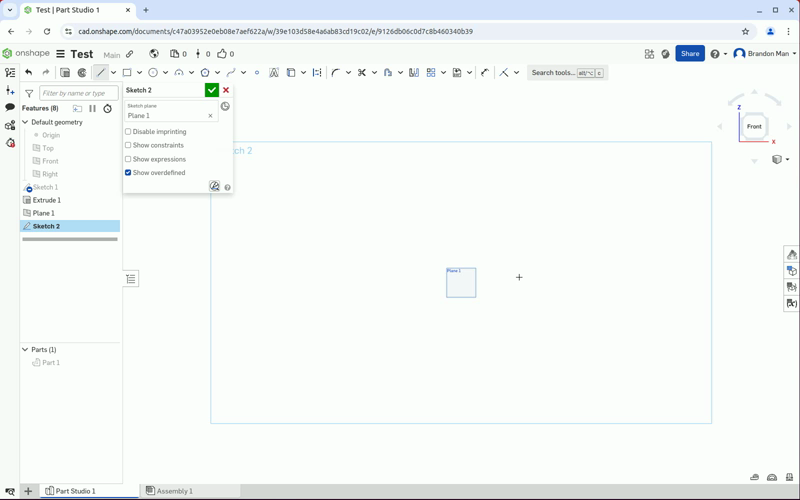
key_up(shift)
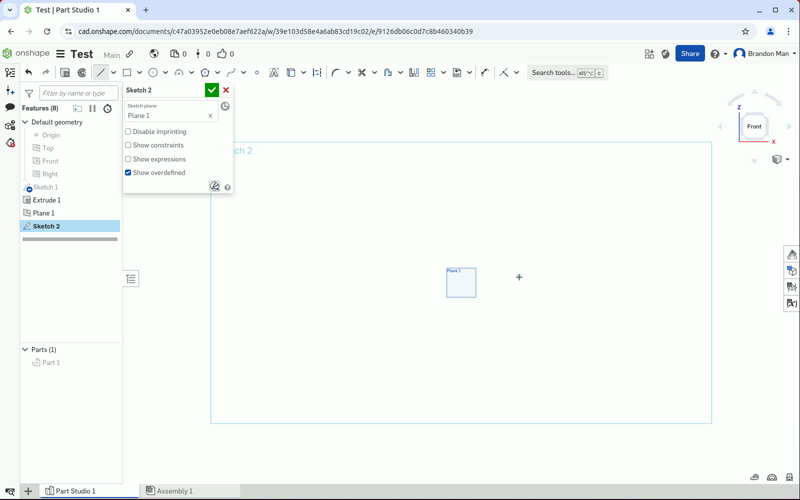
key_down(shift)
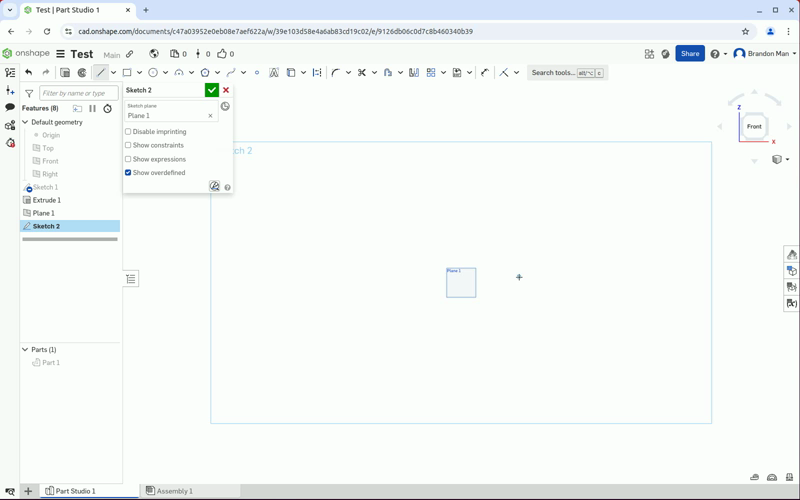
mouse_move(549, 276)
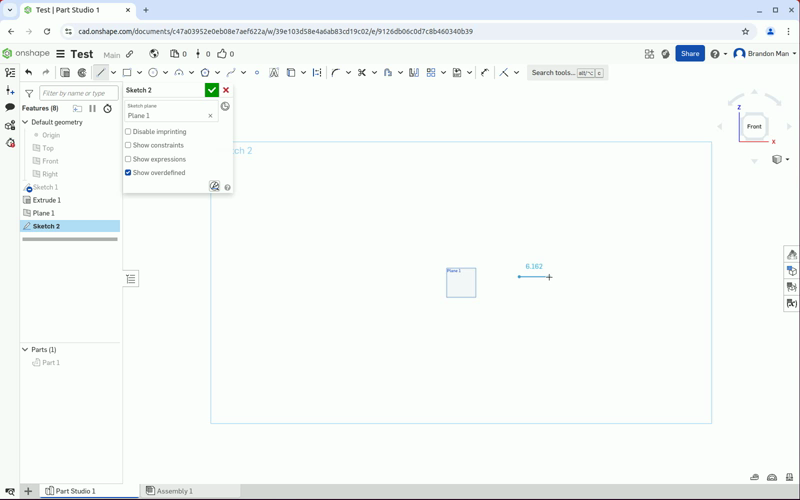
mouse_move(536, 276)
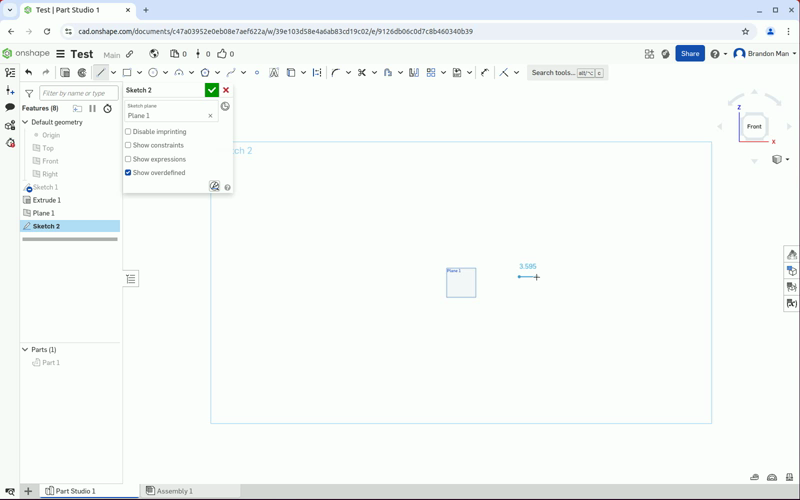
click(536, 276)
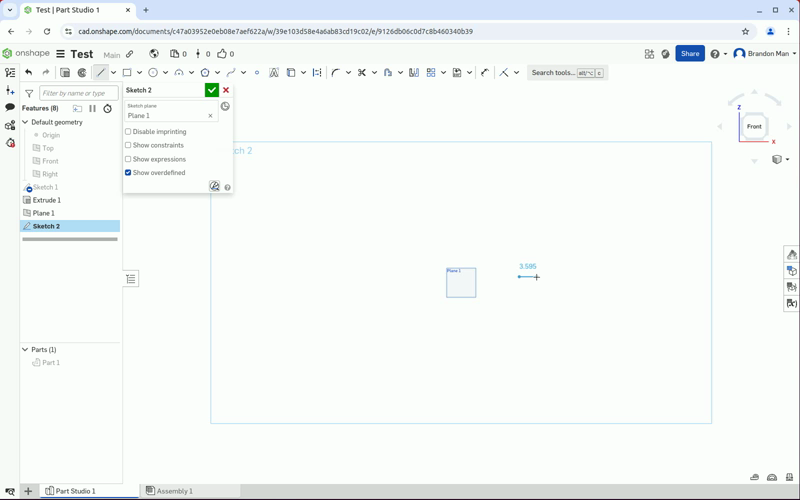
key_up(shift)
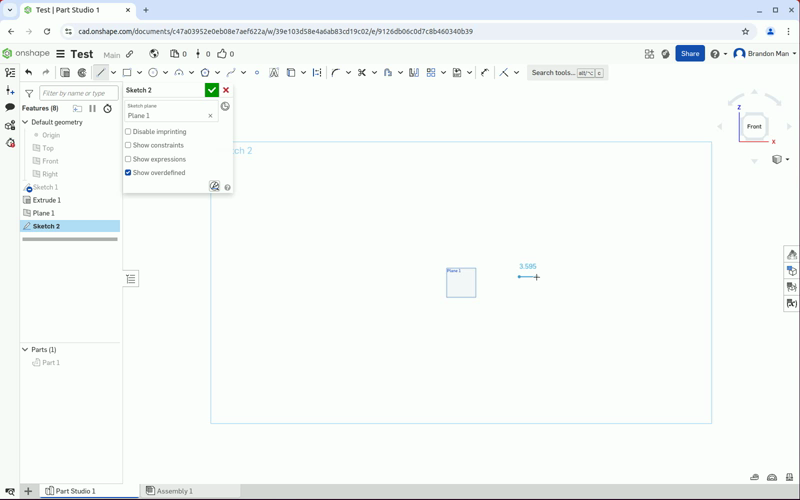
key_down(shift)
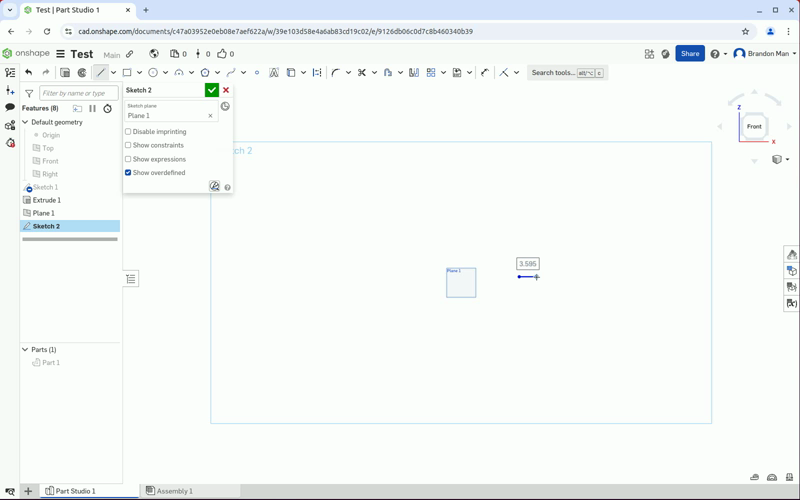
mouse_move(566, 276)
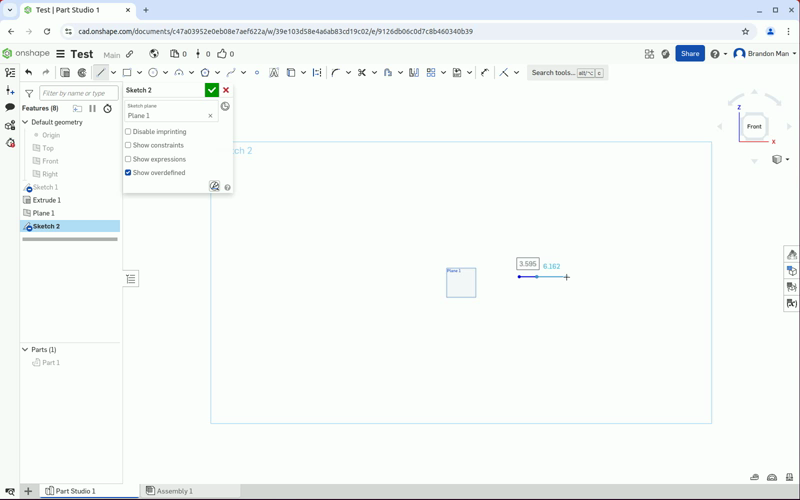
mouse_move(536, 259)
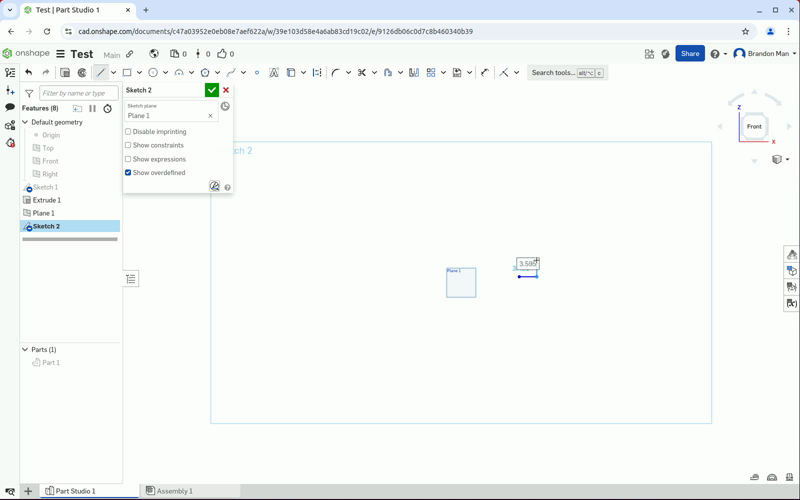
click(536, 259)
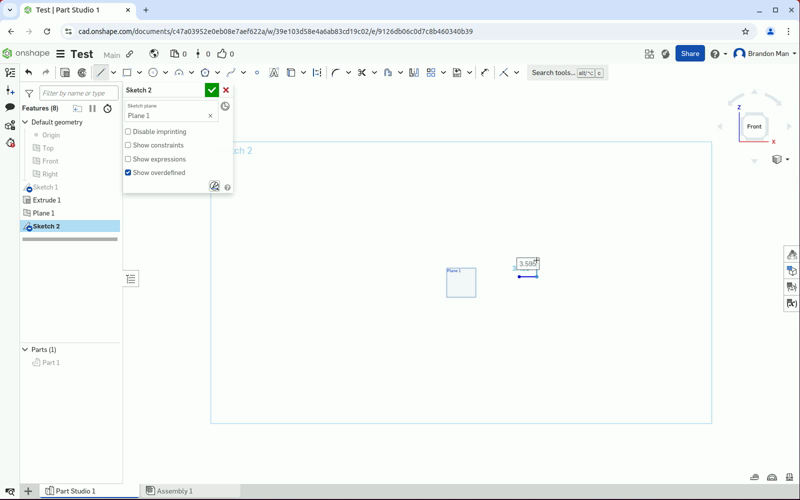
key_up(shift)
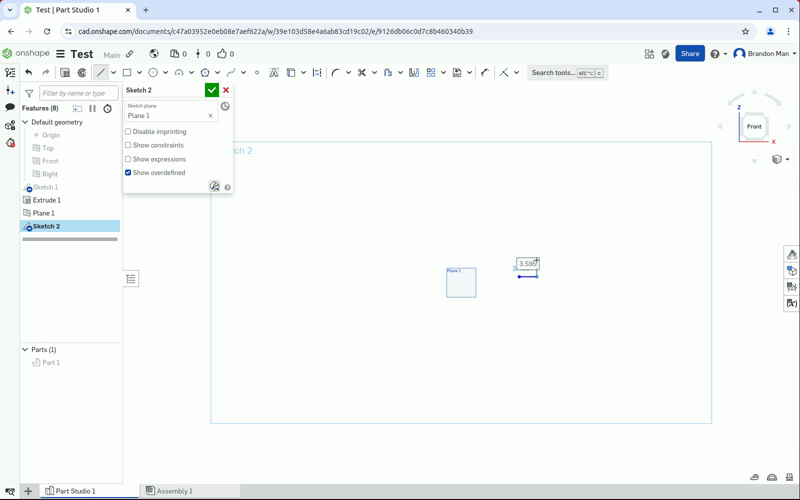
key_down(shift)
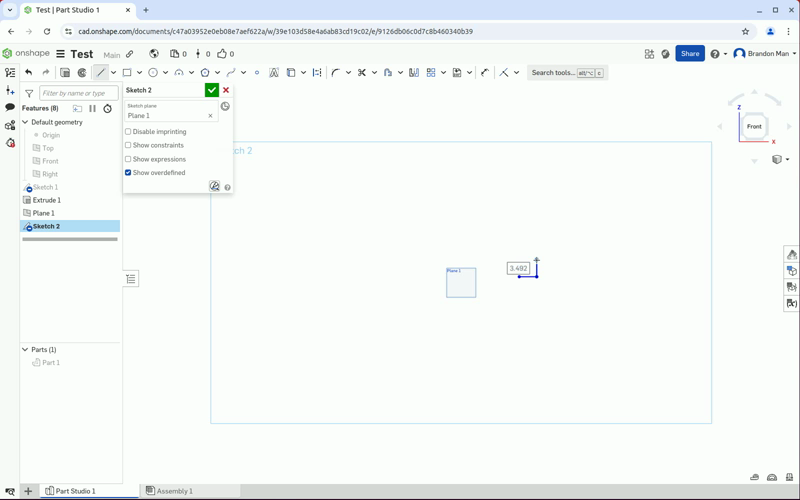
mouse_move(566, 259)
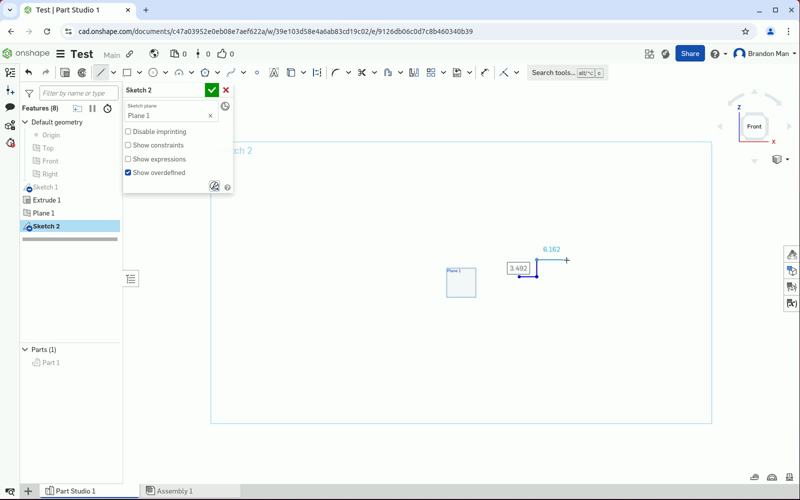
mouse_move(519, 259)
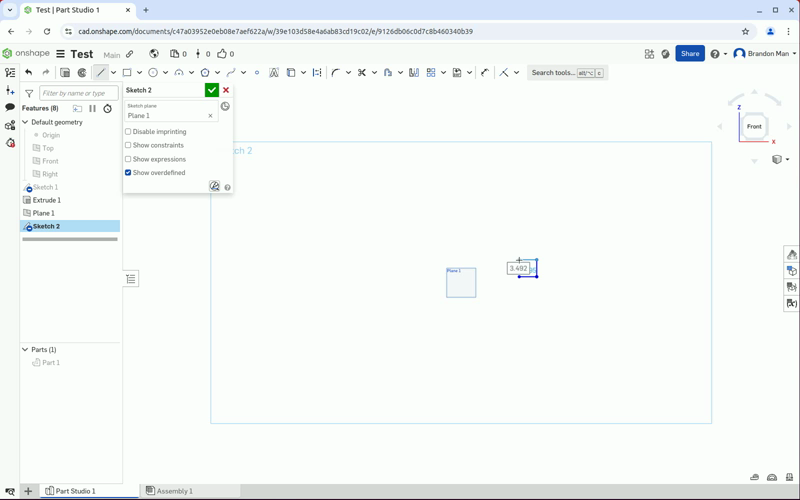
click(519, 259)
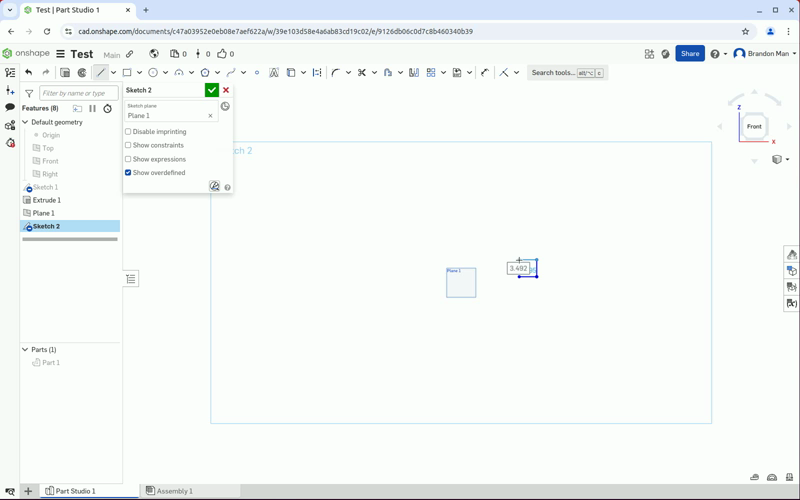
key_up(shift)
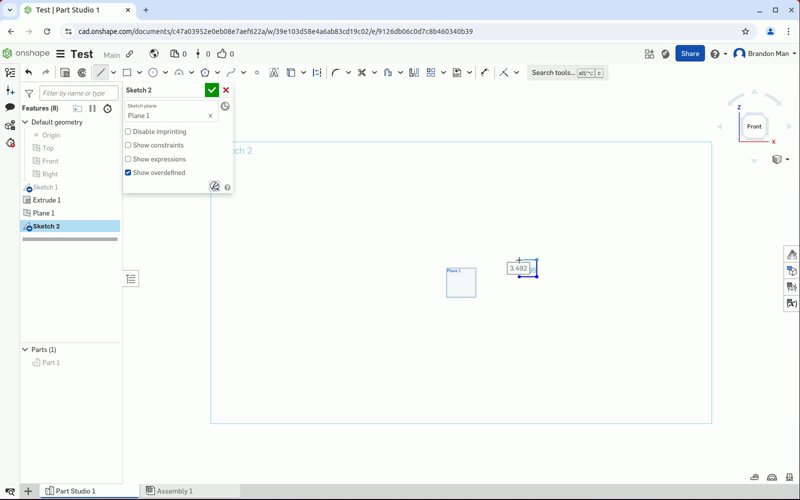
mouse_move(549, 259)
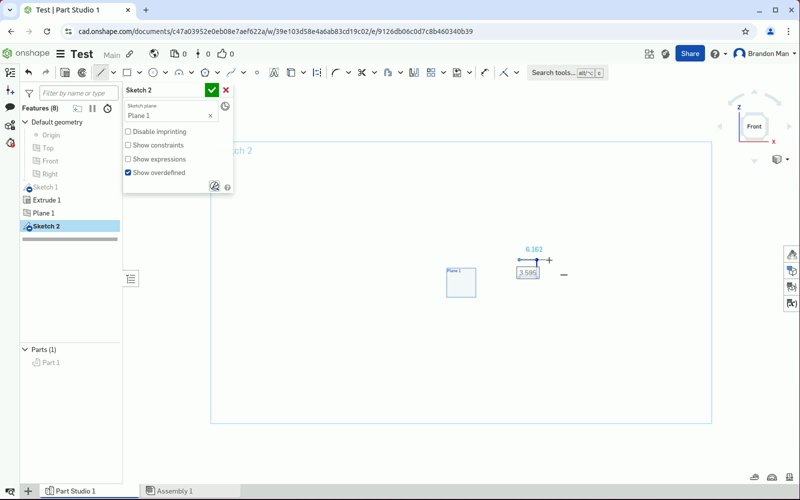
key_down(shift)
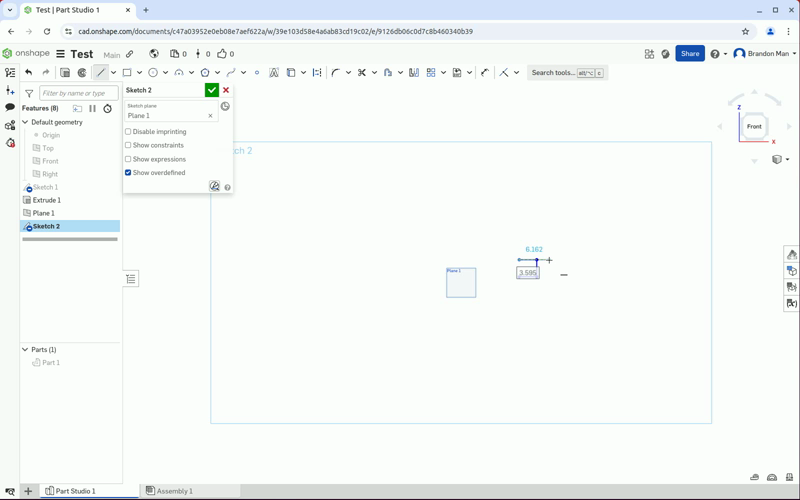
mouse_move(519, 276)
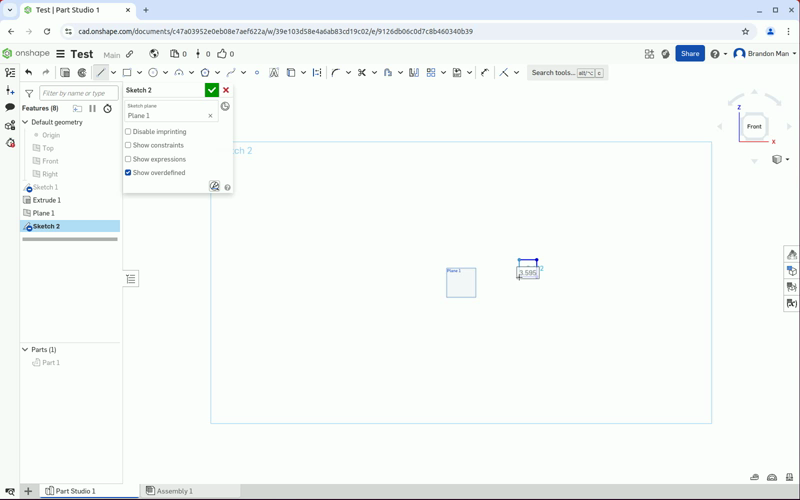
key_up(shift)
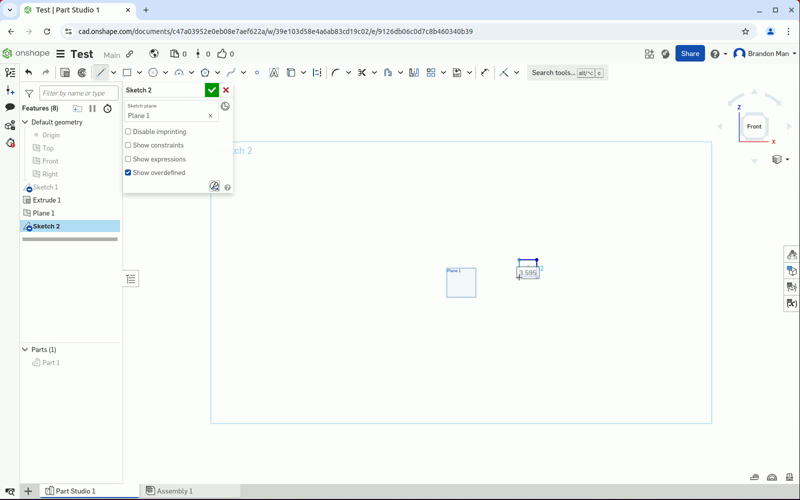
click(519, 276)
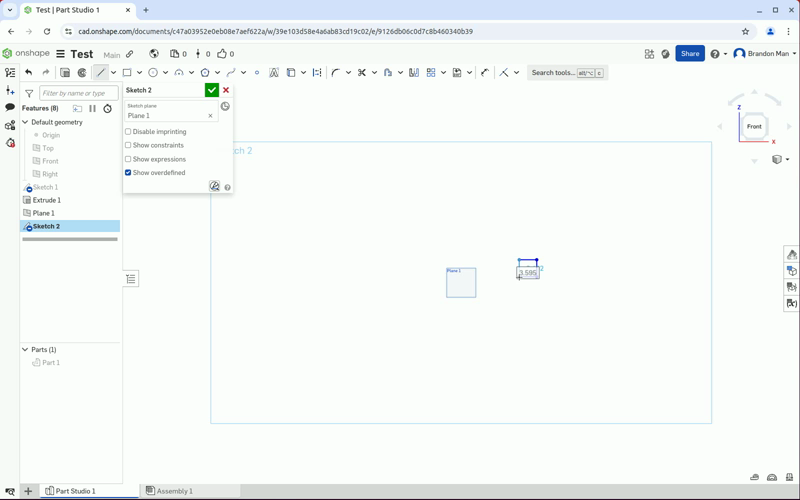
key(esc)
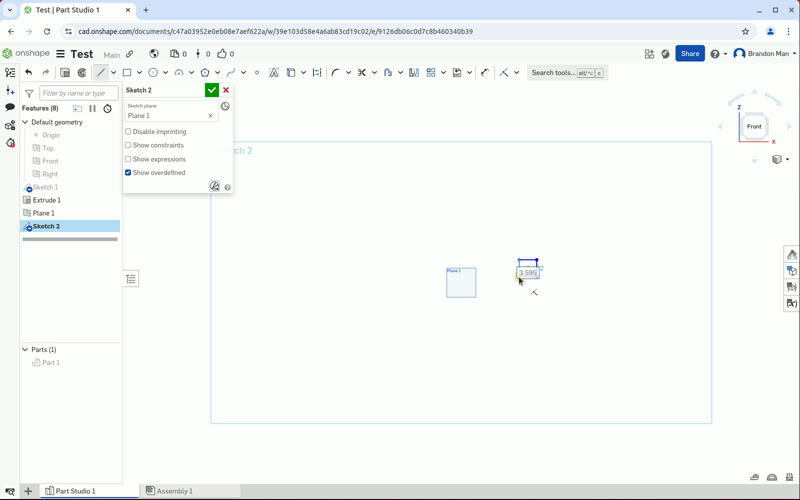
mouse_move(520, 266)
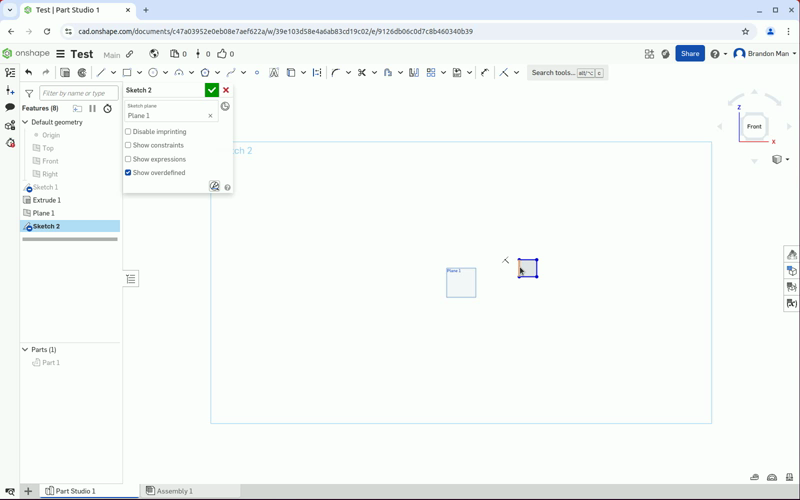
scroll(6)
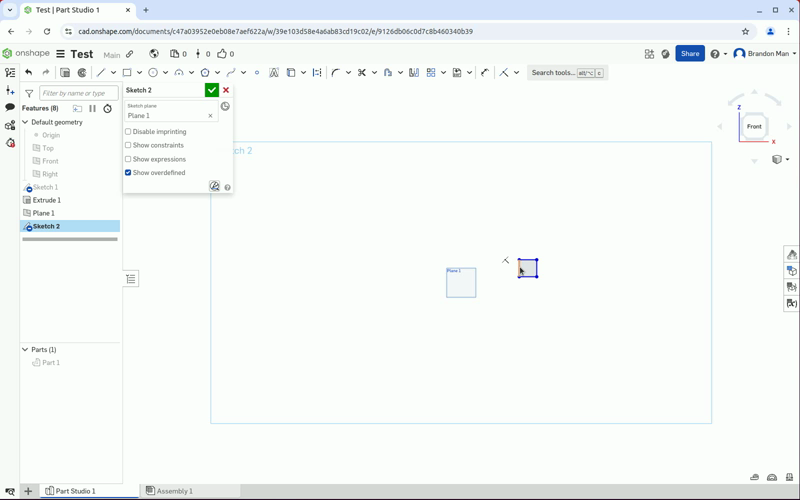
scroll(6)
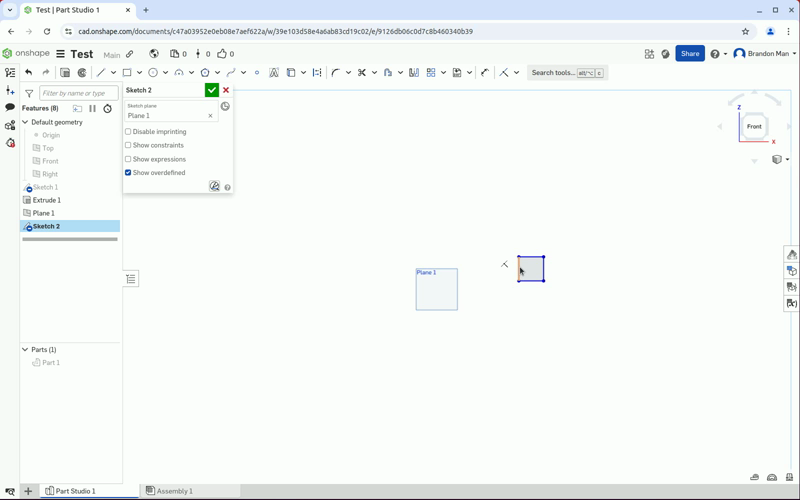
scroll(6)
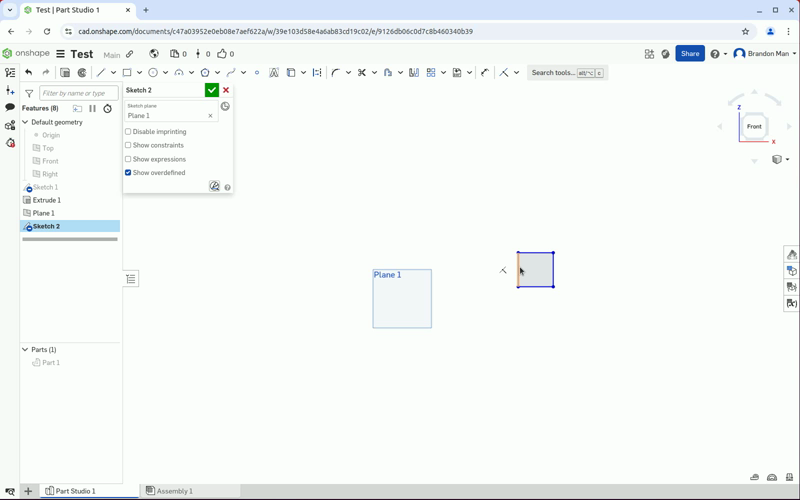
scroll(6)
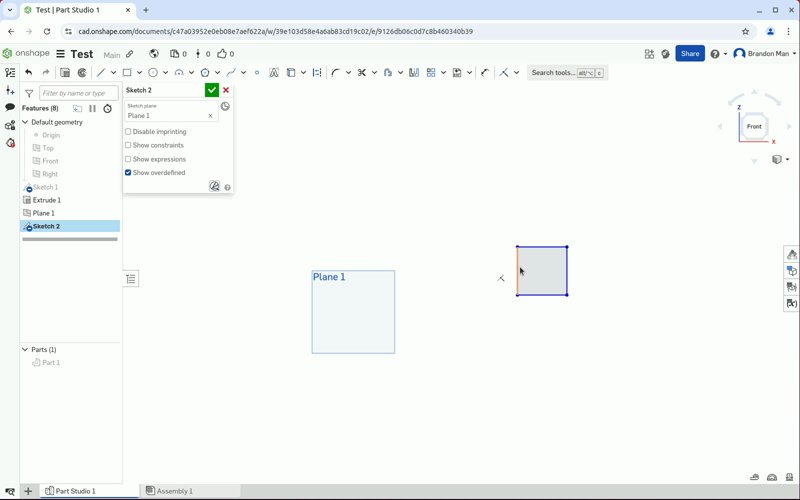
scroll(6)
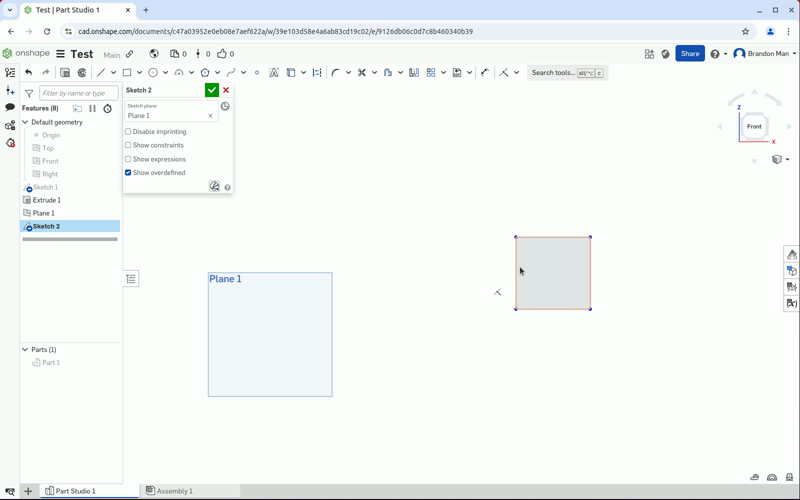
scroll(6)
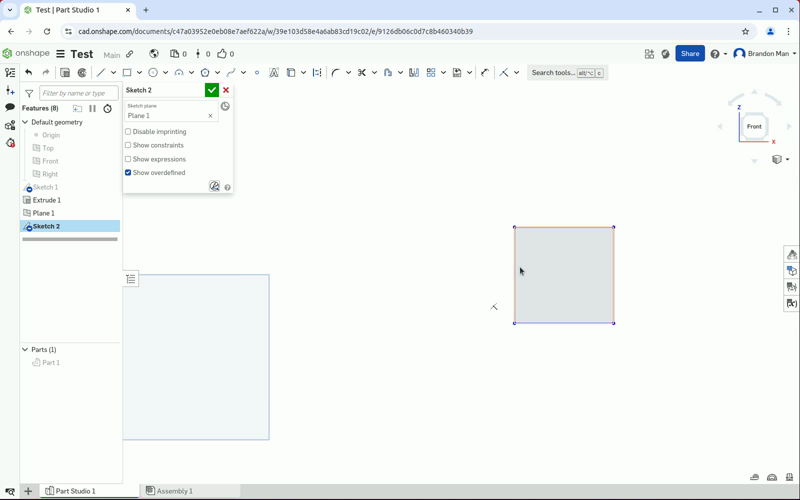
scroll(6)
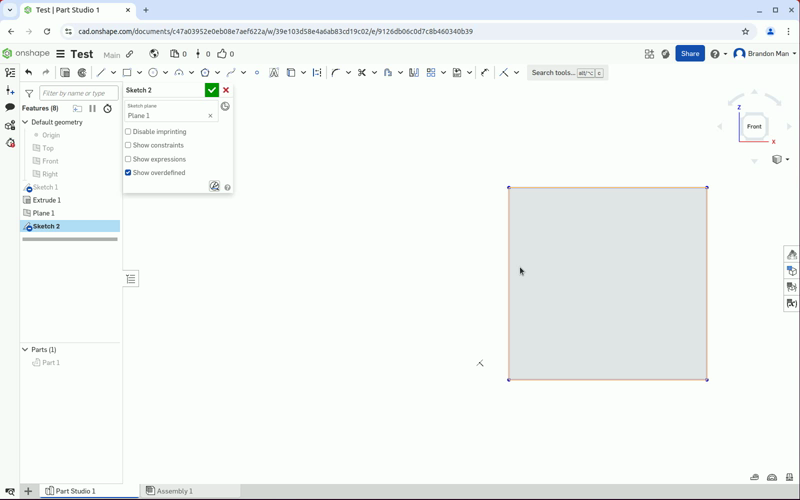
click(520, 266)
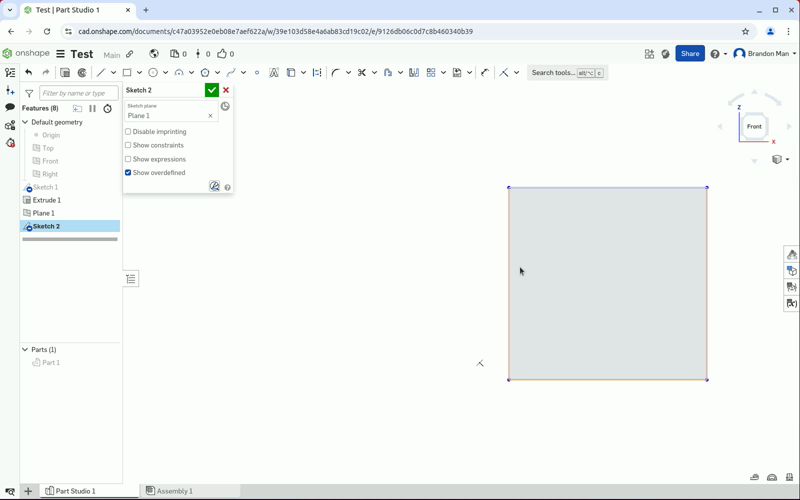
scroll(-6)
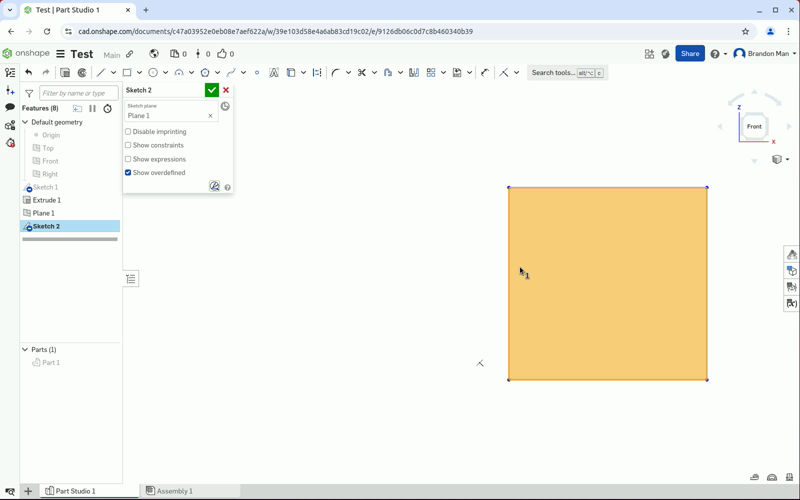
scroll(-6)
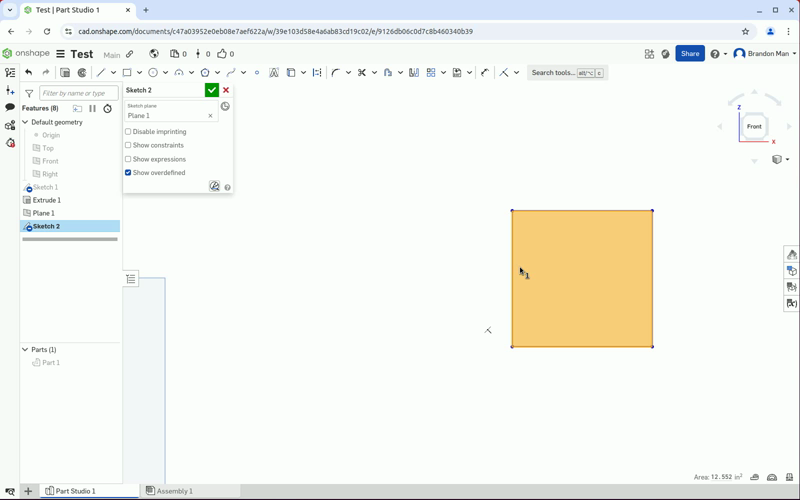
scroll(-6)
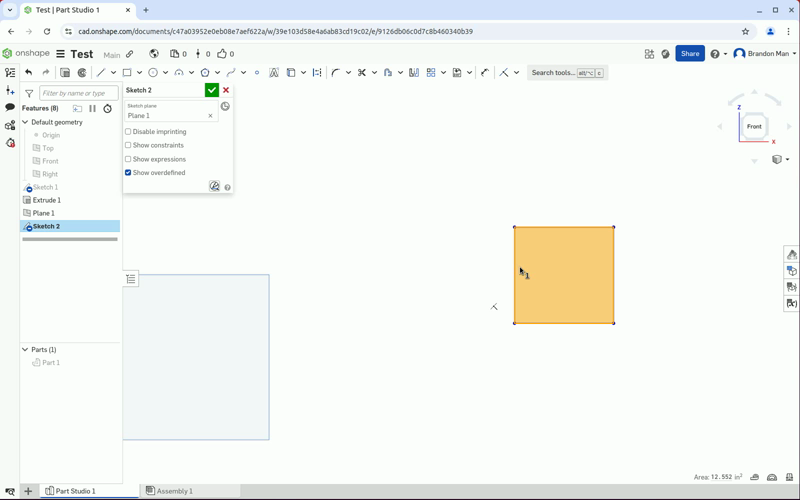
scroll(-6)
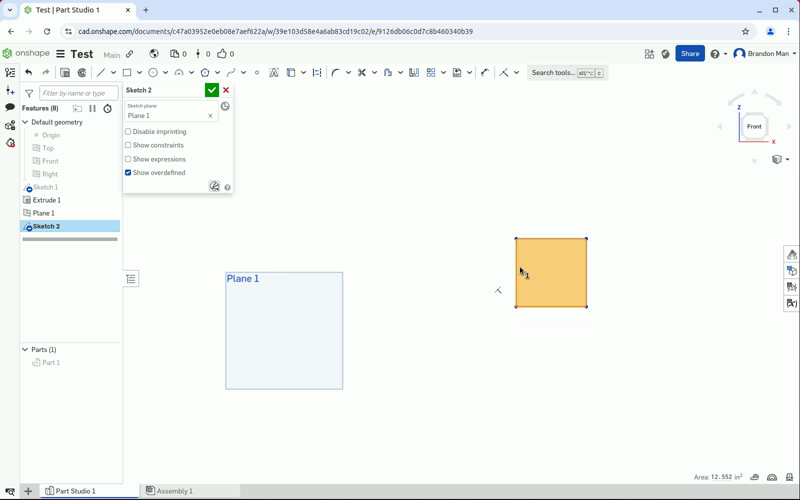
scroll(-6)
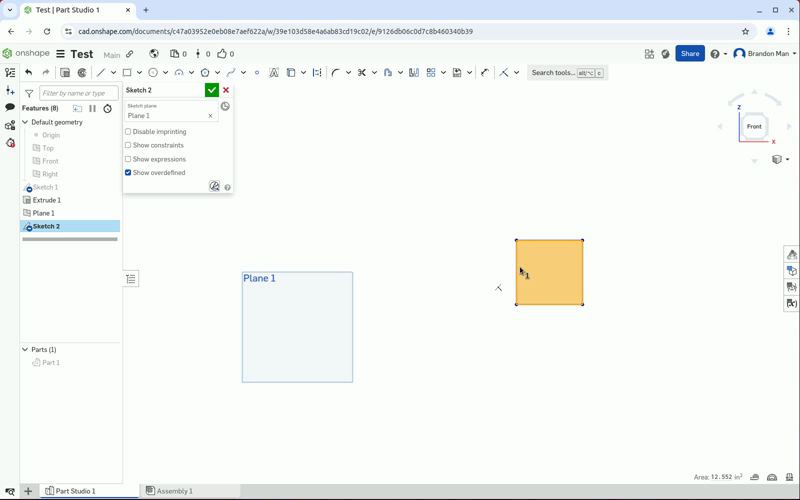
scroll(-6)
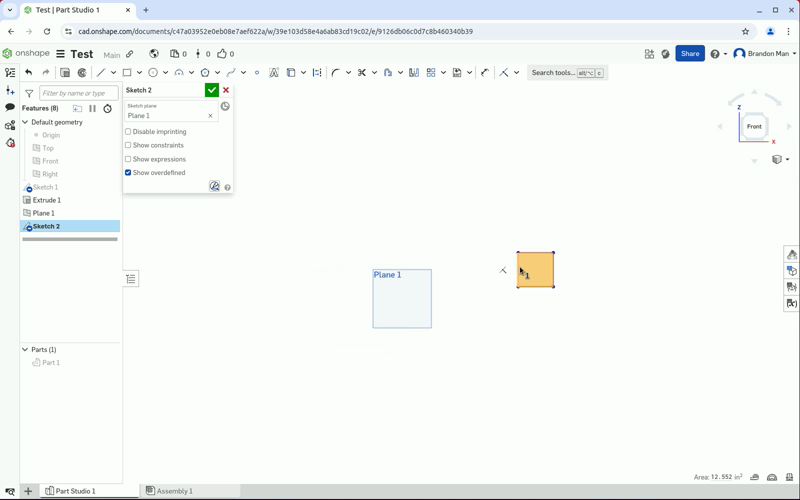
scroll(-6)
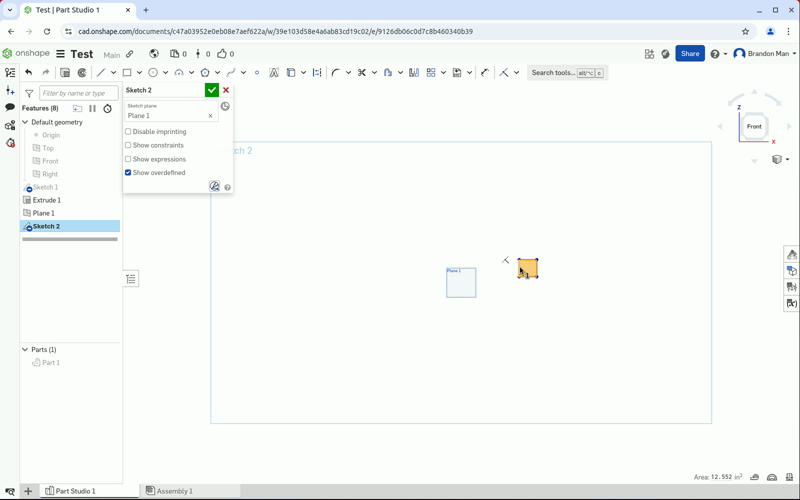
mouse_move(73, 352)
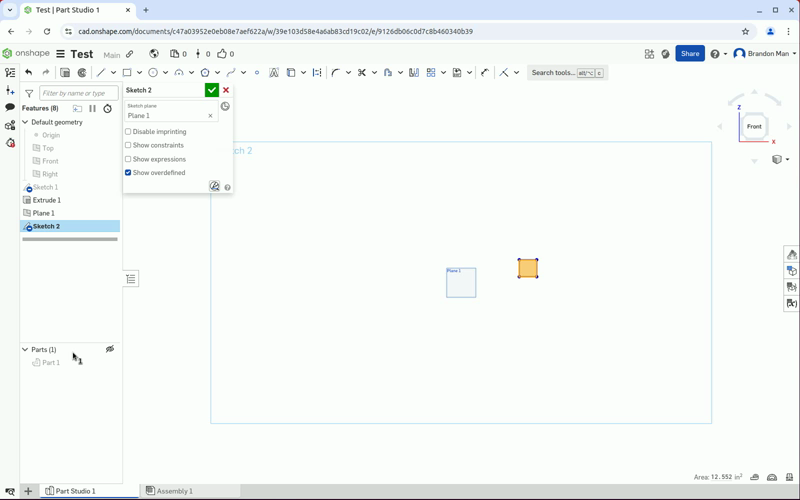
key(shift+y)
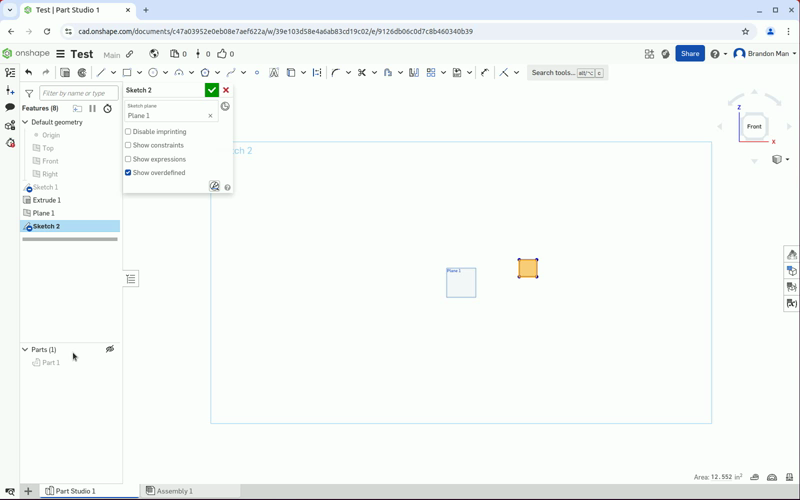
key(shift+e)
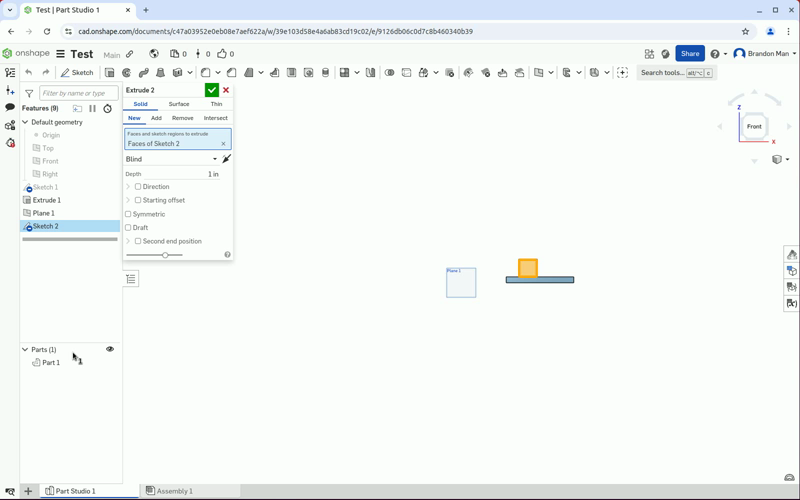
mouse_move(143, 106)
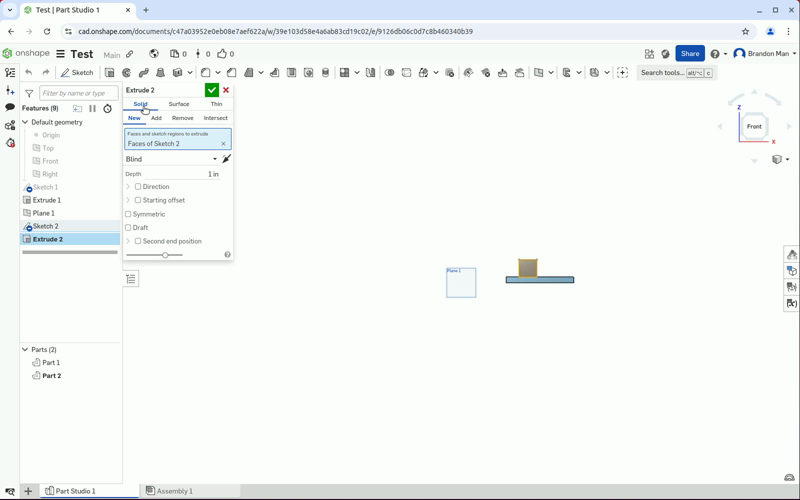
click(143, 106)
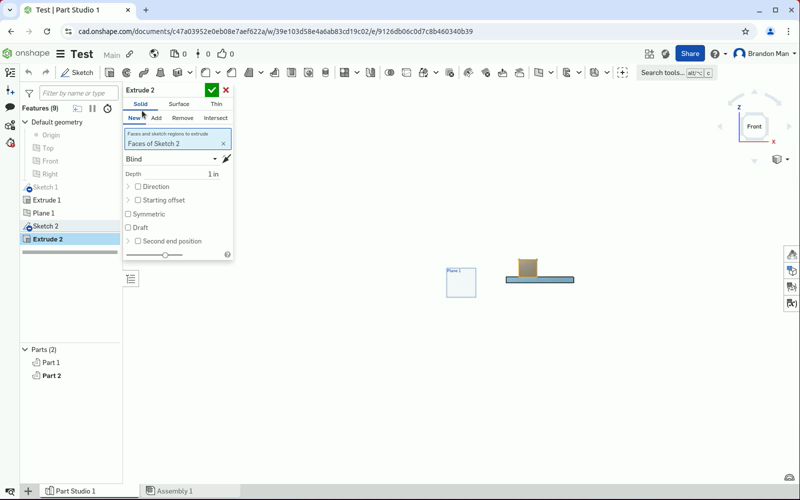
mouse_move(137, 120)
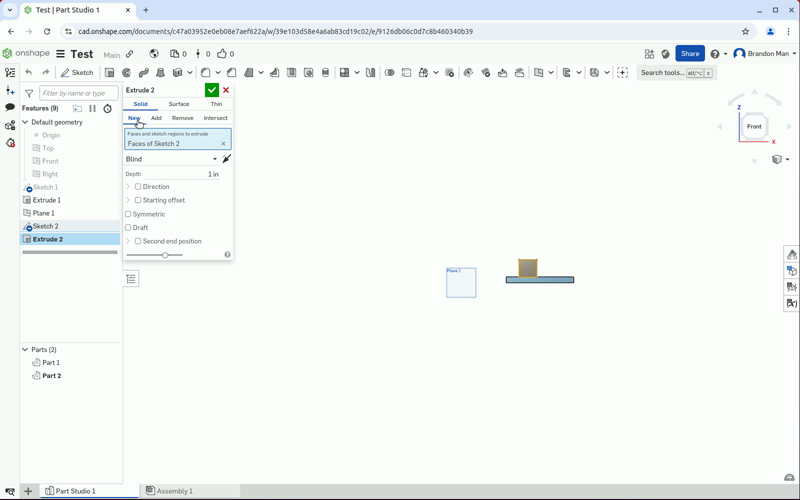
click(137, 120)
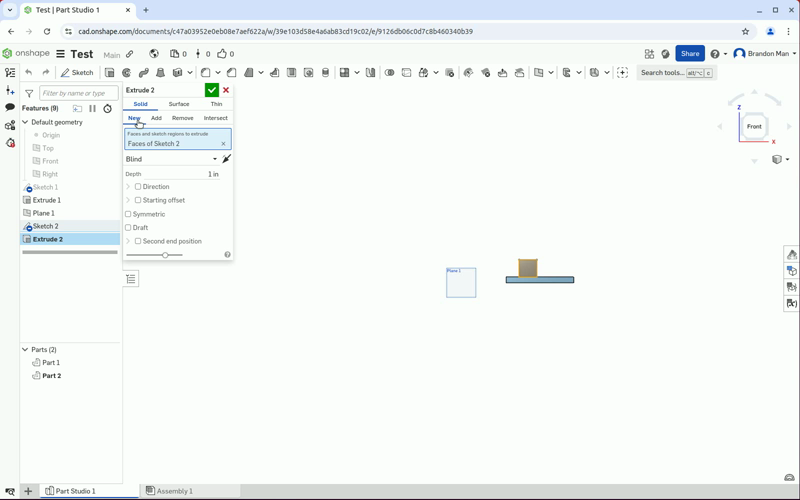
key(tab, 4)
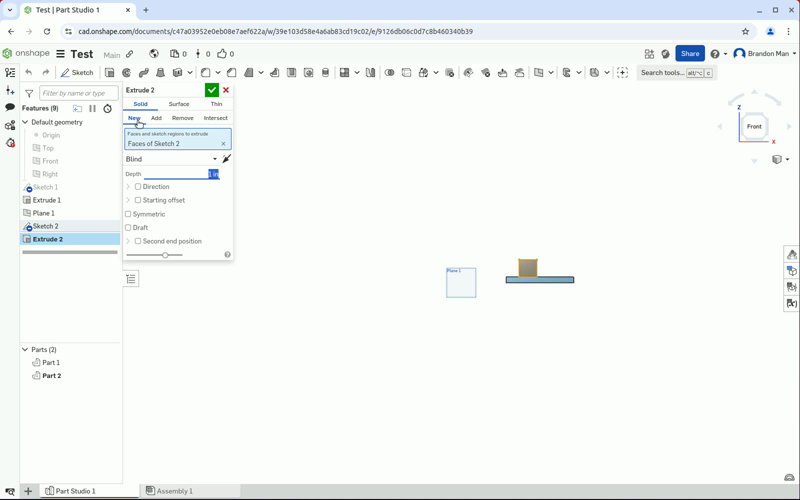
text(-6.74)
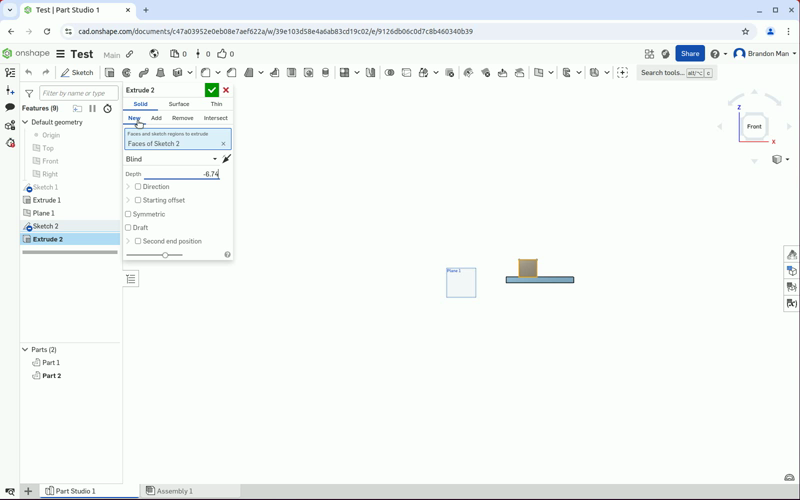
key(enter)
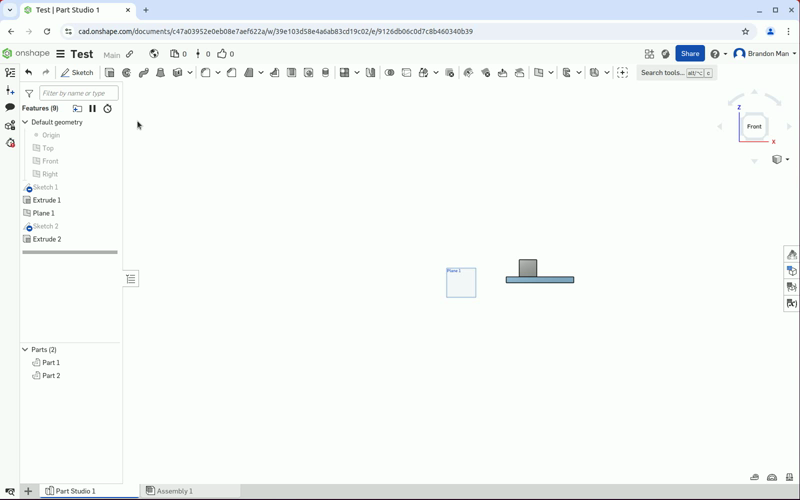
key(shift+h)
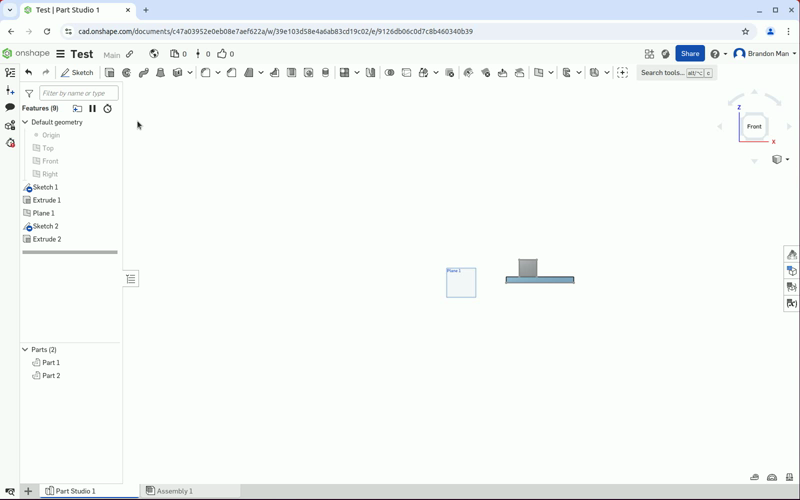
key(shift+h)
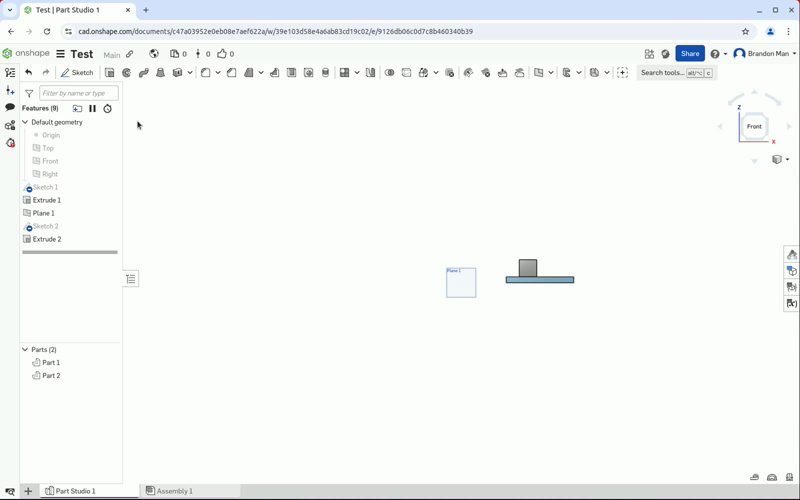
mouse_move(73, 189)
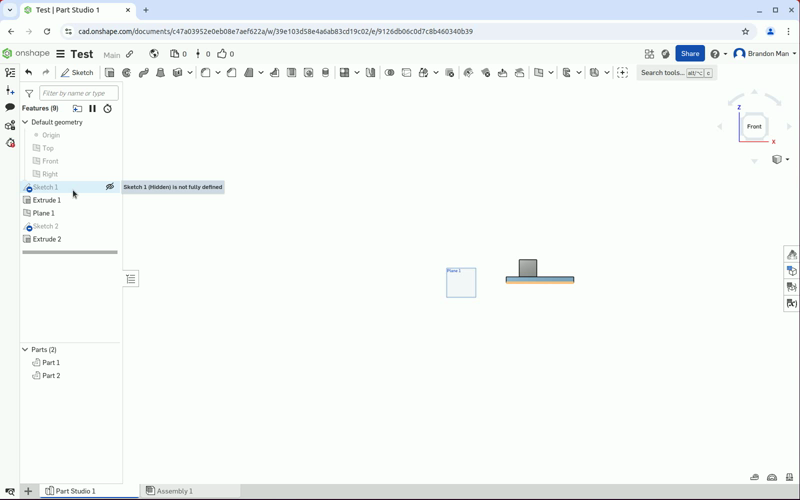
click(73, 189)
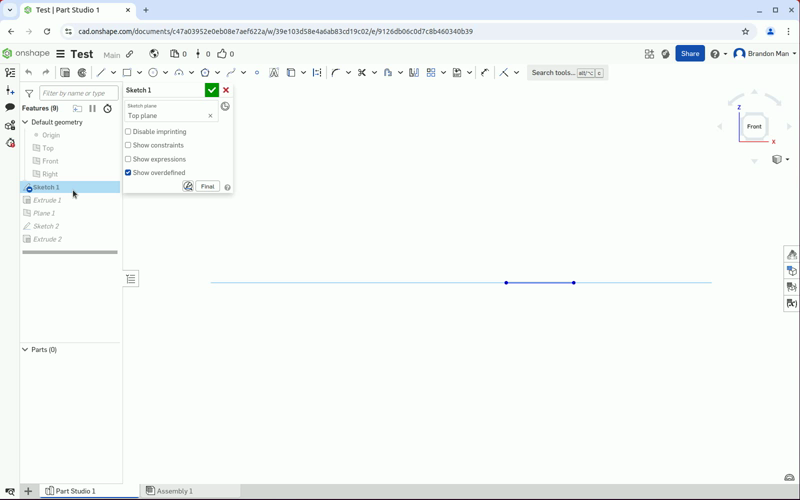
mouse_move(229, 92)
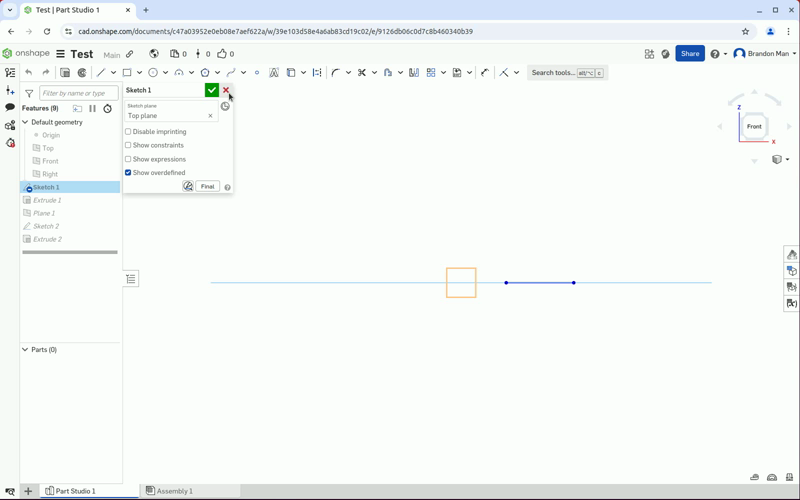
click(229, 92)
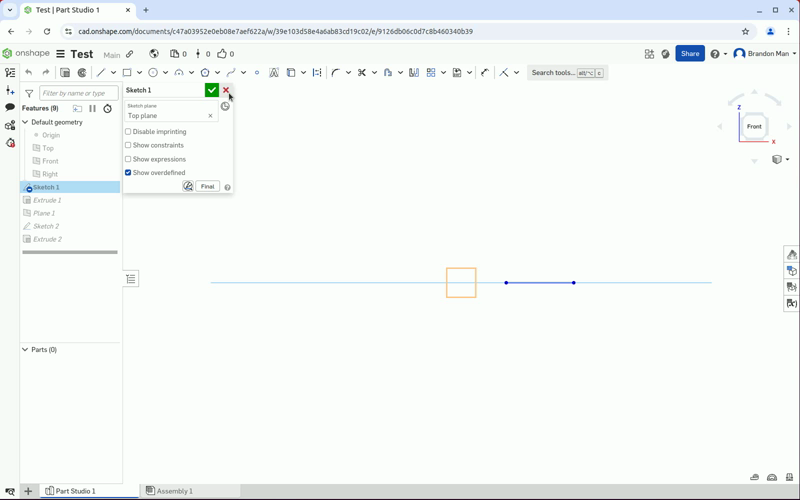
key(shift+s)
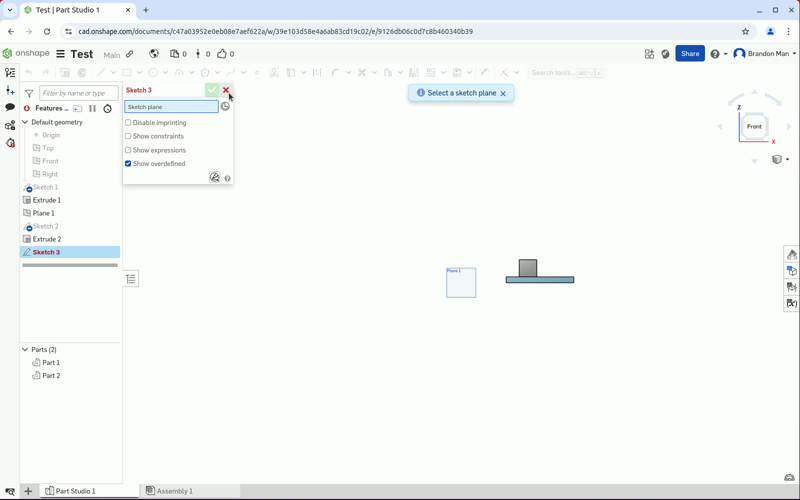
mouse_move(73, 215)
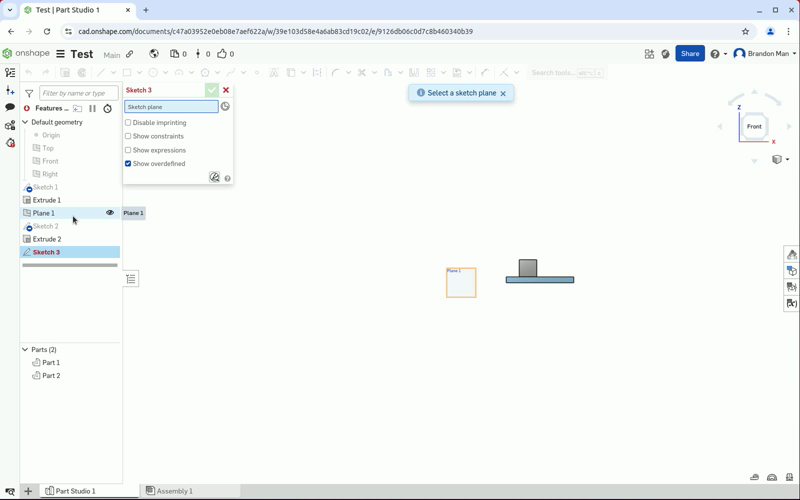
click(73, 215)
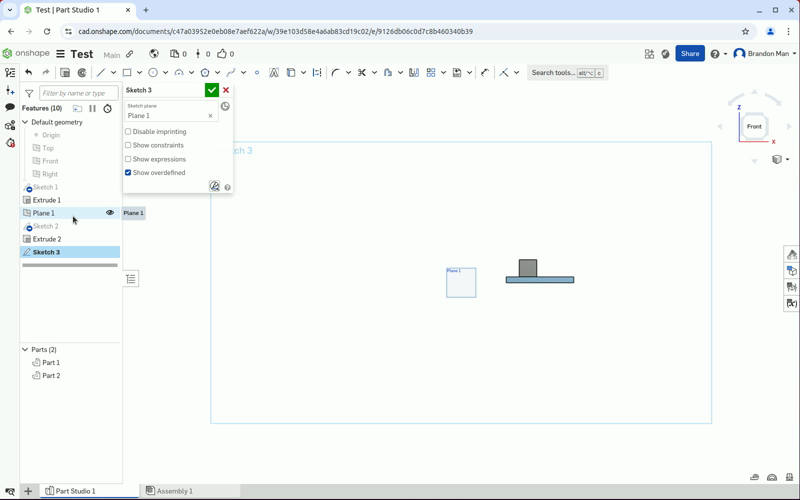
mouse_move(73, 352)
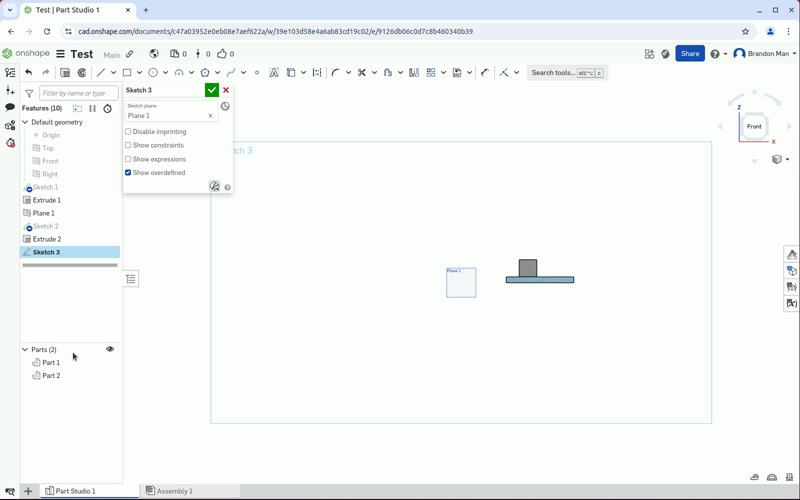
key(y)
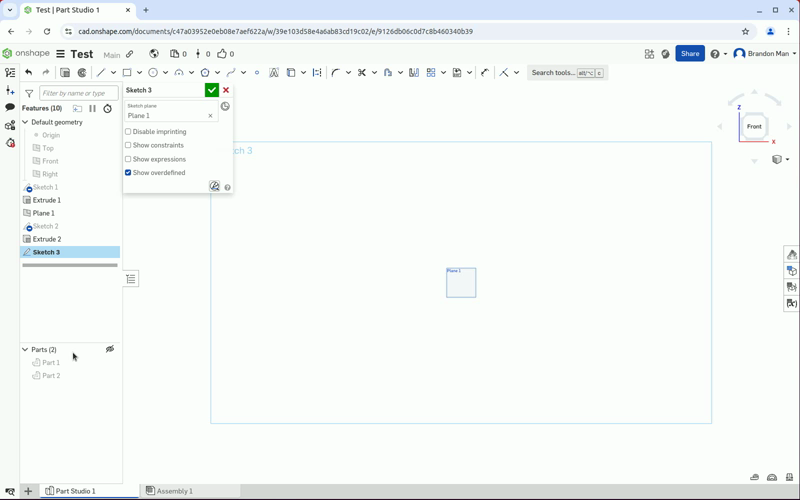
key(l)
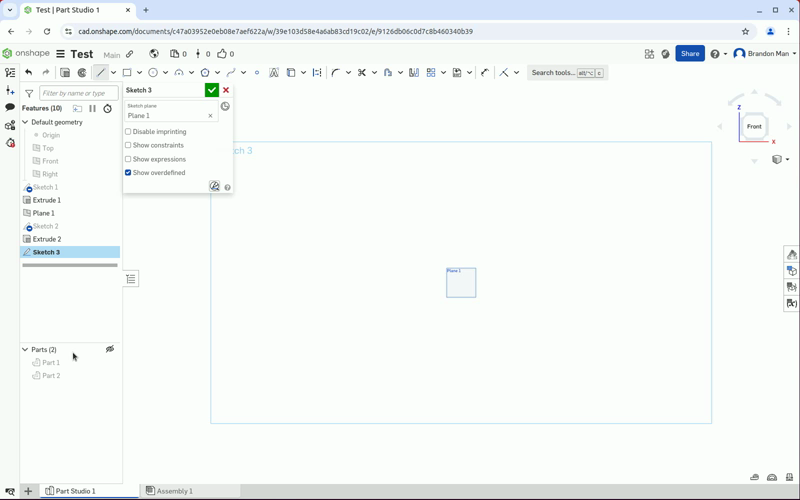
key_down(shift)
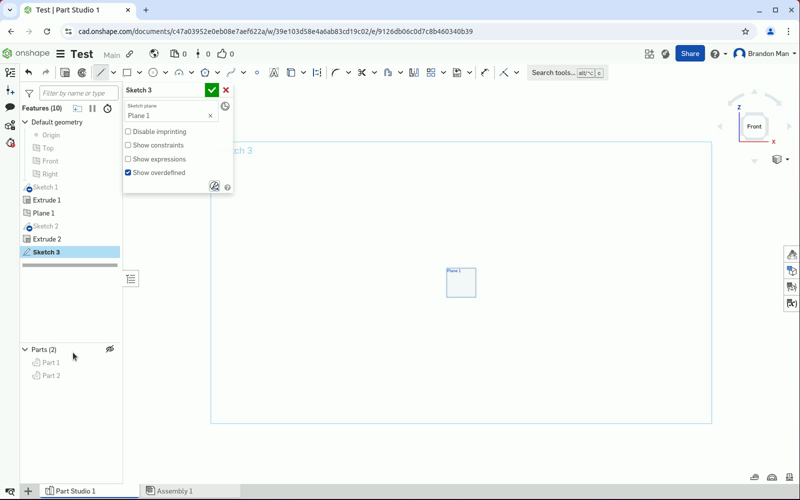
mouse_move(545, 276)
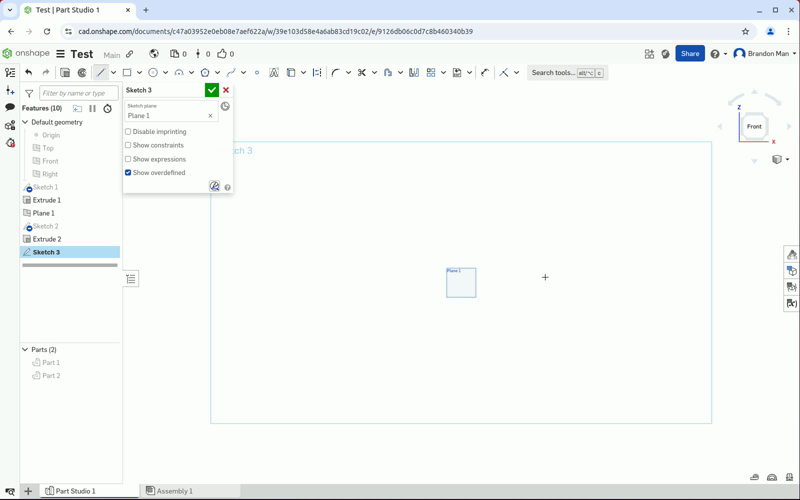
click(545, 276)
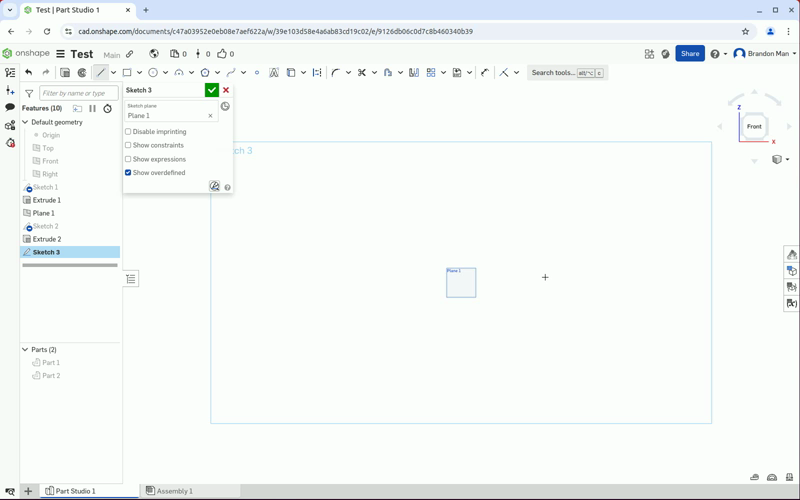
key_up(shift)
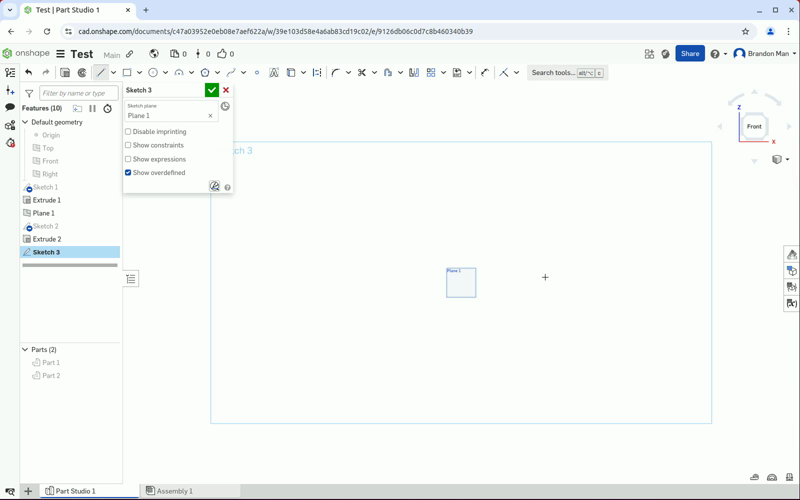
key_down(shift)
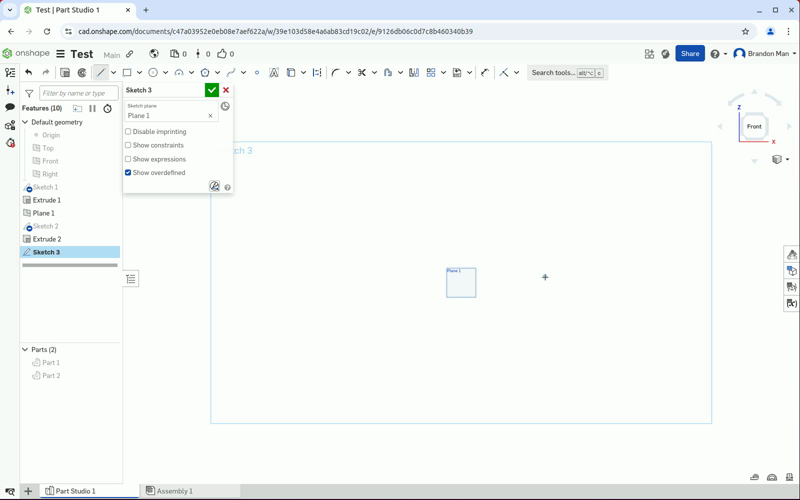
mouse_move(575, 276)
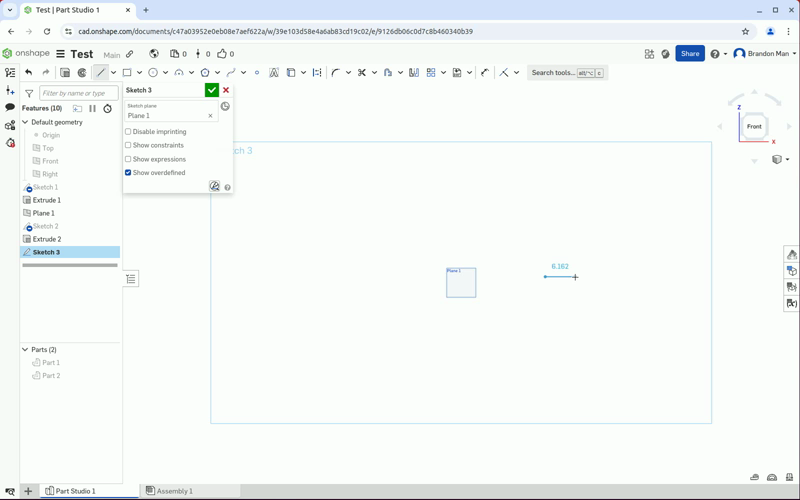
mouse_move(561, 276)
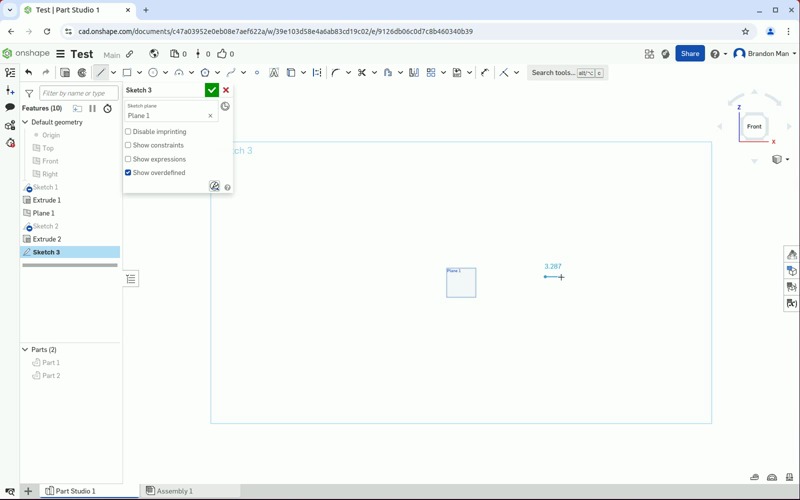
click(561, 276)
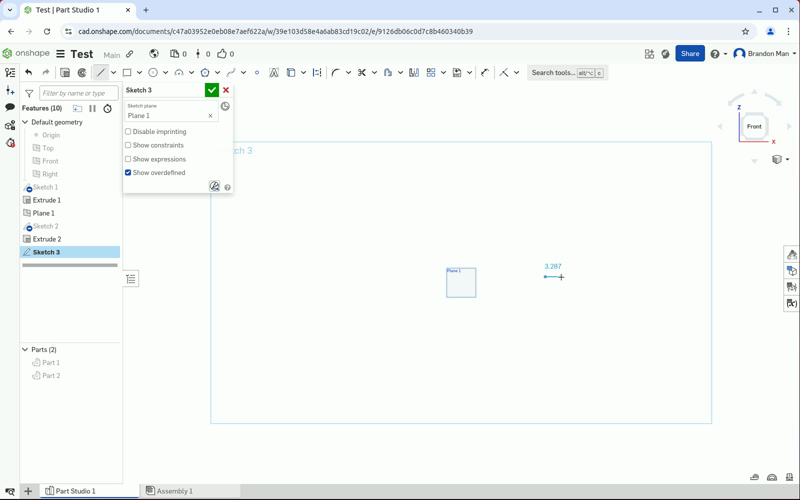
key_up(shift)
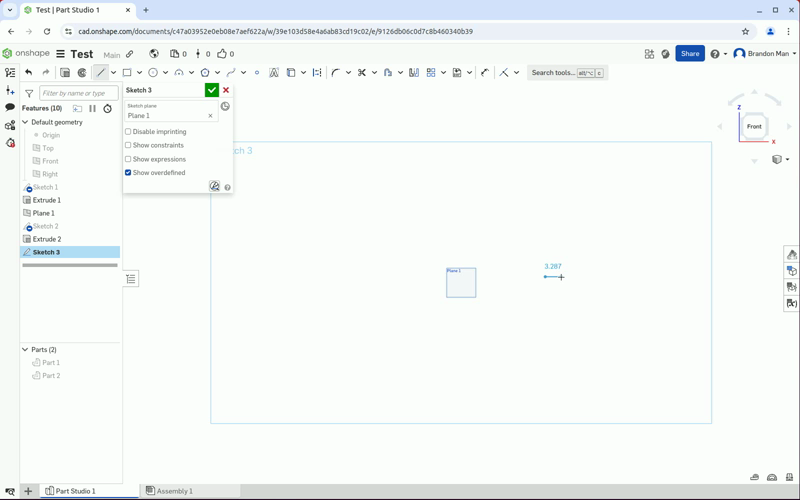
key_down(shift)
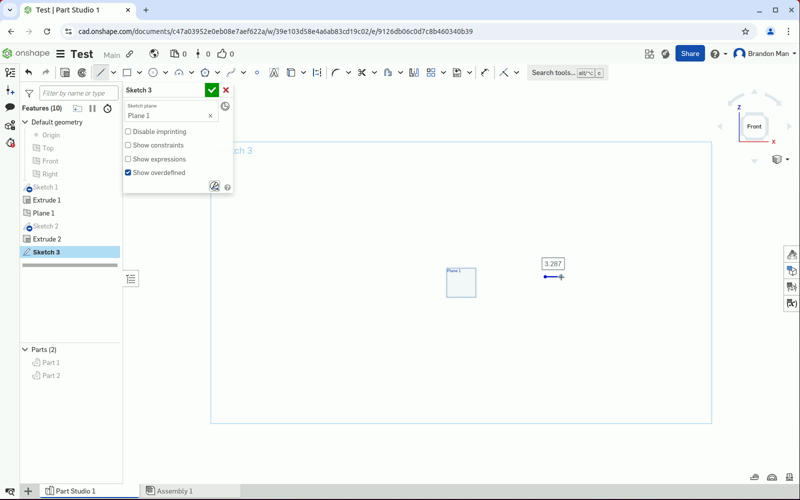
mouse_move(589, 276)
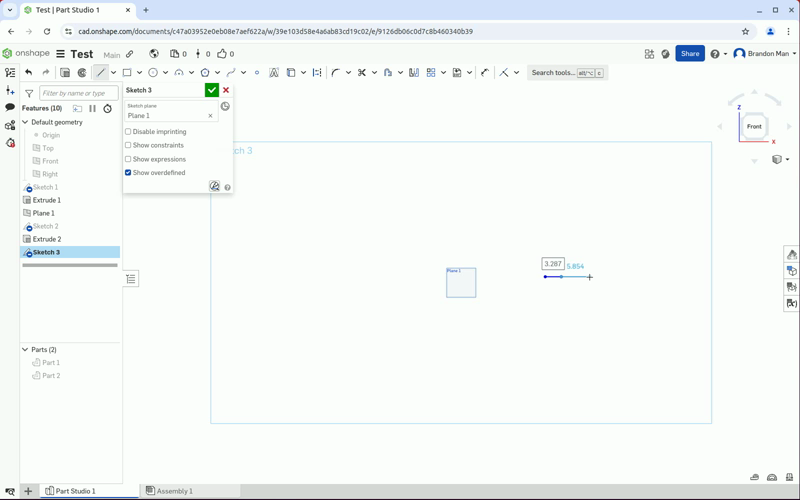
mouse_move(561, 259)
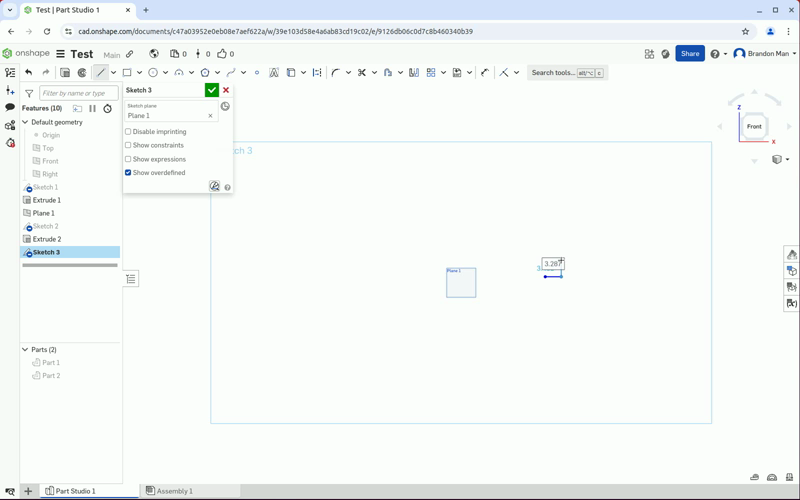
click(561, 259)
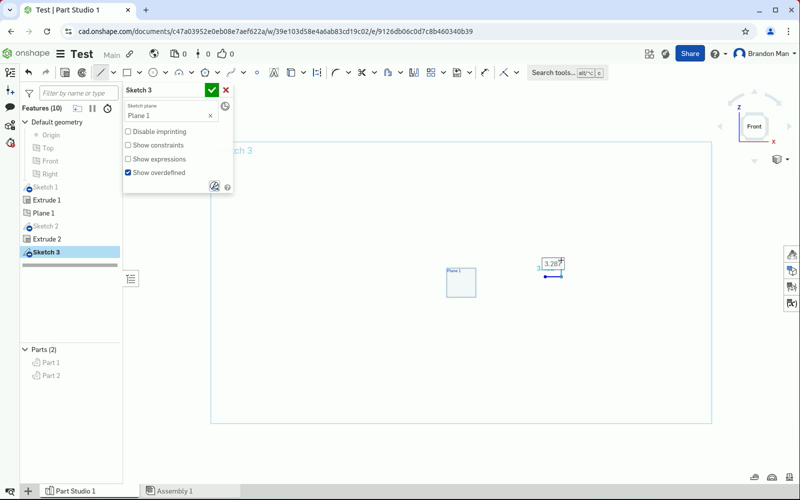
key_up(shift)
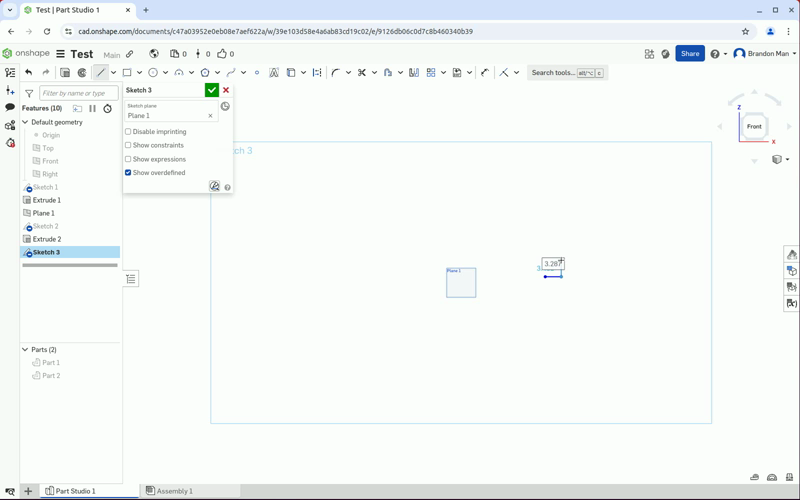
key_down(shift)
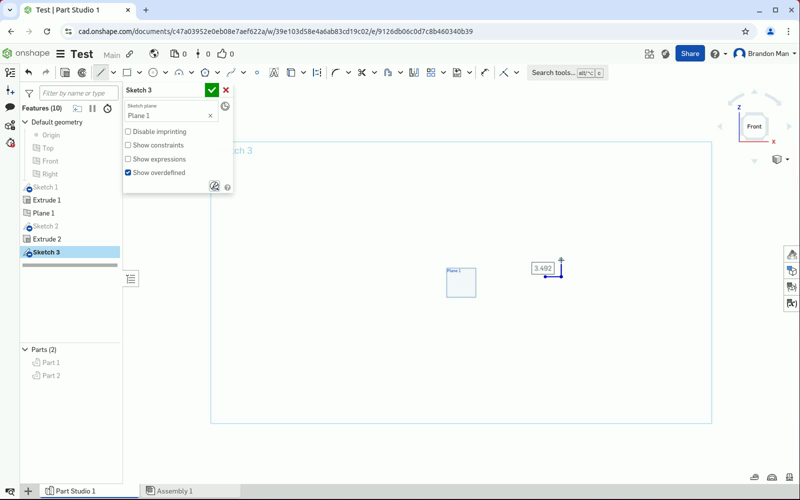
mouse_move(589, 259)
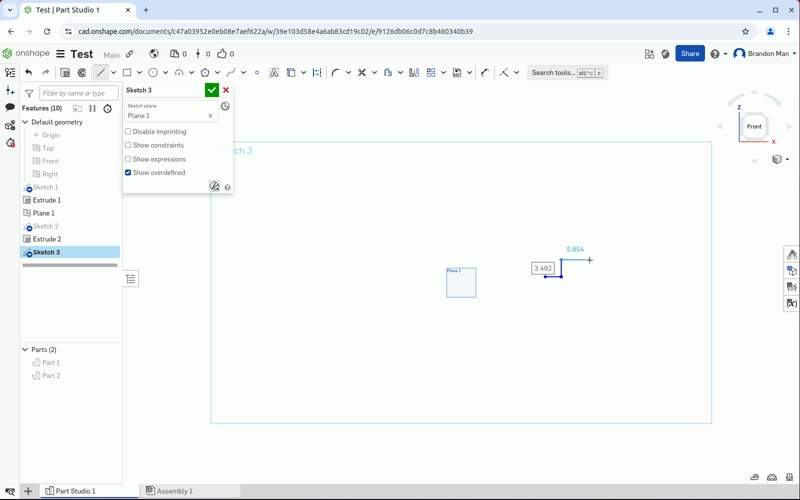
mouse_move(545, 259)
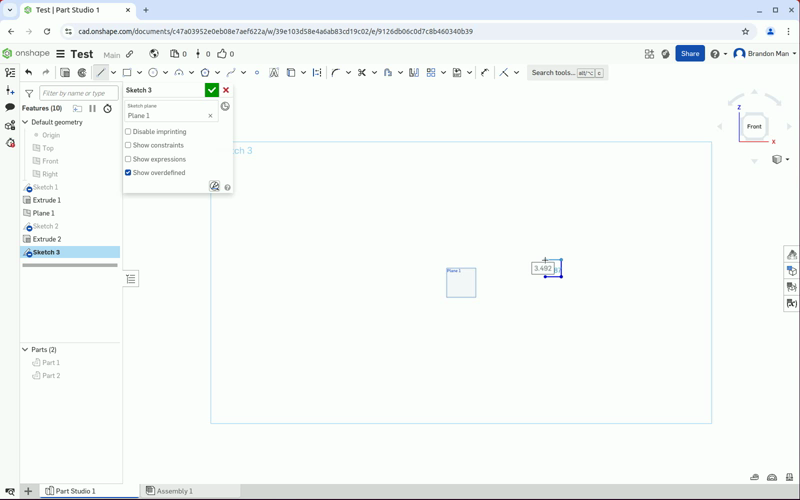
click(545, 259)
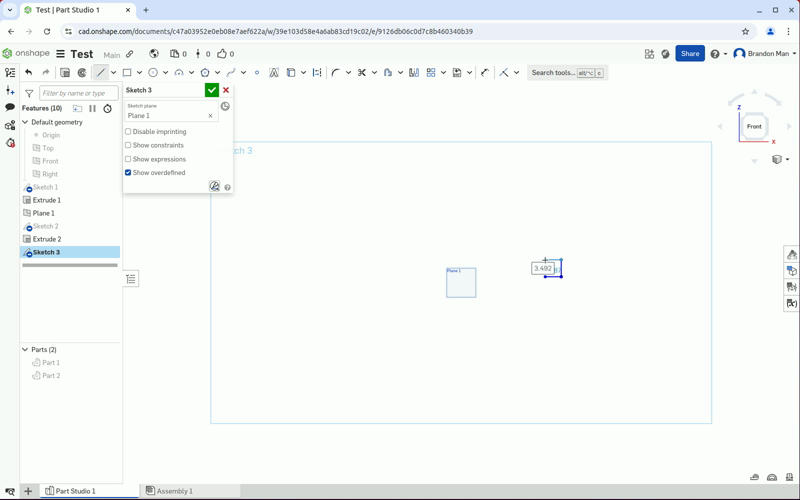
key_up(shift)
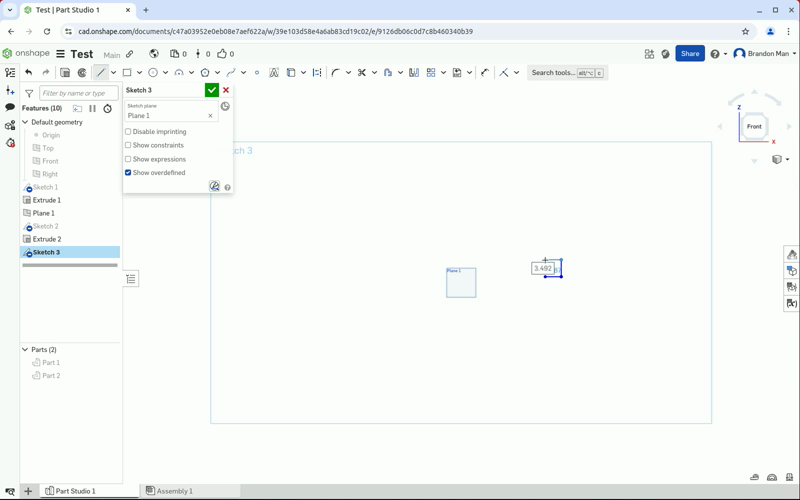
mouse_move(575, 259)
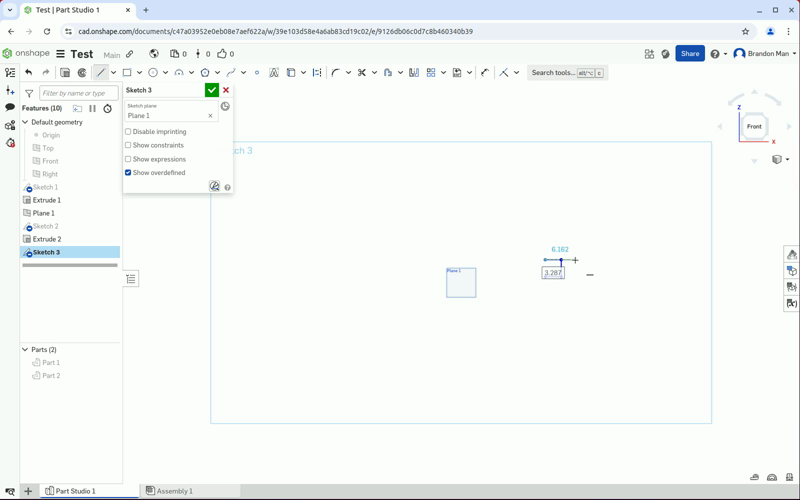
key_down(shift)
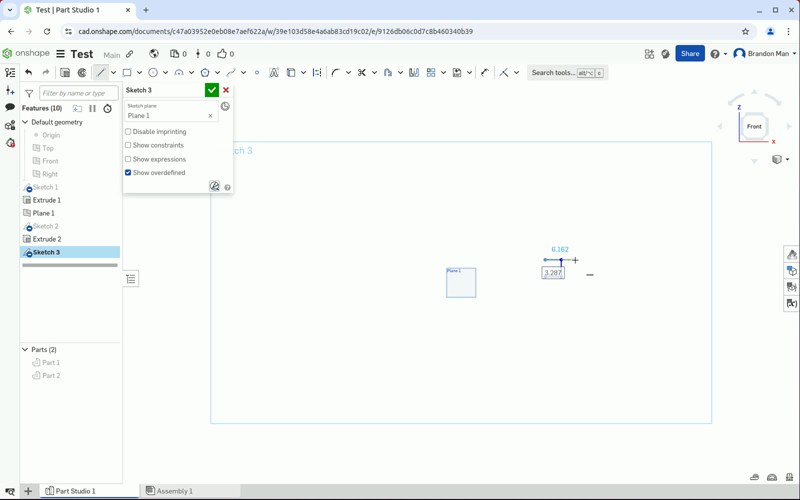
mouse_move(545, 276)
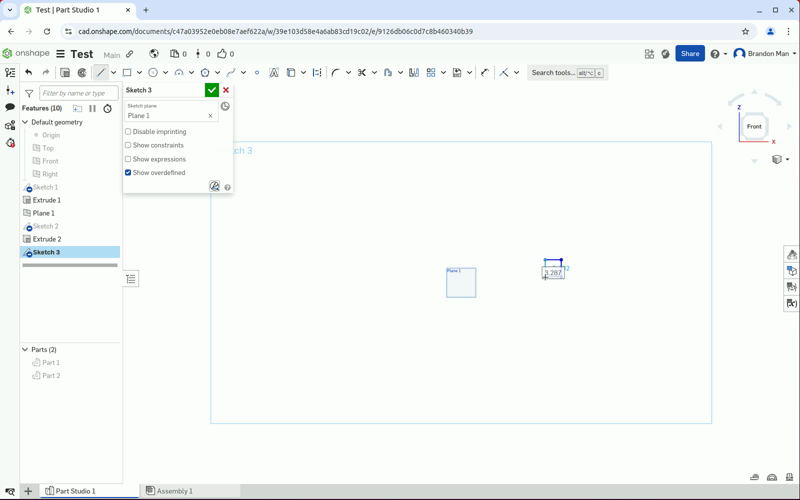
key_up(shift)
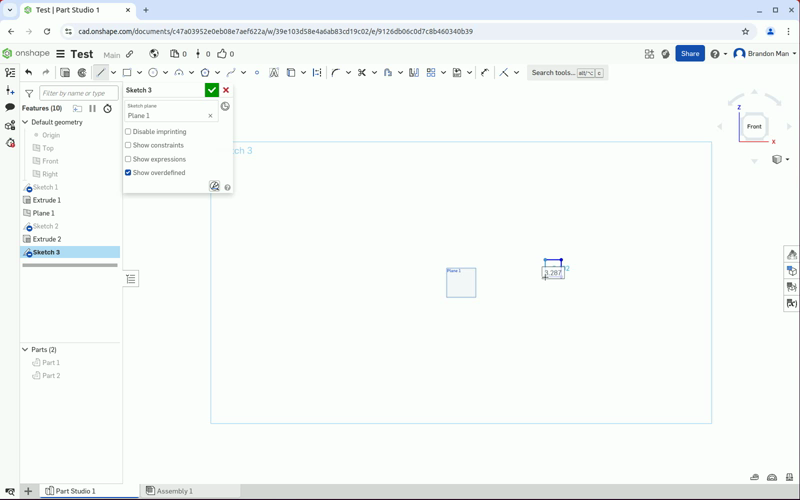
click(545, 276)
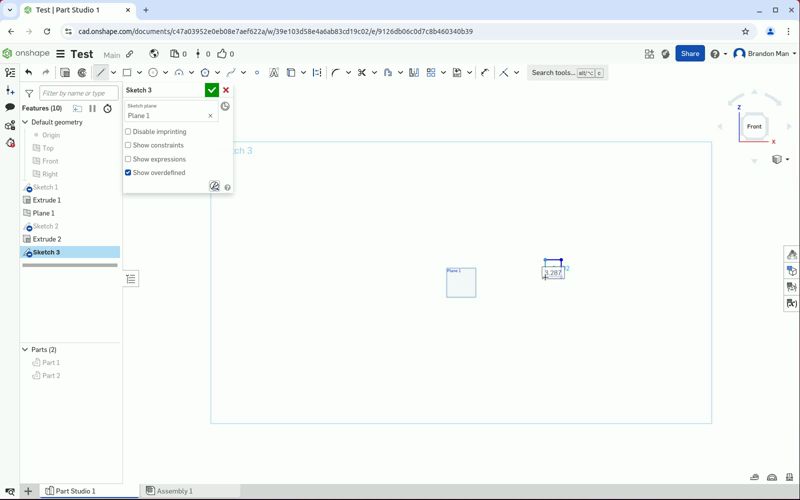
key(esc)
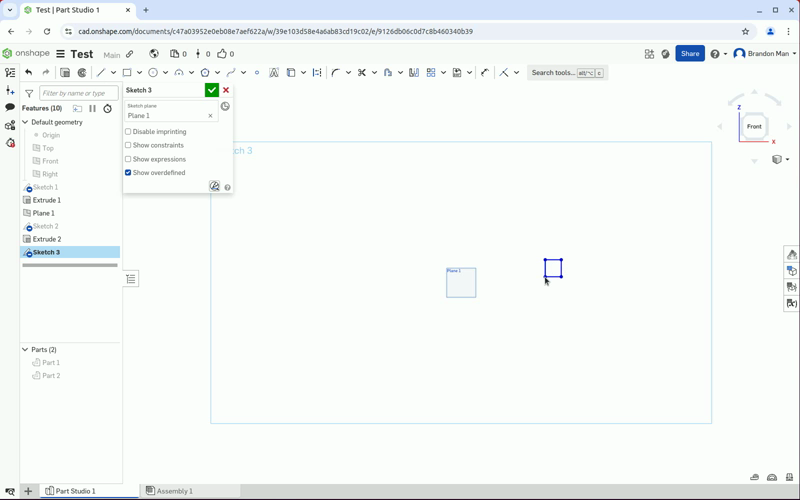
mouse_move(556, 276)
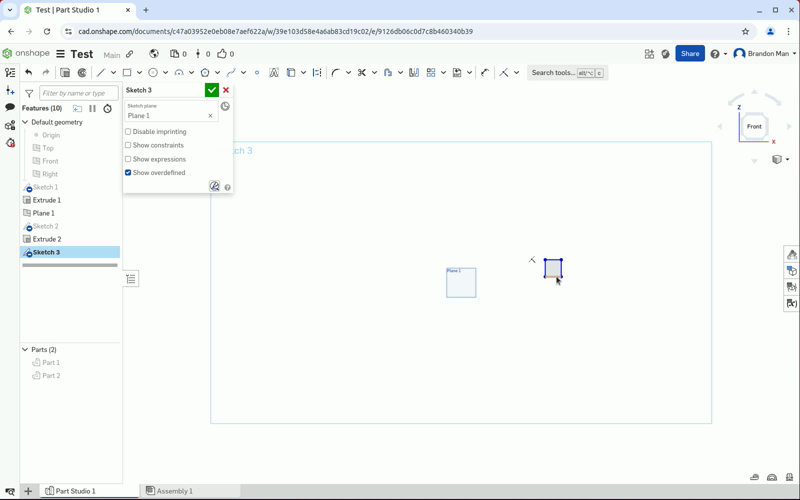
scroll(6)
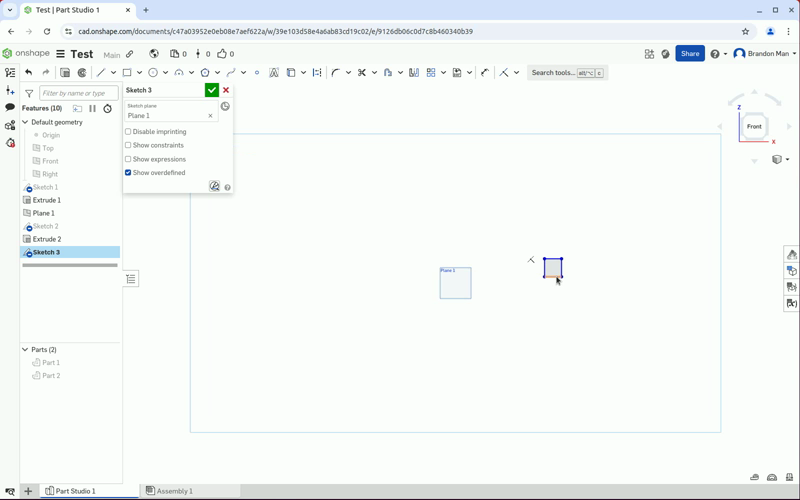
scroll(6)
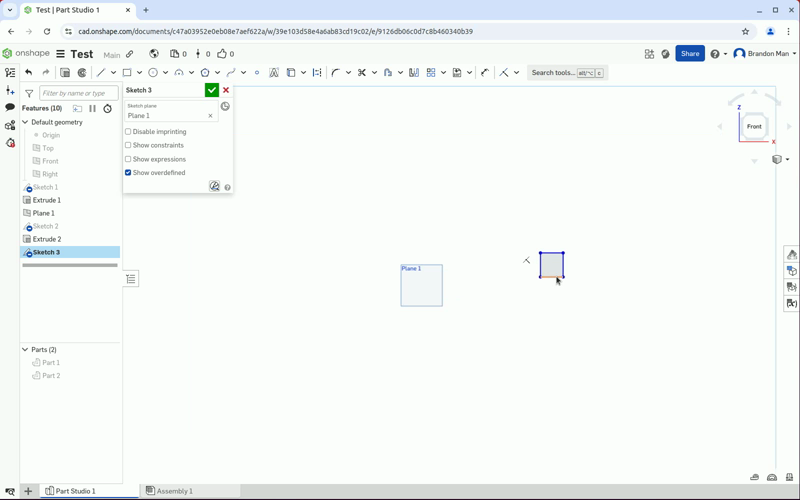
scroll(6)
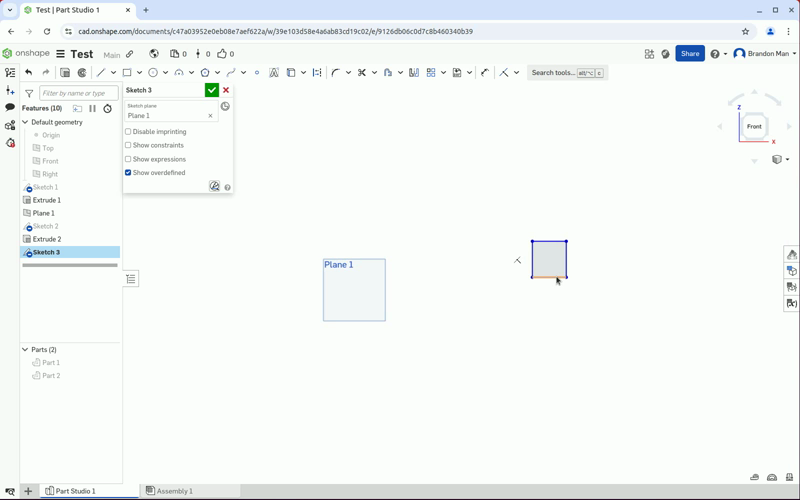
scroll(6)
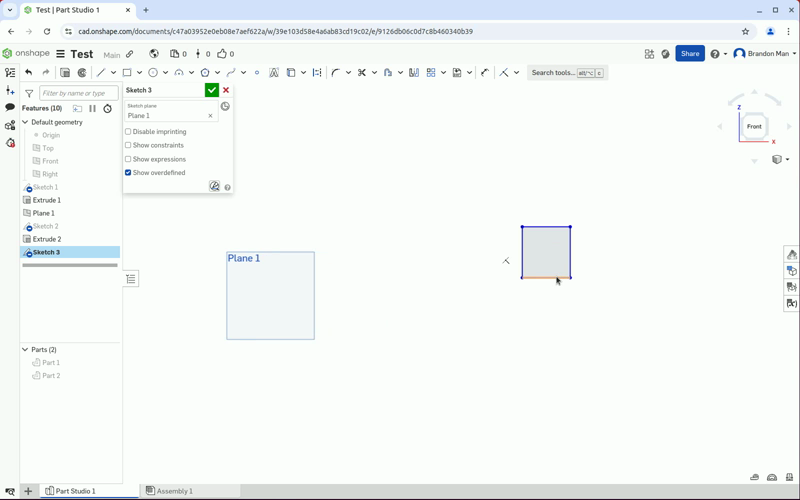
scroll(6)
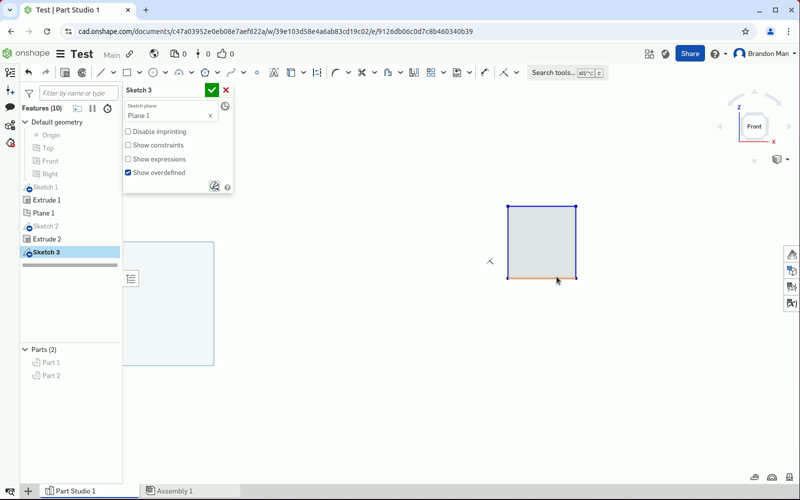
scroll(6)
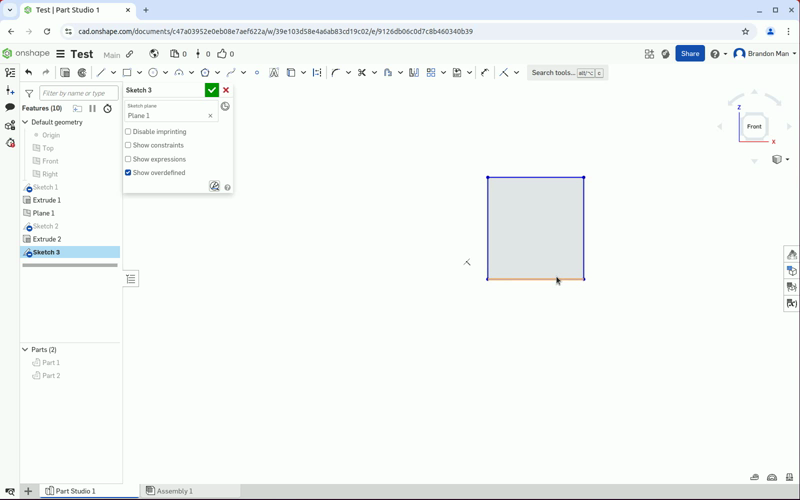
scroll(6)
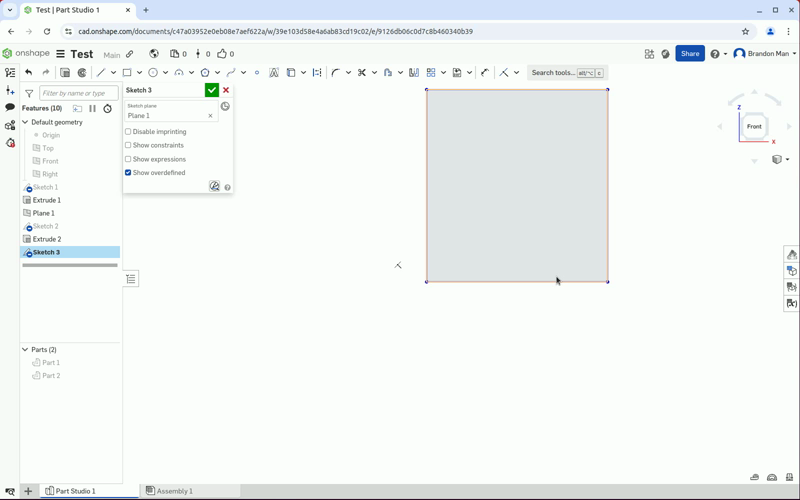
click(556, 276)
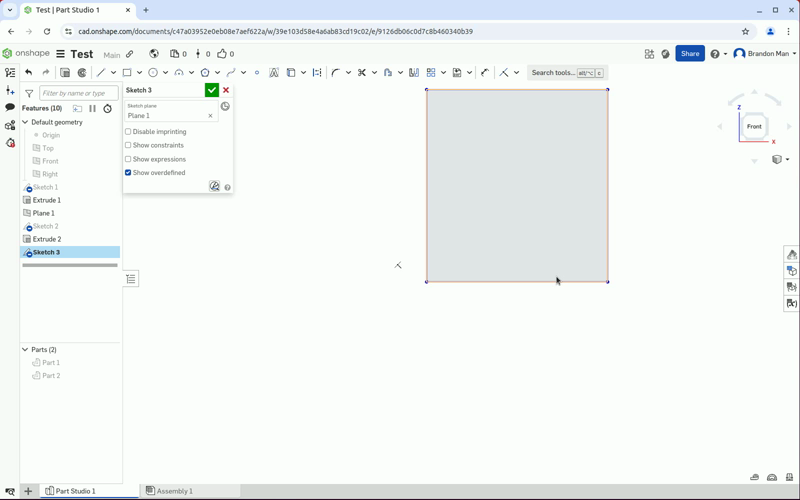
scroll(-6)
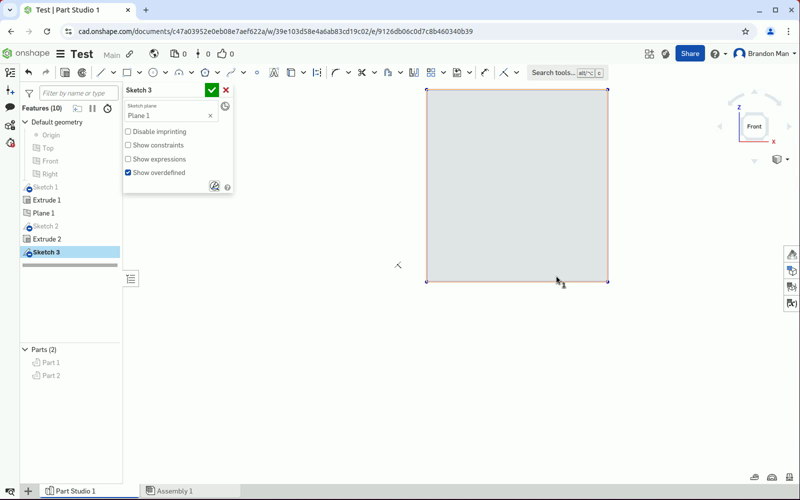
scroll(-6)
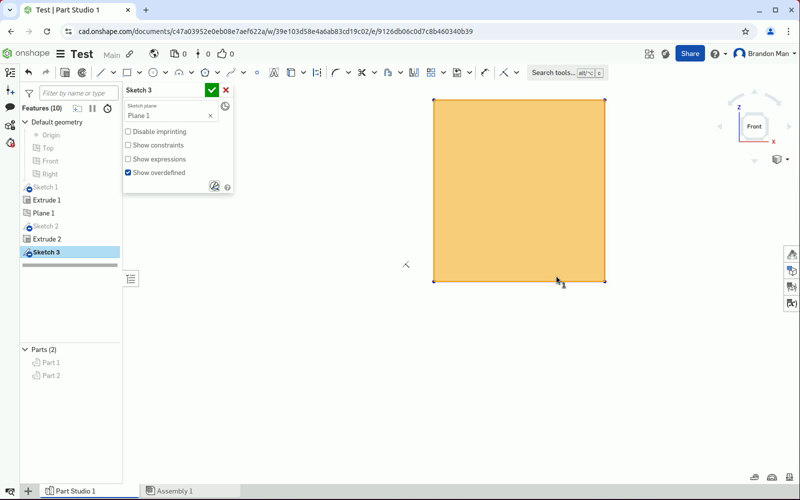
scroll(-6)
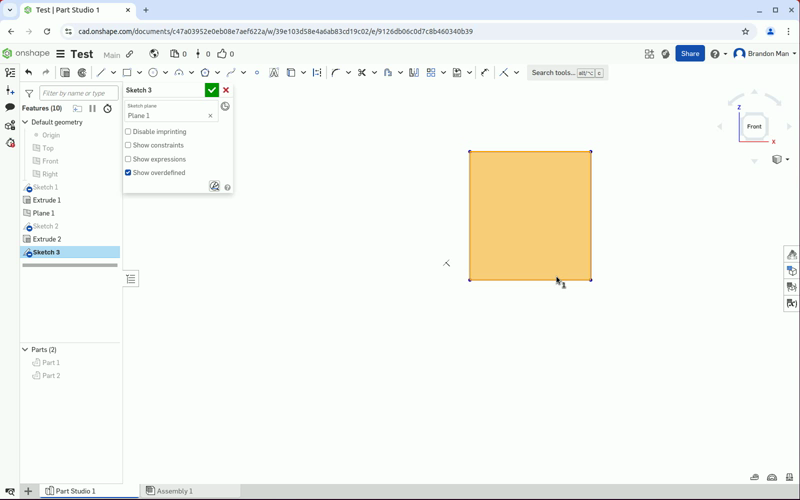
scroll(-6)
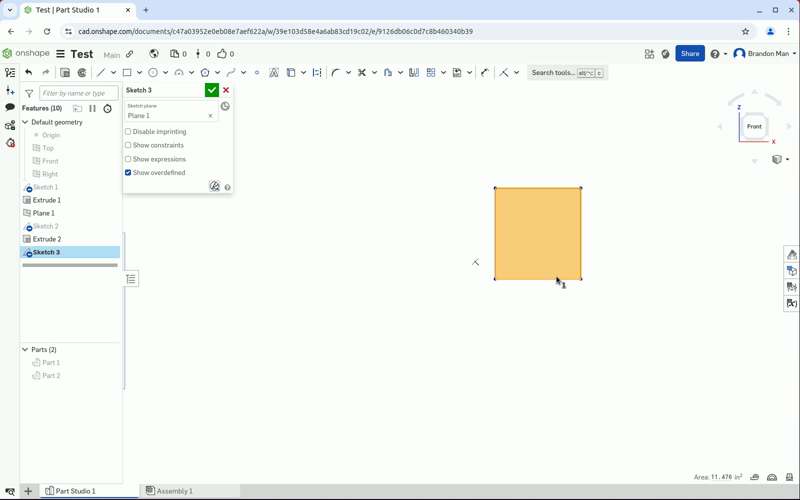
scroll(-6)
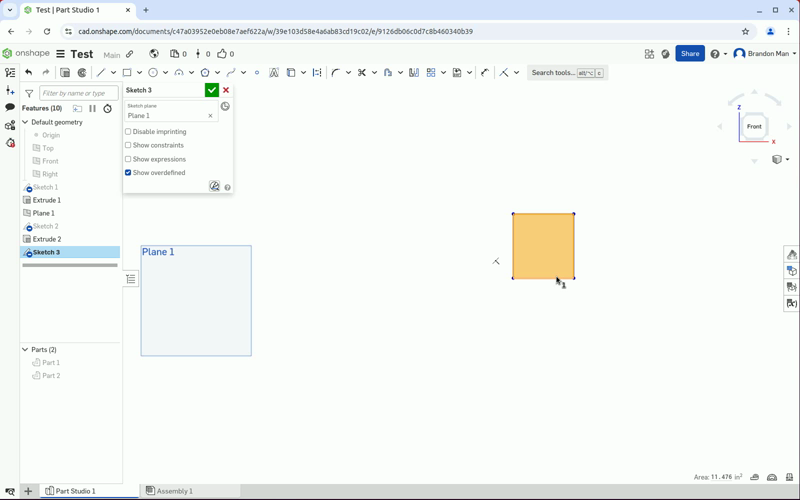
scroll(-6)
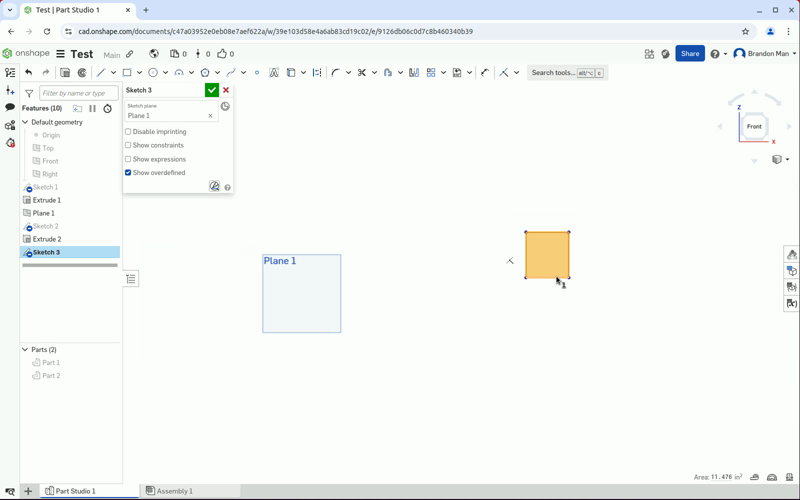
scroll(-6)
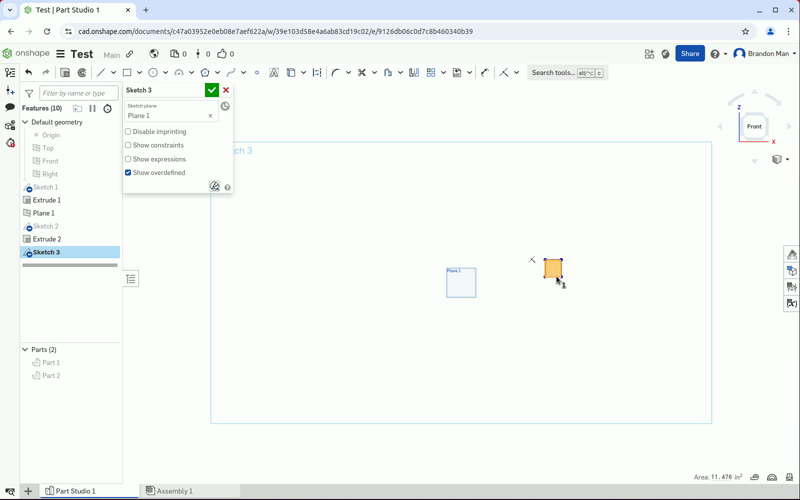
mouse_move(73, 352)
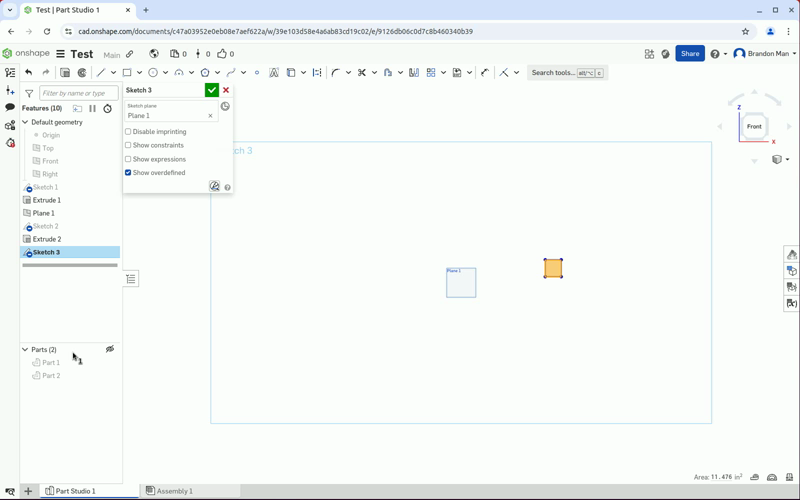
key(shift+y)
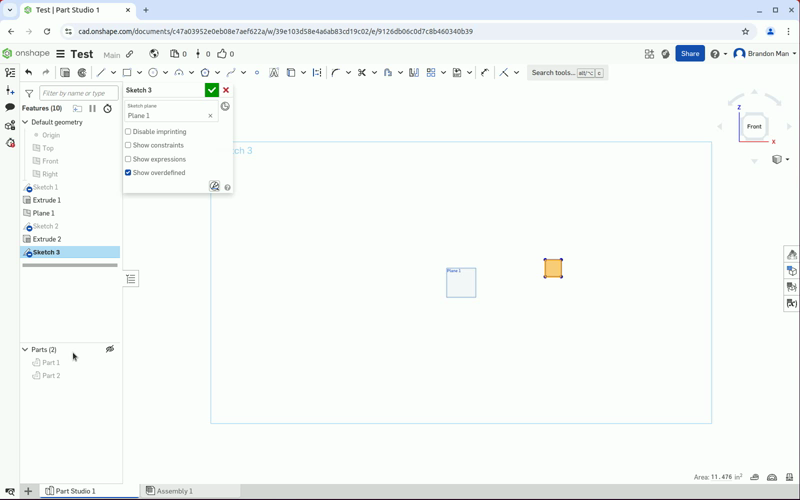
key(shift+e)
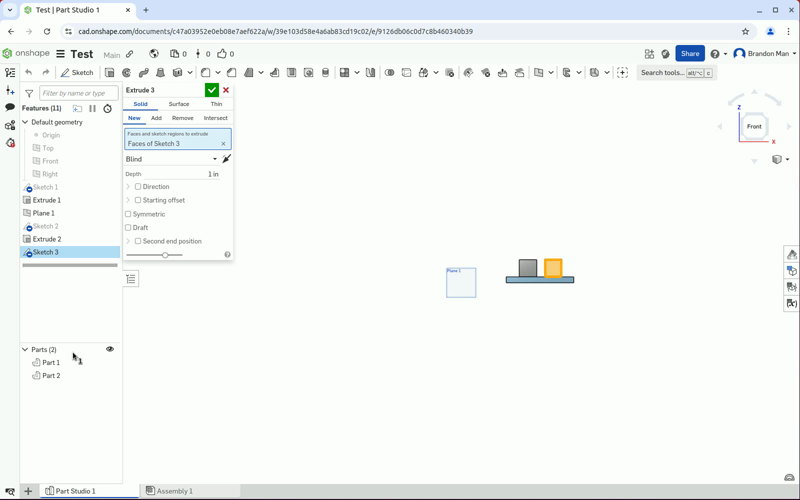
mouse_move(143, 106)
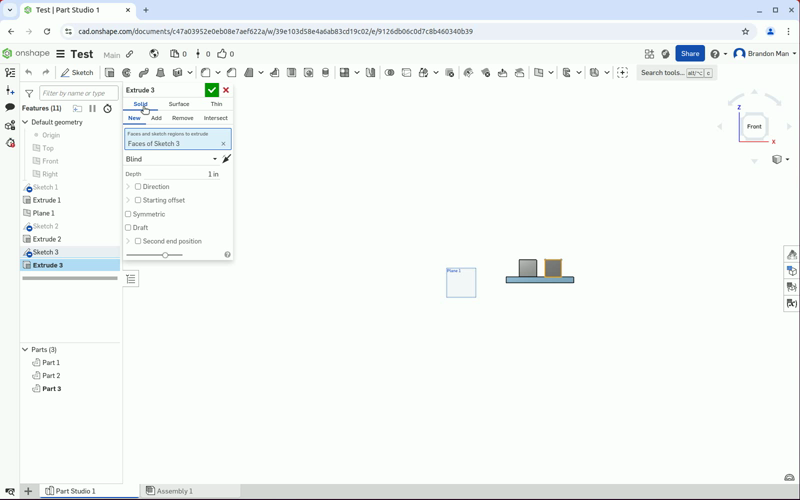
click(143, 106)
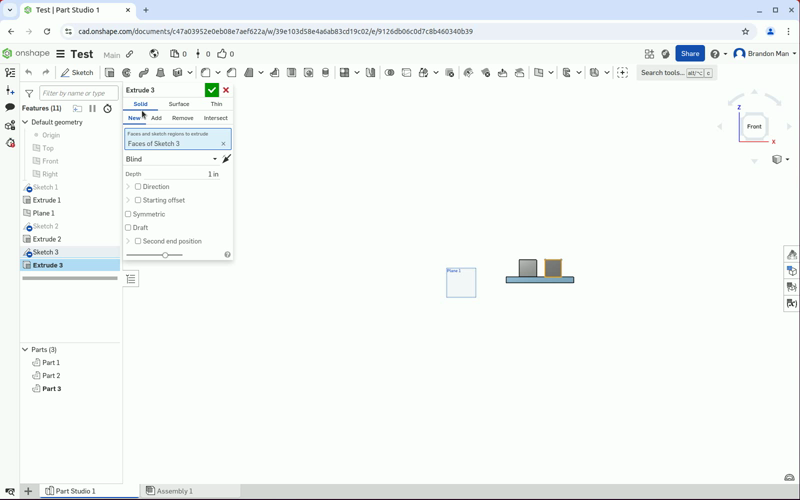
mouse_move(137, 120)
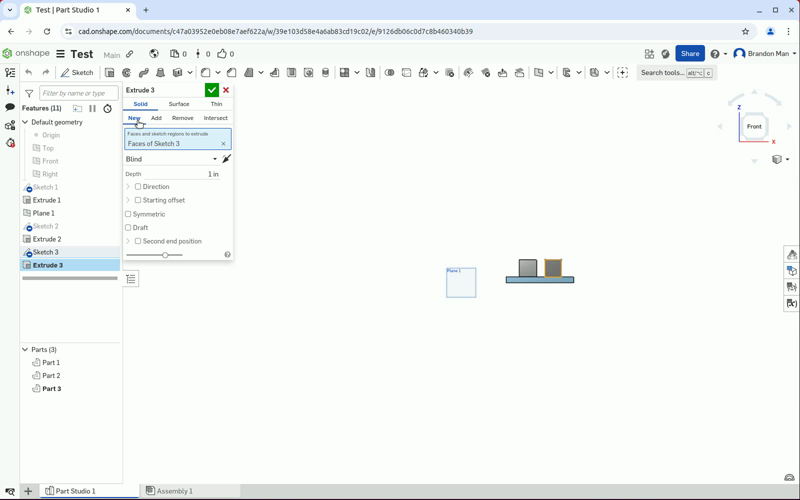
click(137, 120)
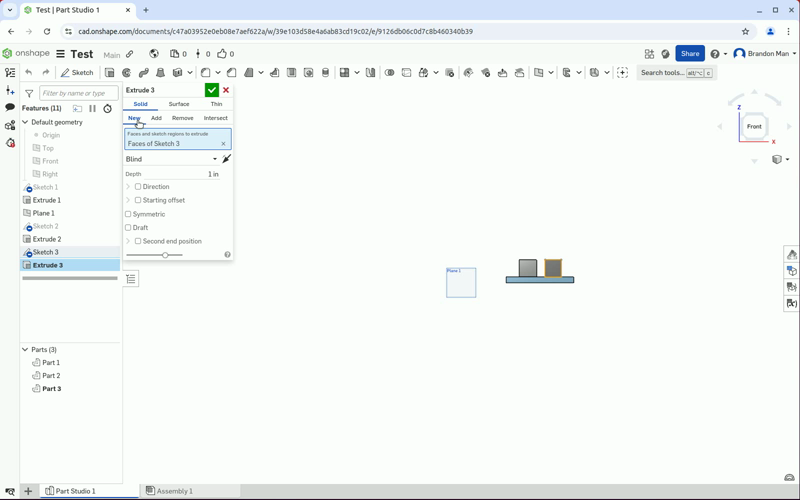
key(tab, 4)
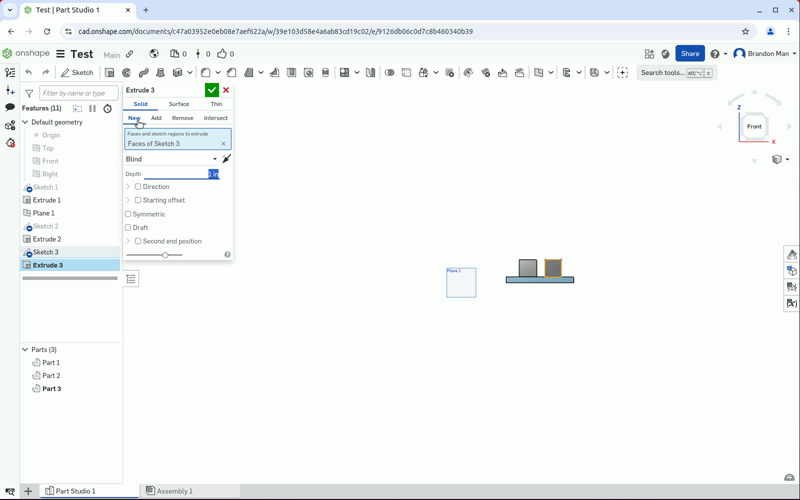
text(-6.74)
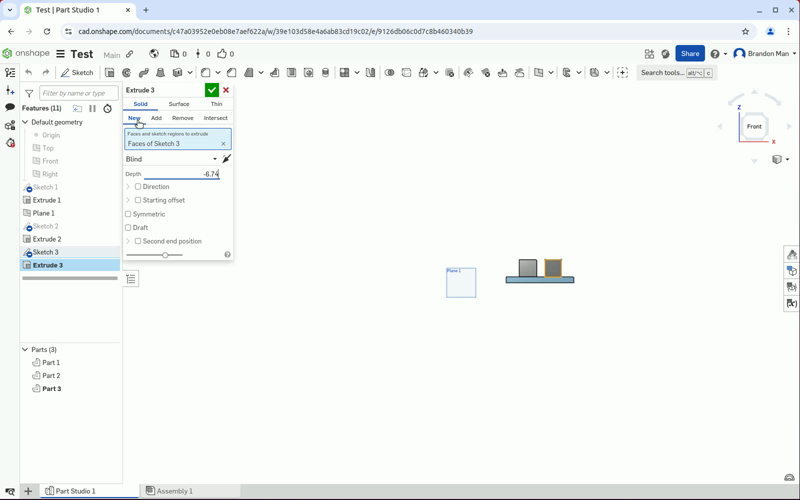
key(enter)
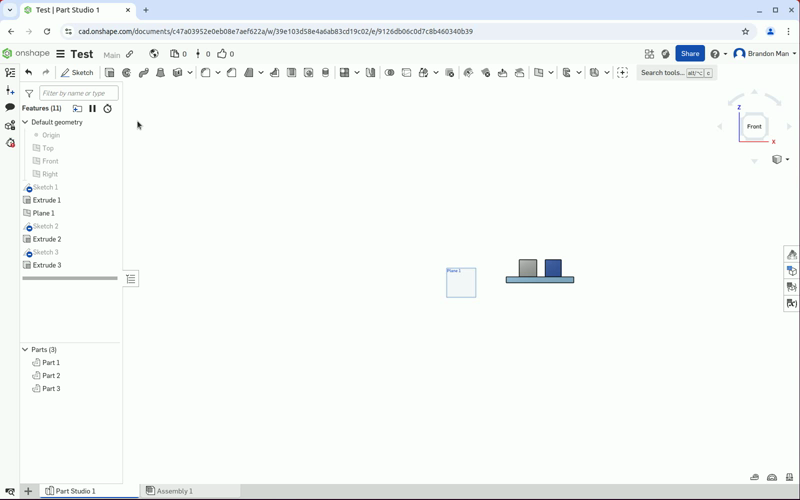
key(shift+h)
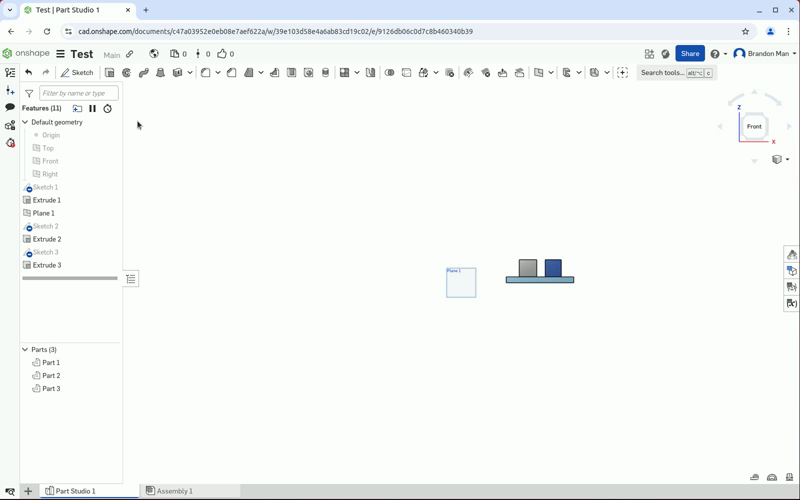
key(shift+h)
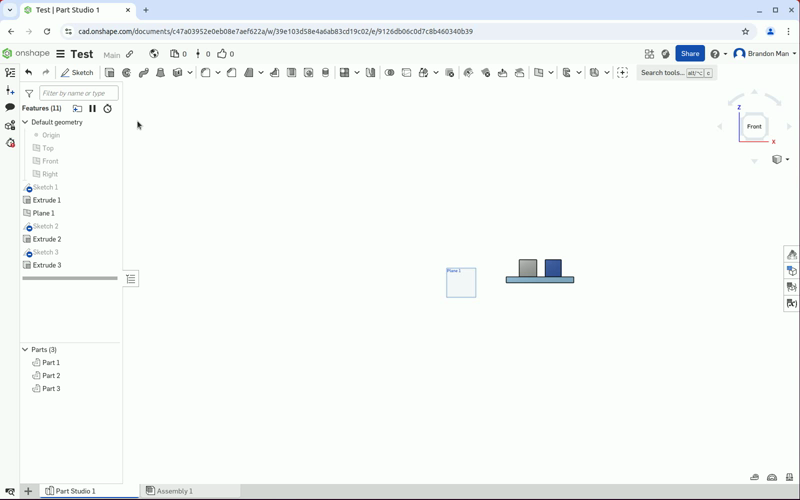
mouse_move(73, 189)
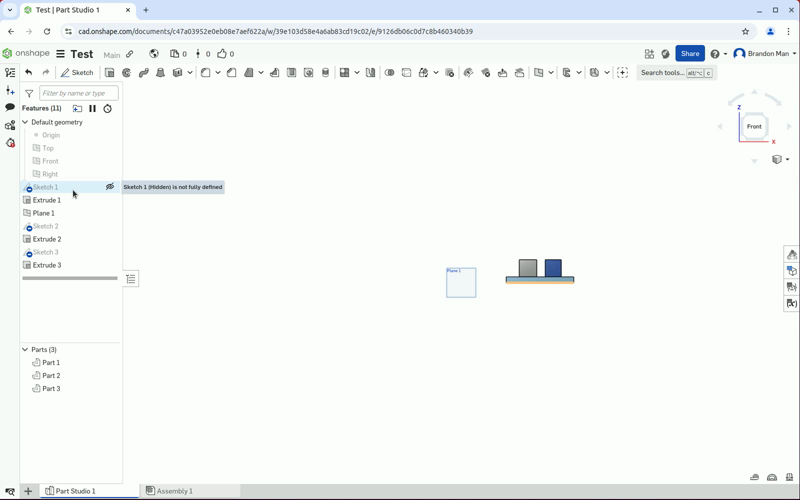
click(73, 189)
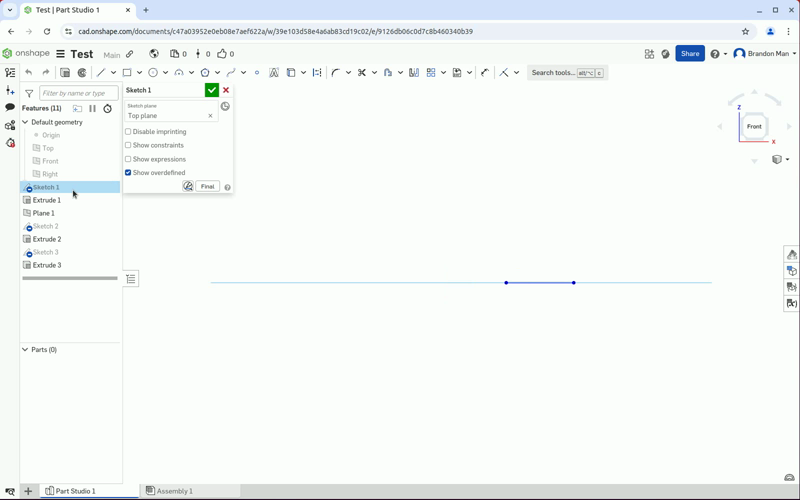
mouse_move(229, 92)
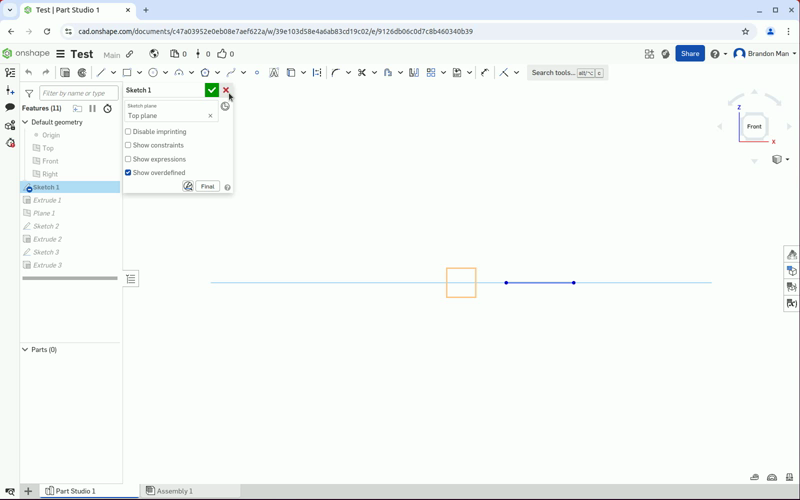
click(229, 92)
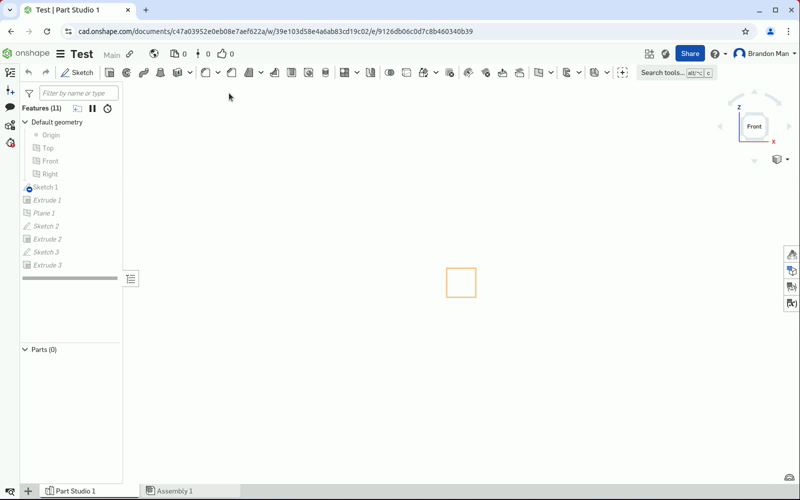
key(shift+s)
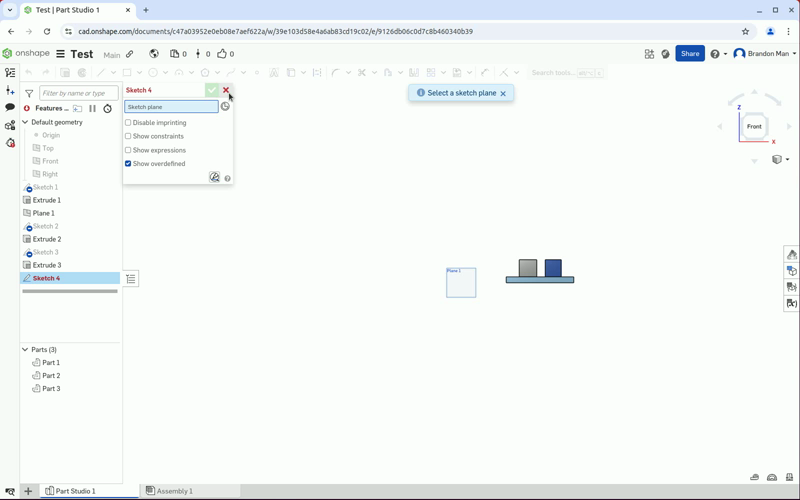
mouse_move(73, 215)
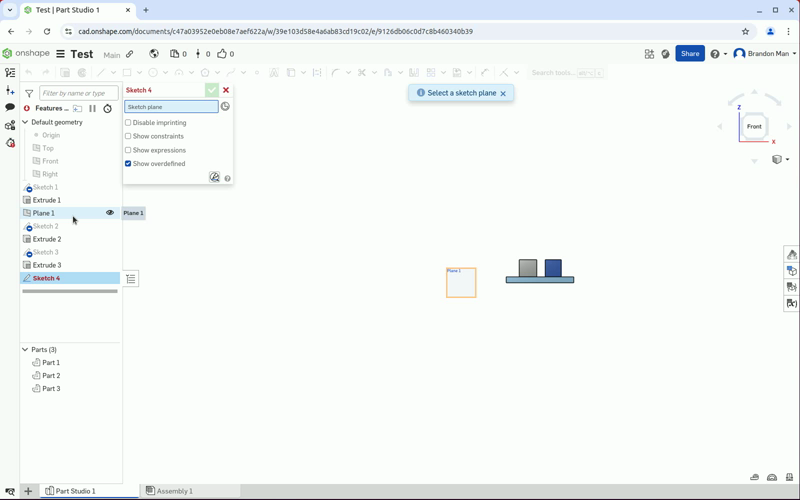
click(73, 215)
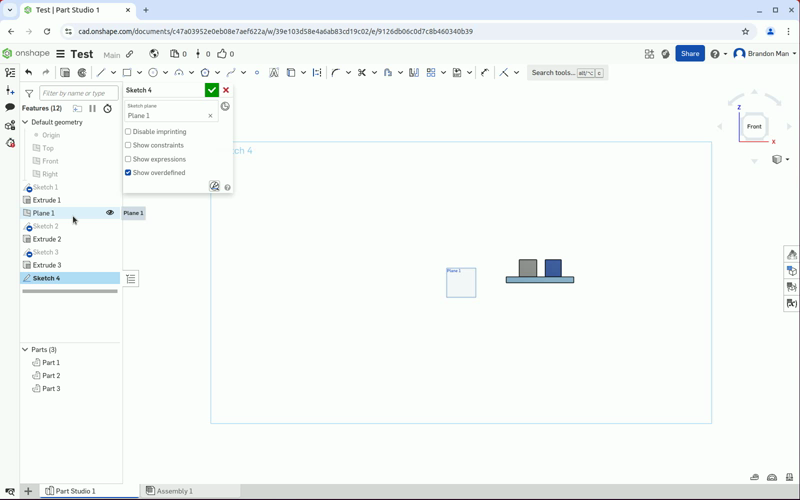
mouse_move(73, 352)
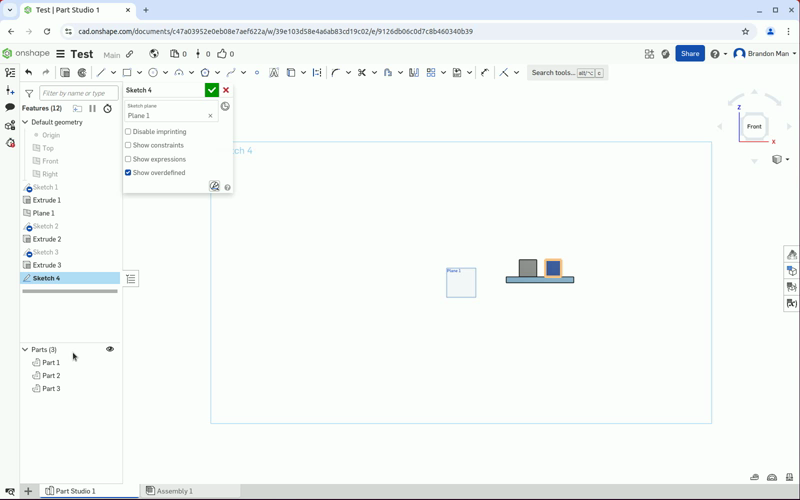
key(y)
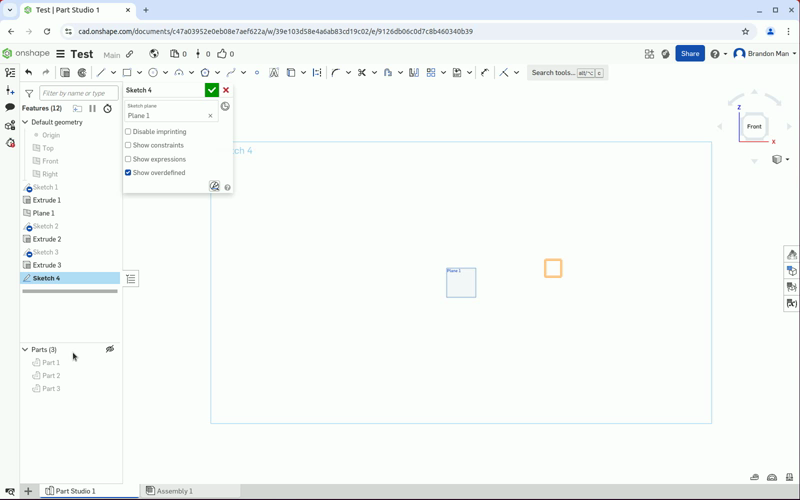
key(l)
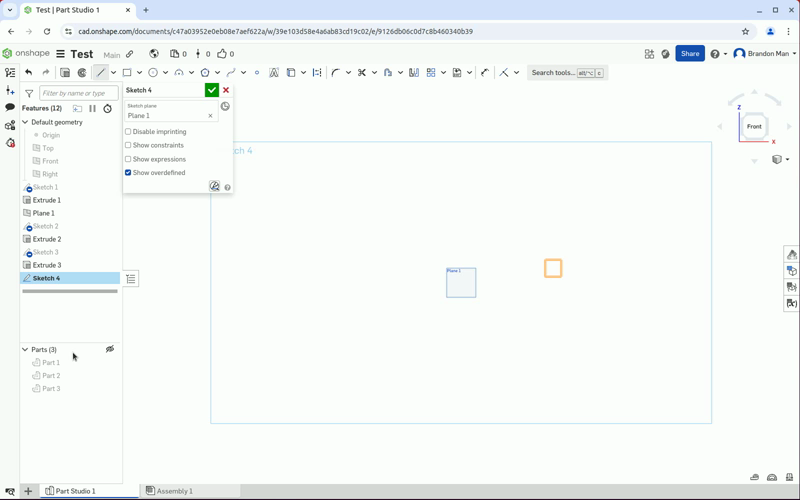
key_down(shift)
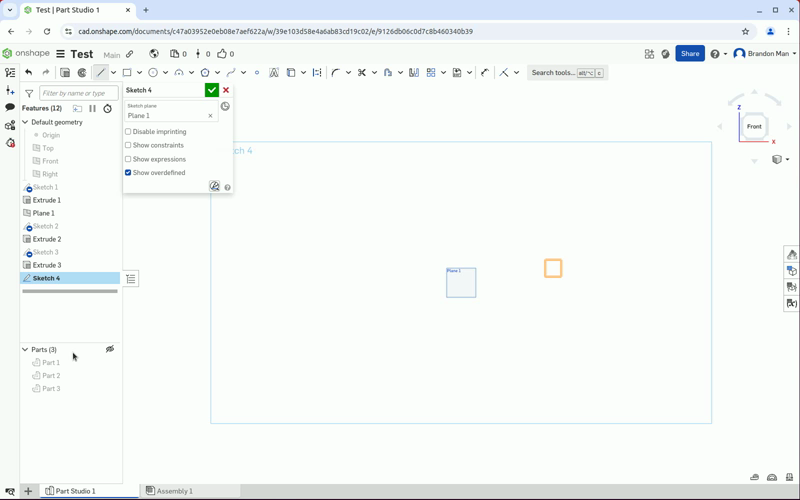
mouse_move(522, 260)
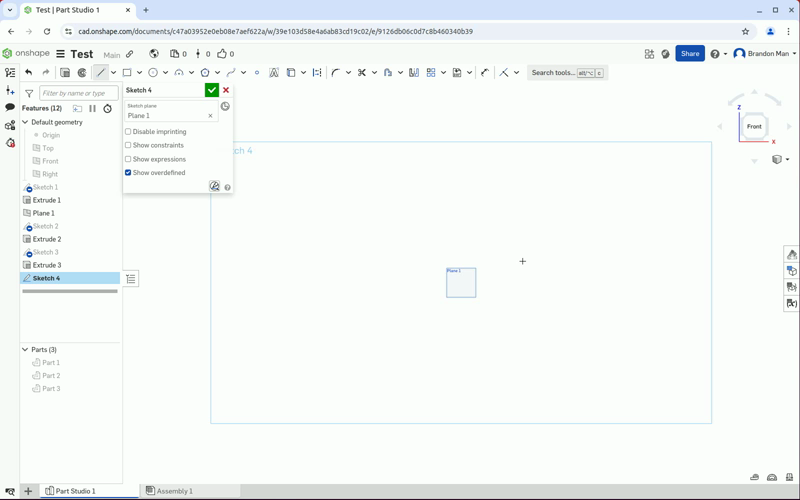
click(522, 260)
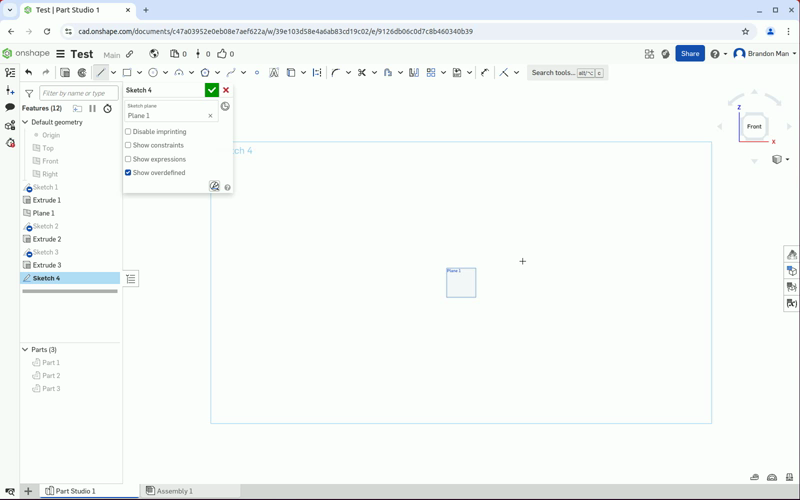
key_up(shift)
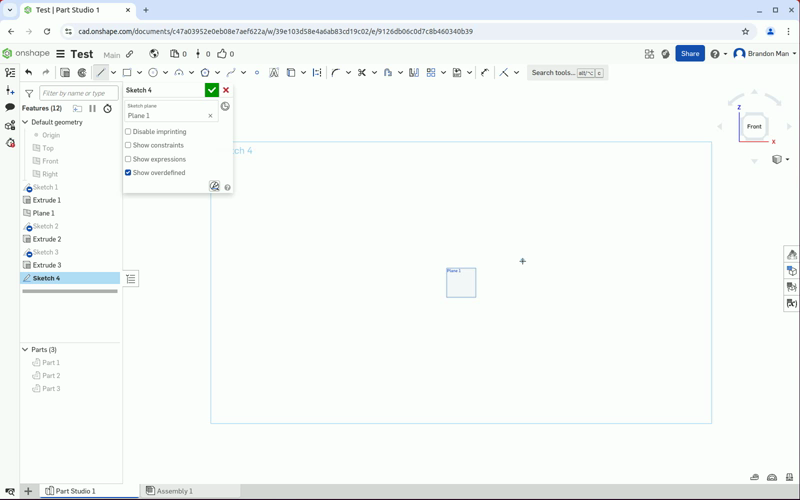
key_down(shift)
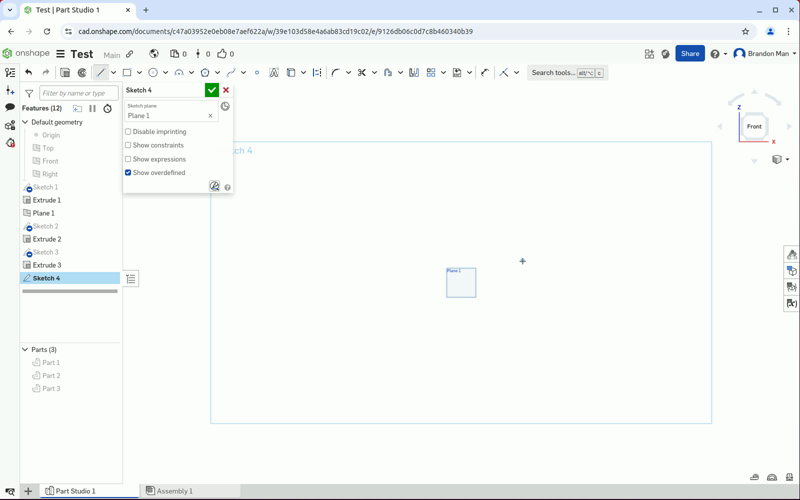
mouse_move(552, 260)
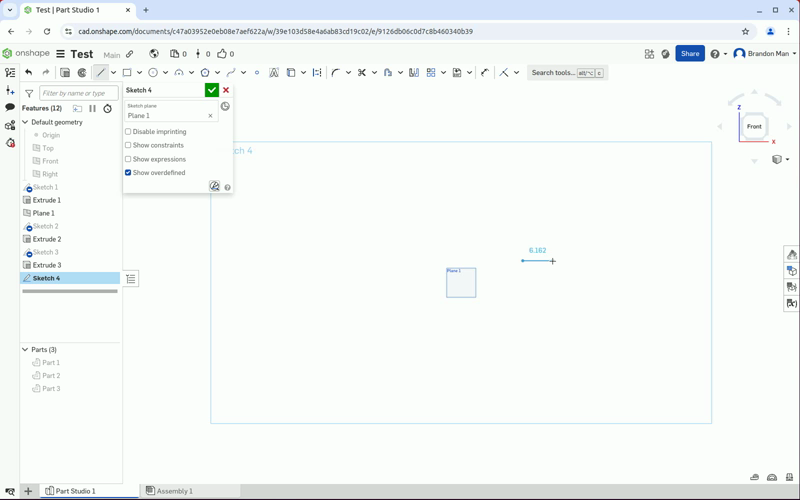
mouse_move(536, 272)
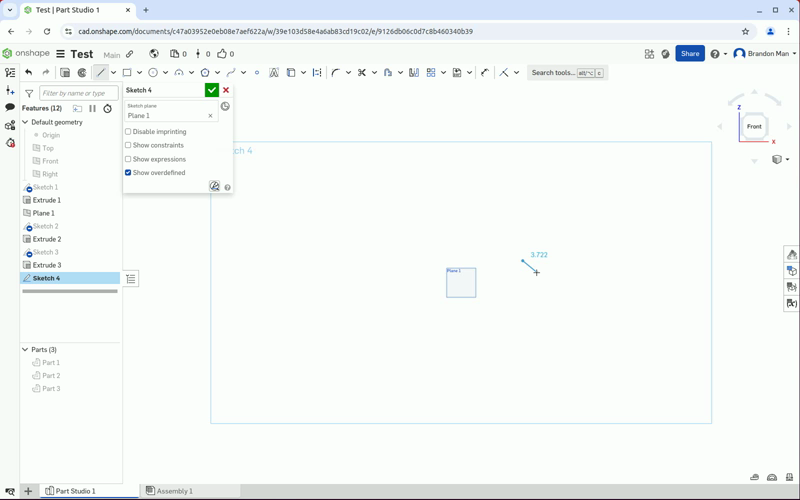
click(536, 272)
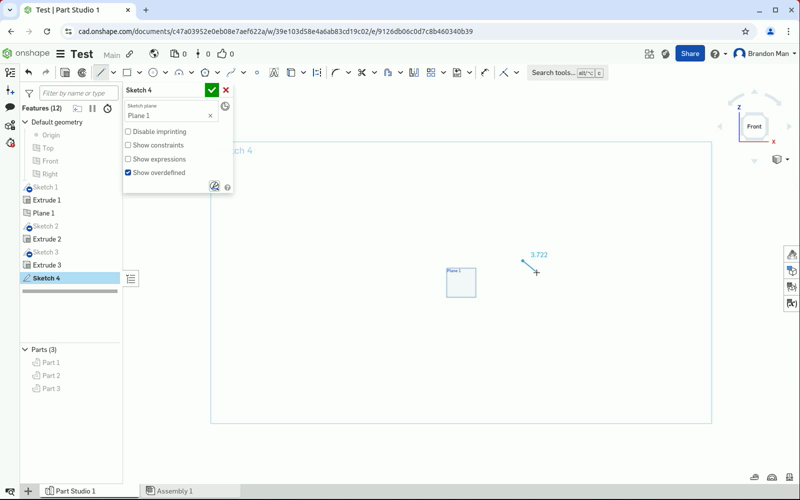
key_up(shift)
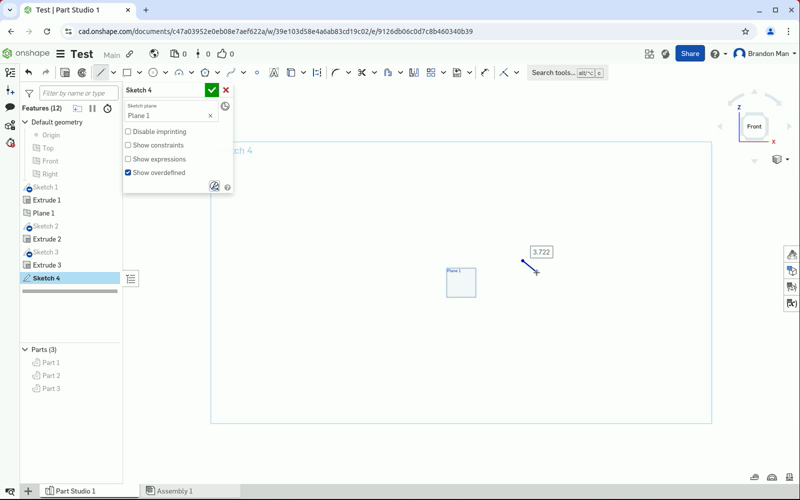
key_down(shift)
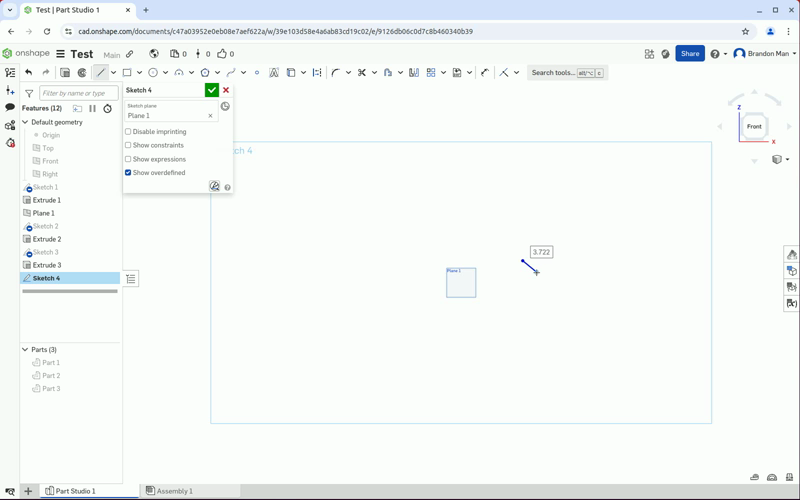
mouse_move(566, 272)
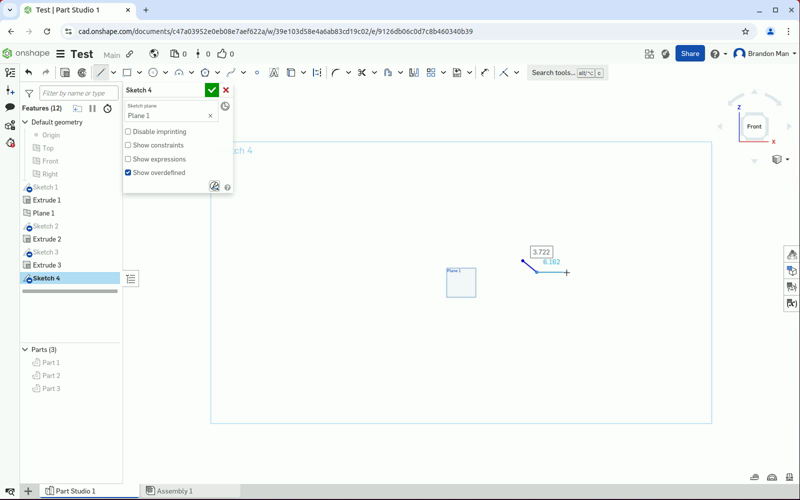
mouse_move(536, 260)
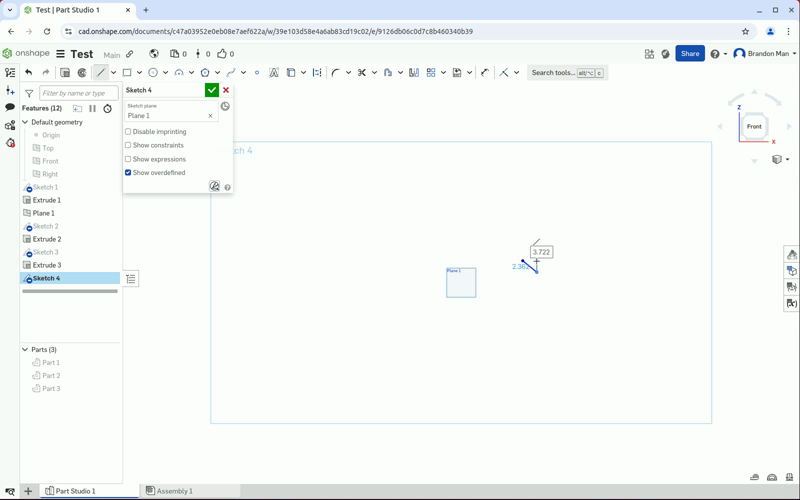
click(536, 260)
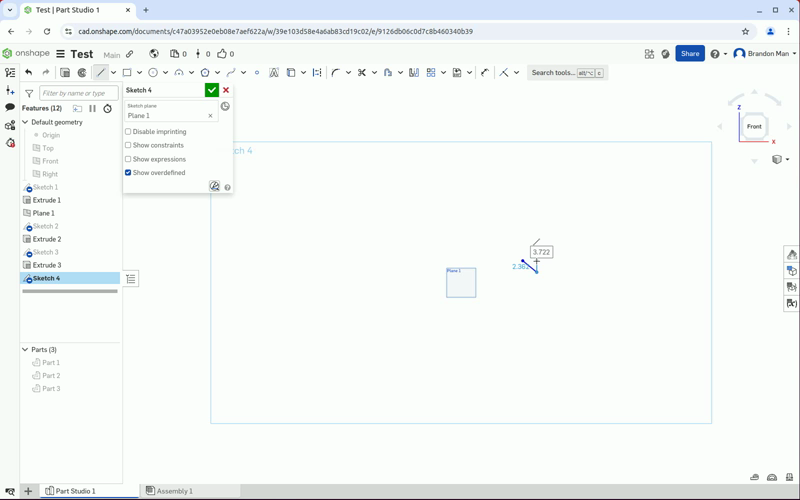
key_up(shift)
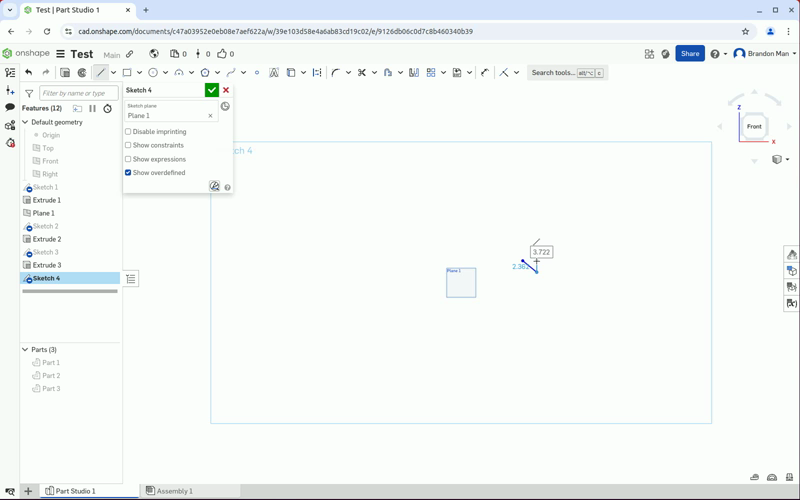
mouse_move(566, 260)
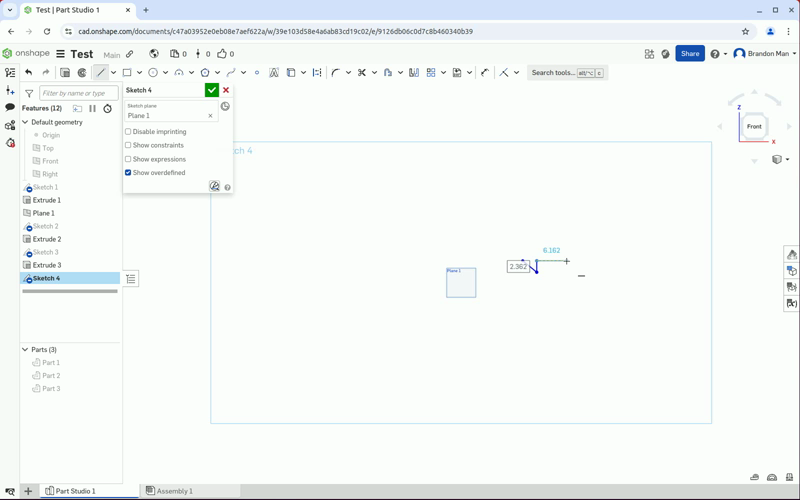
key_down(shift)
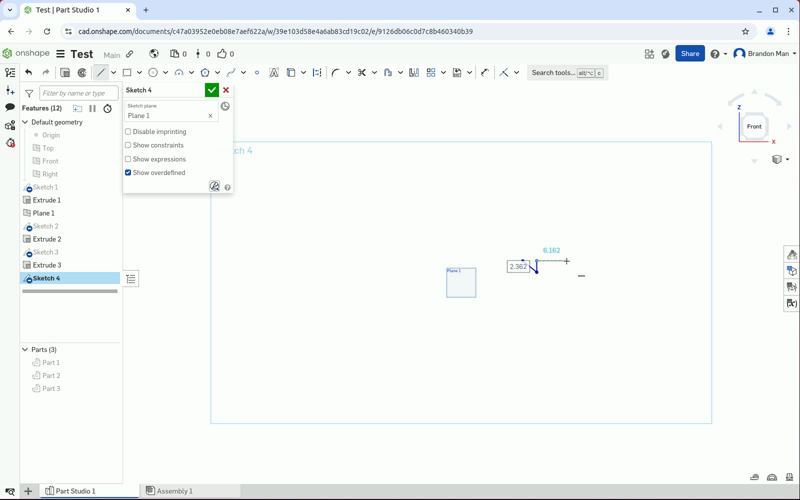
mouse_move(522, 260)
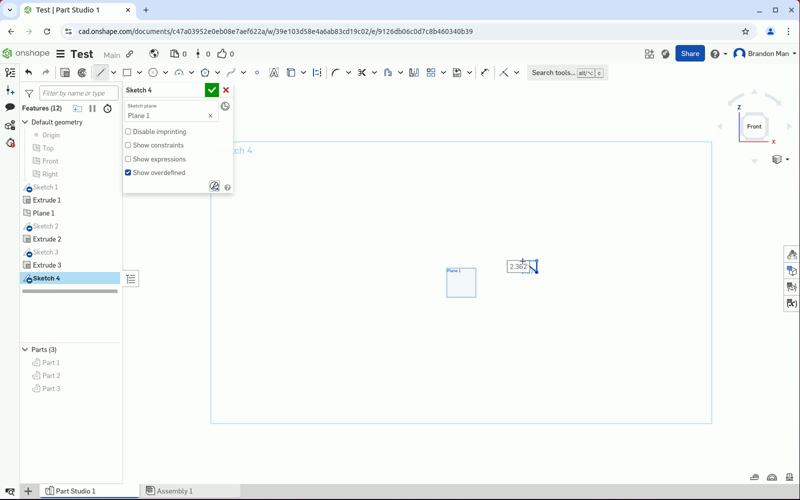
key_up(shift)
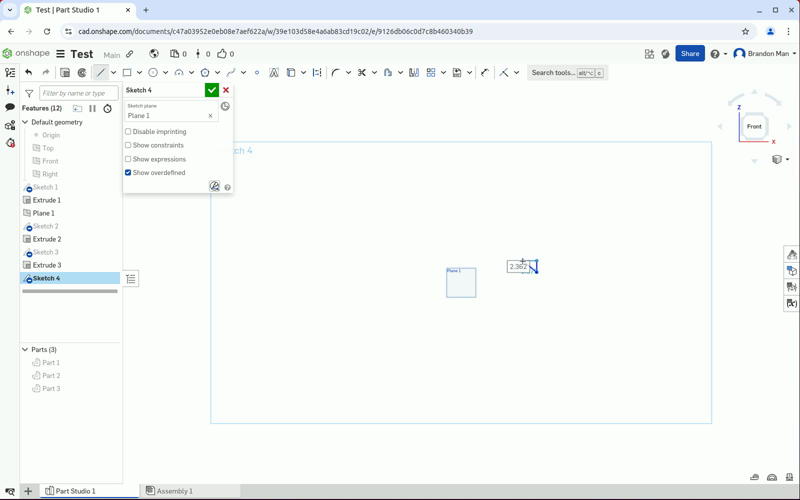
click(522, 260)
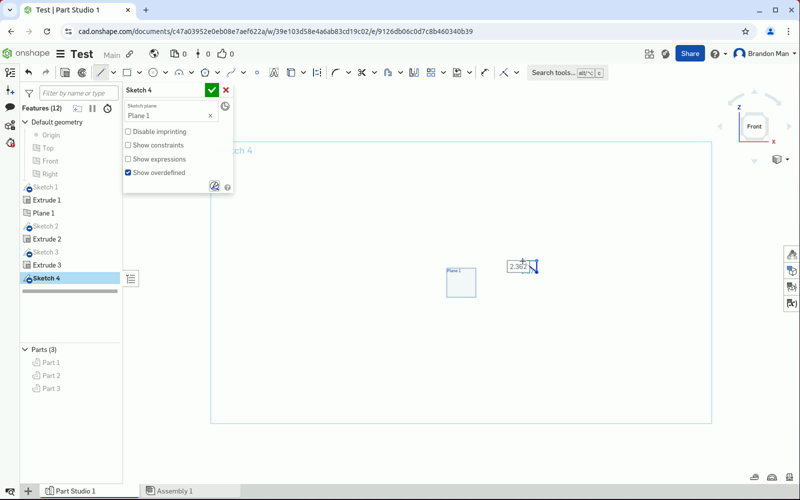
key(esc)
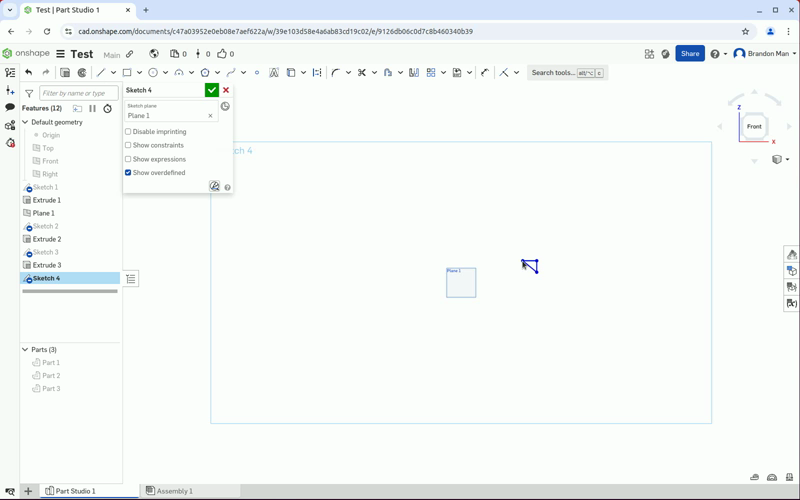
mouse_move(529, 262)
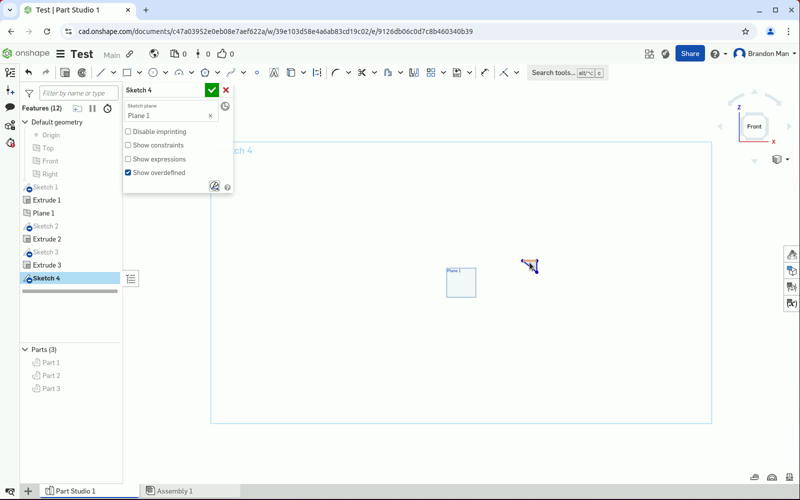
scroll(6)
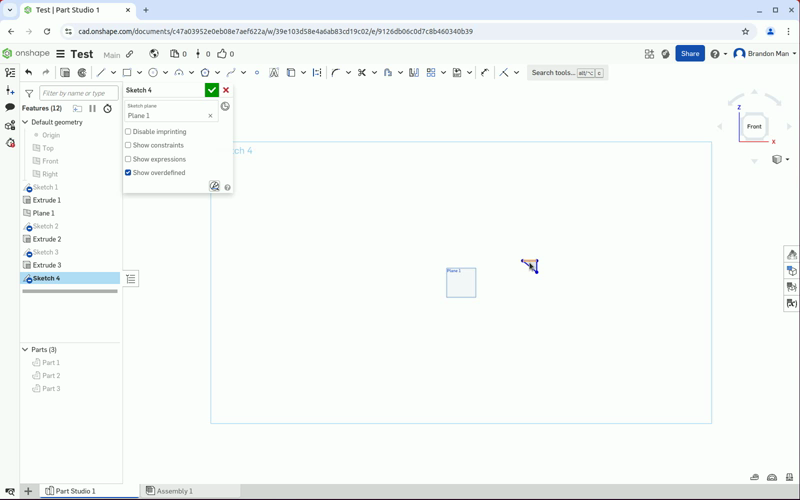
scroll(6)
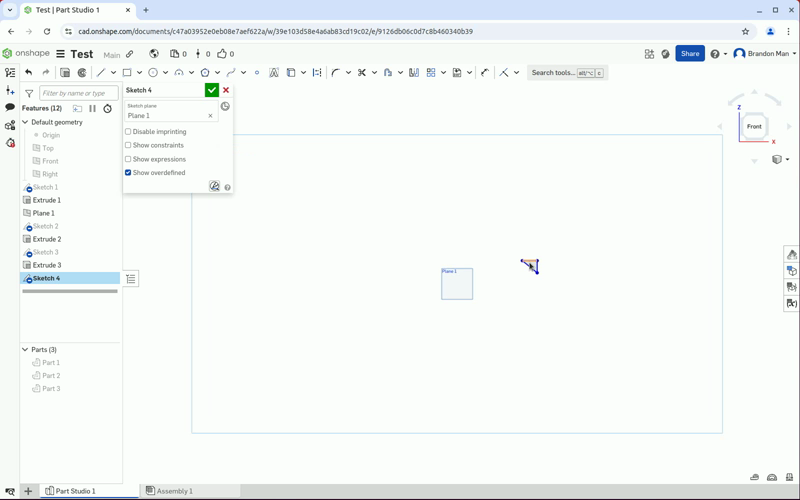
scroll(6)
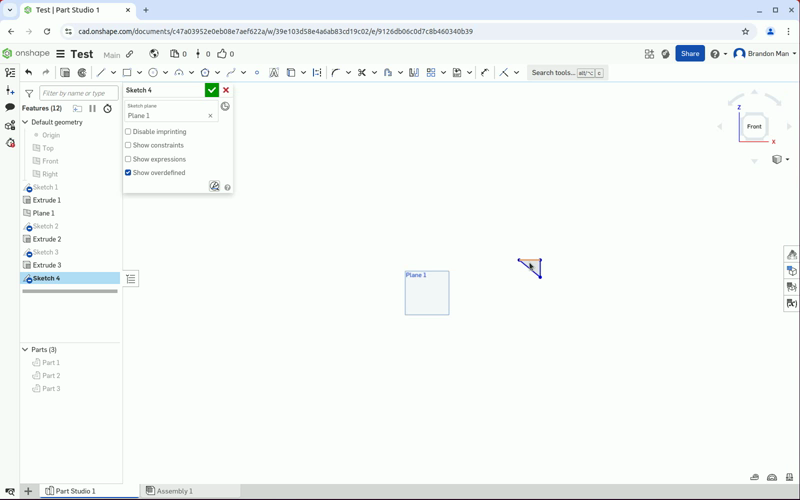
scroll(6)
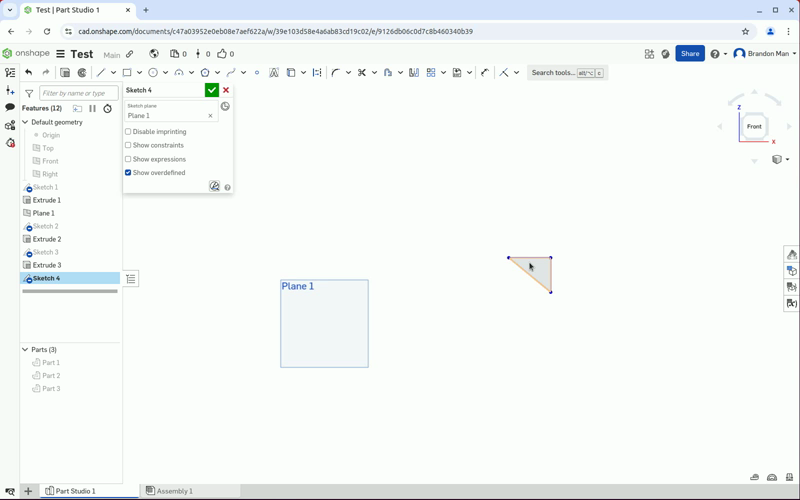
scroll(6)
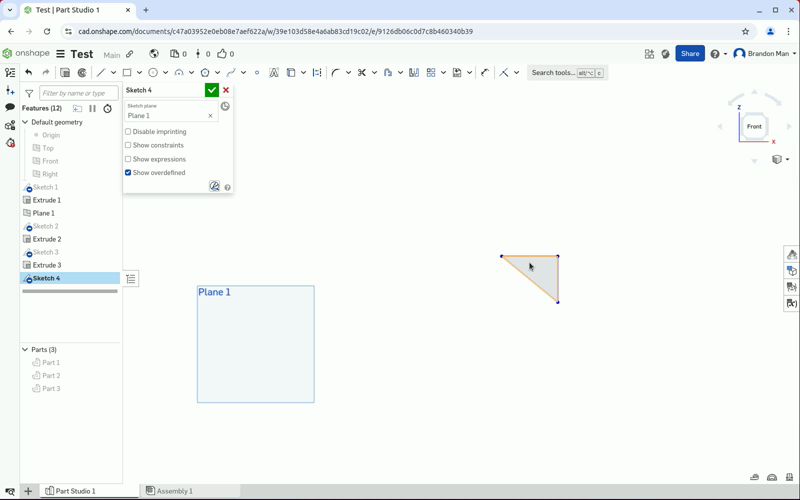
scroll(6)
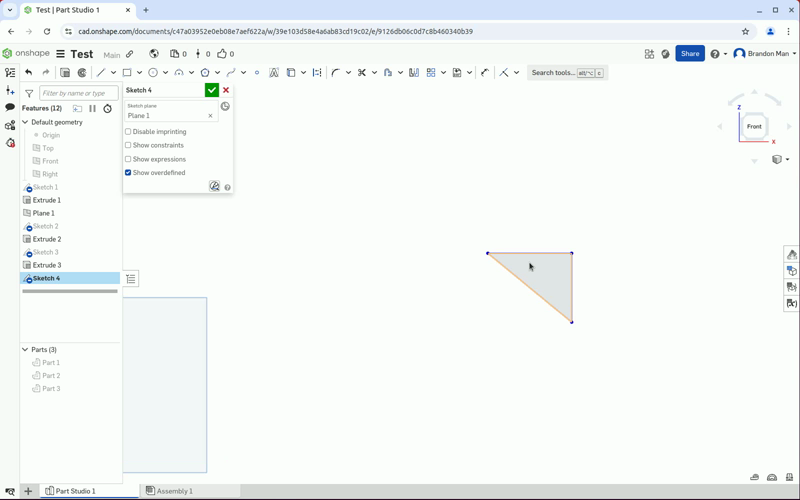
scroll(6)
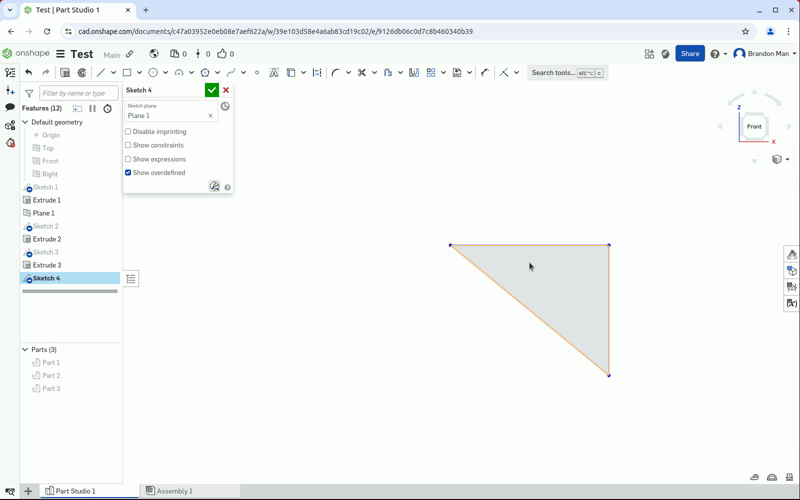
click(529, 262)
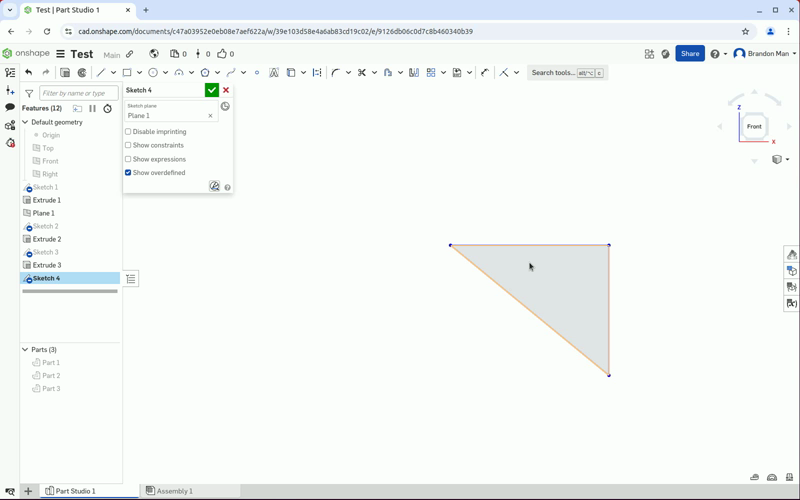
scroll(-6)
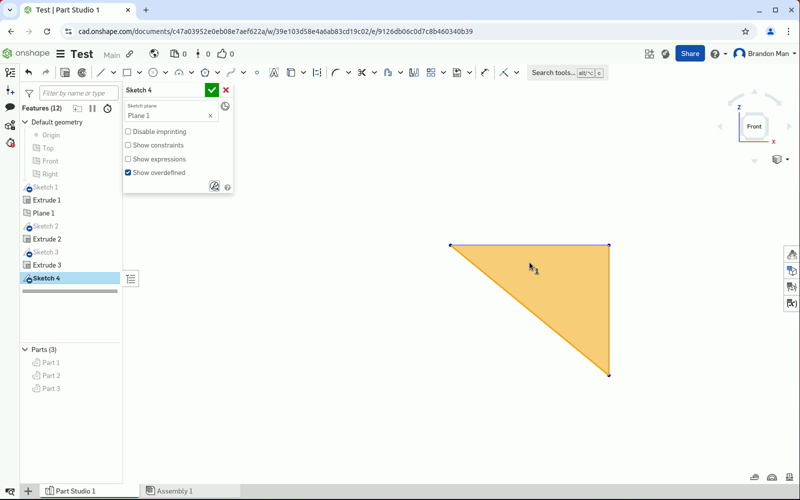
scroll(-6)
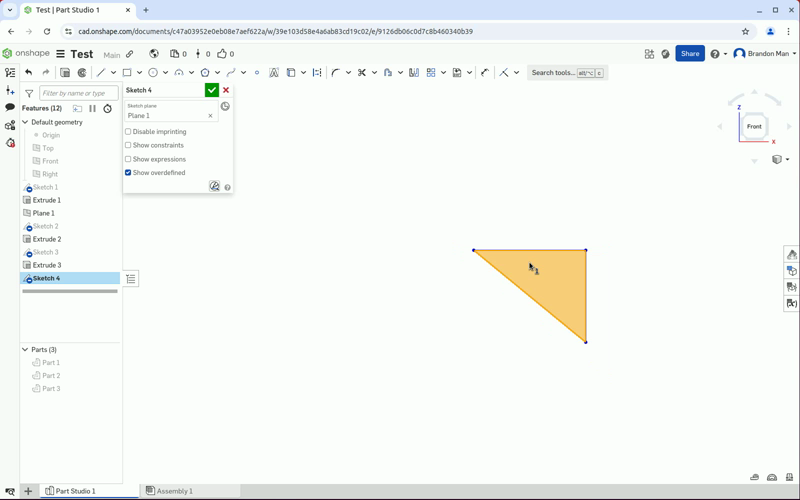
scroll(-6)
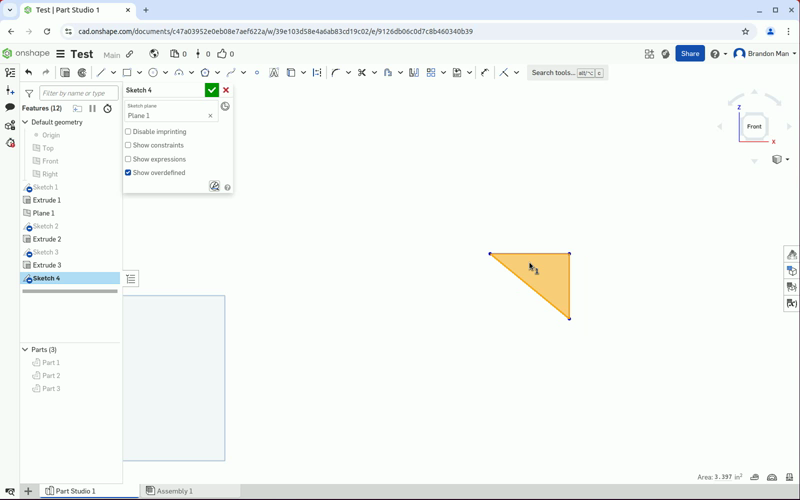
scroll(-6)
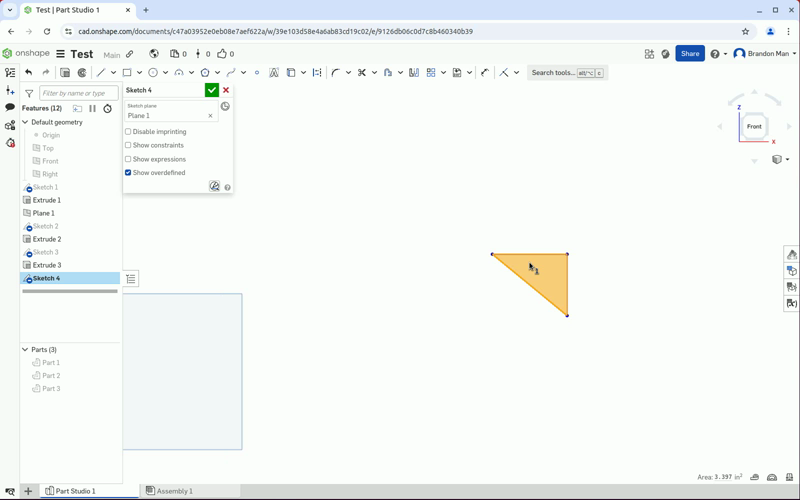
scroll(-6)
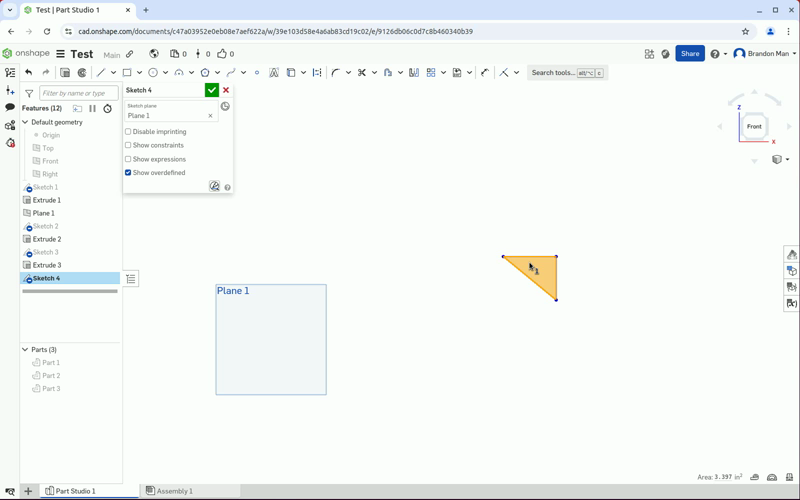
scroll(-6)
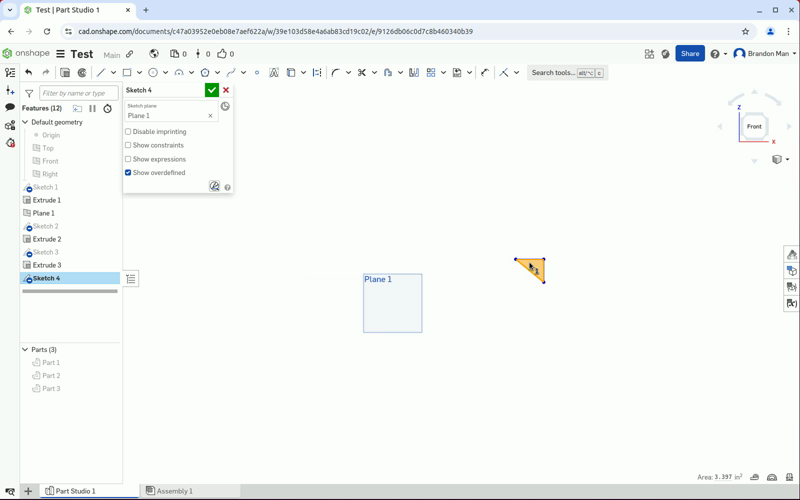
scroll(-6)
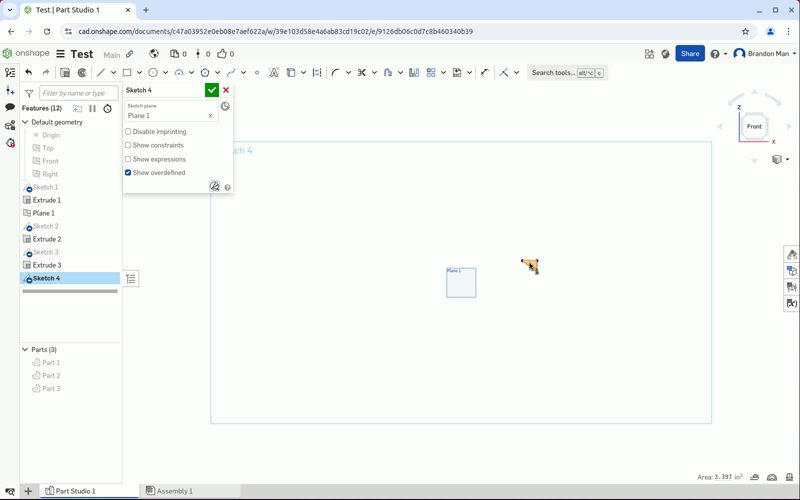
mouse_move(73, 352)
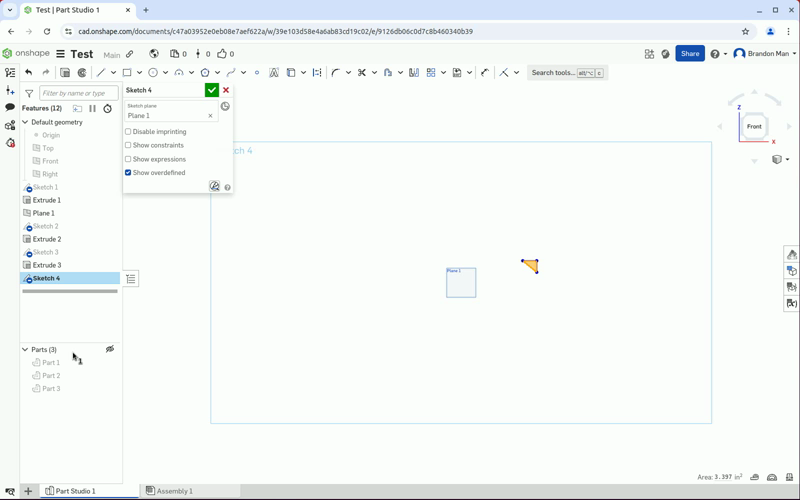
key(shift+y)
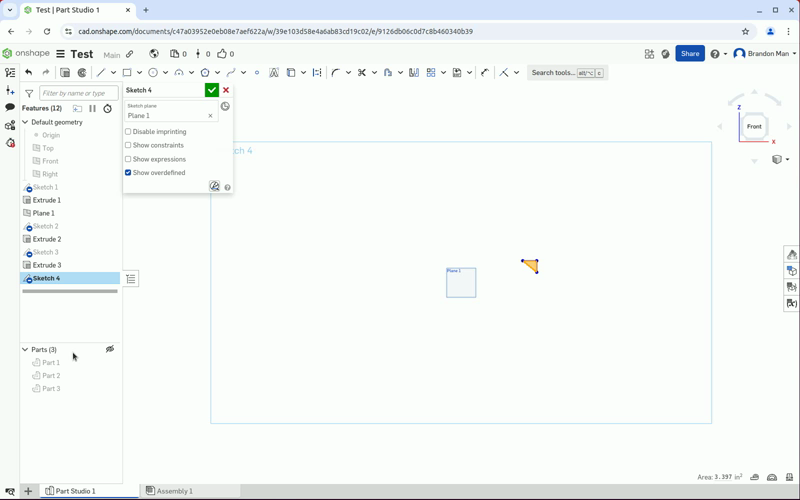
key(shift+e)
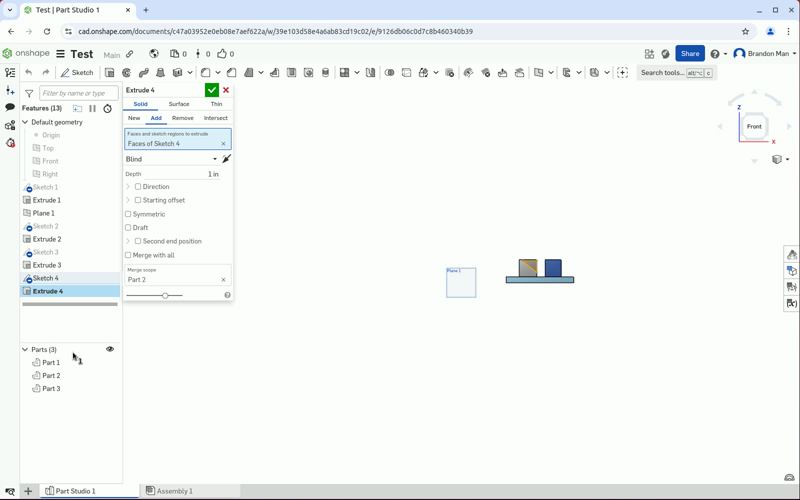
mouse_move(143, 106)
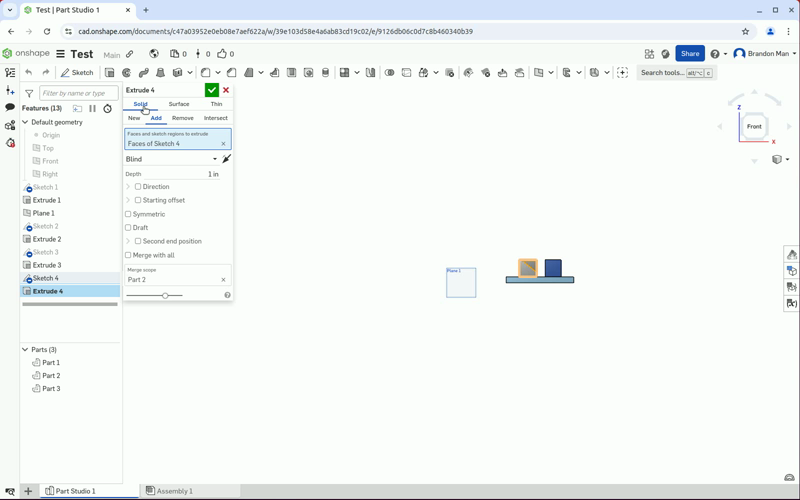
click(143, 106)
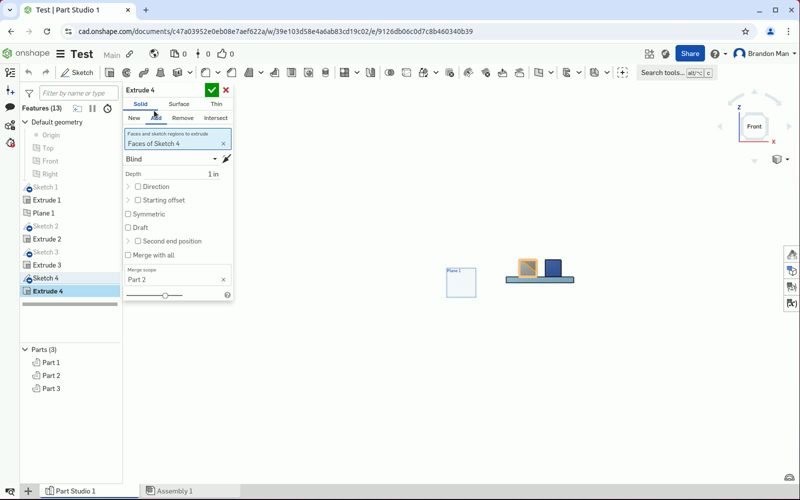
mouse_move(186, 120)
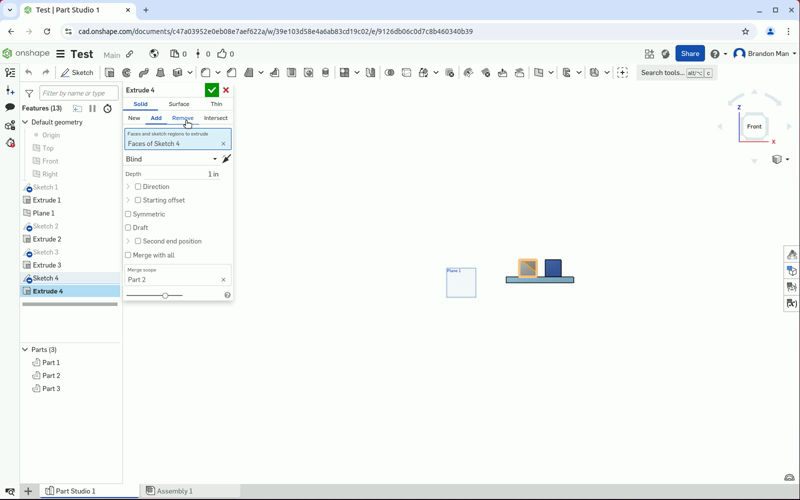
click(186, 120)
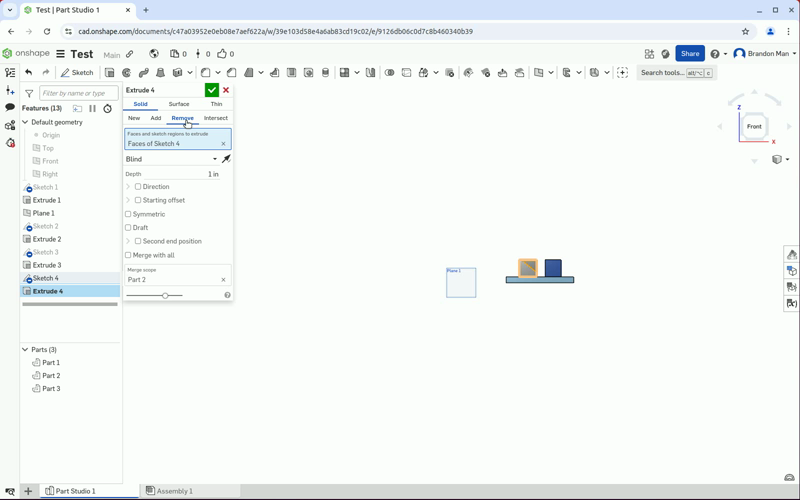
key(tab, 4)
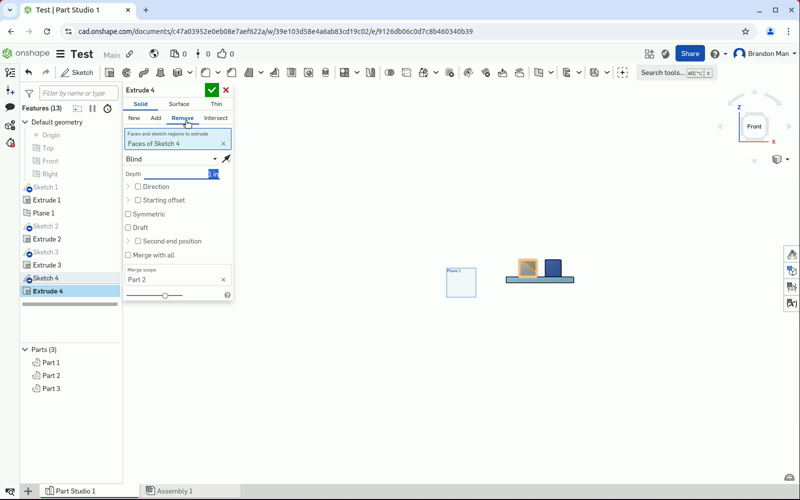
text(6.74)
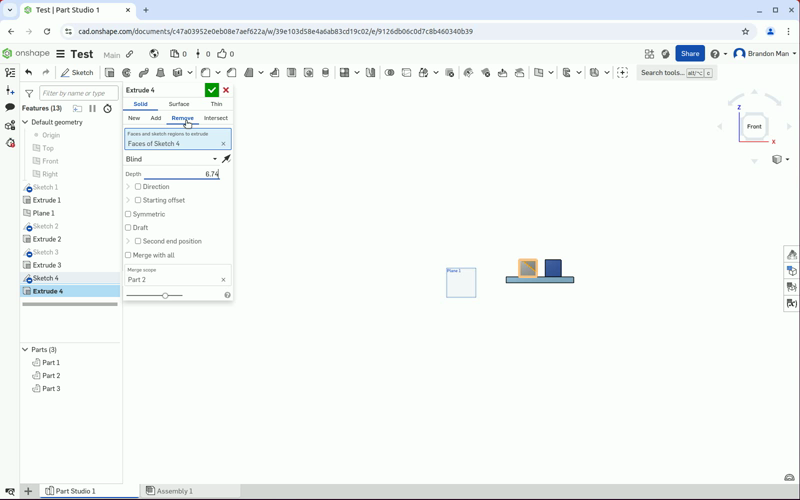
key(tab, 6)
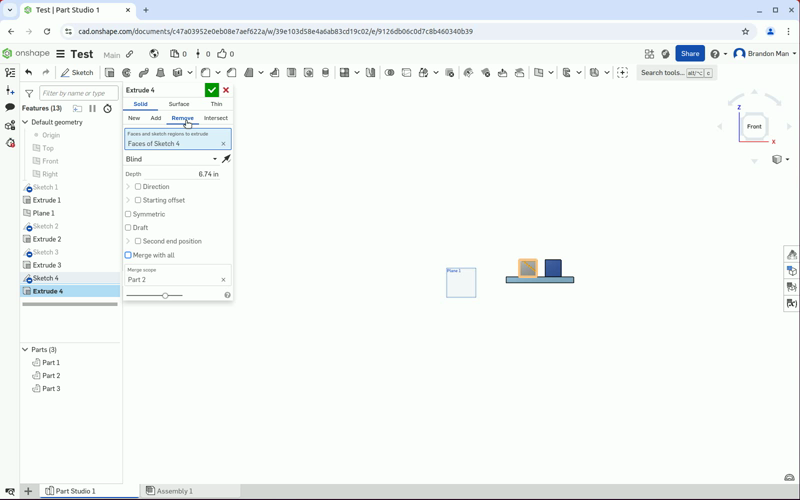
key(space)
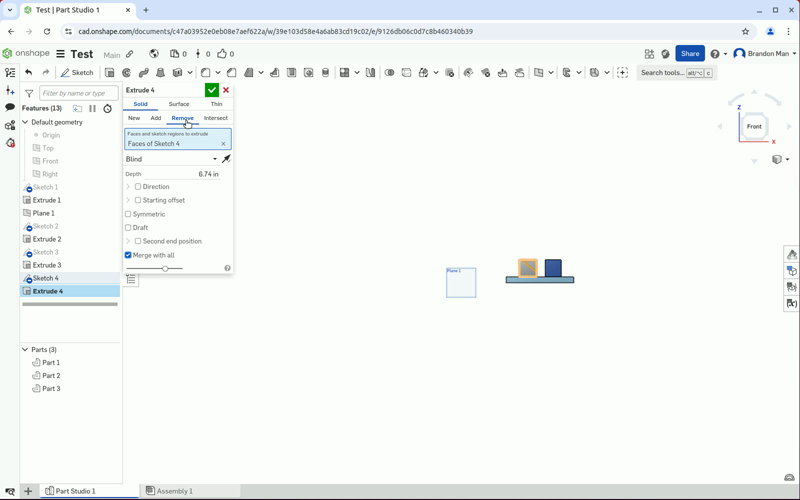
key(enter)
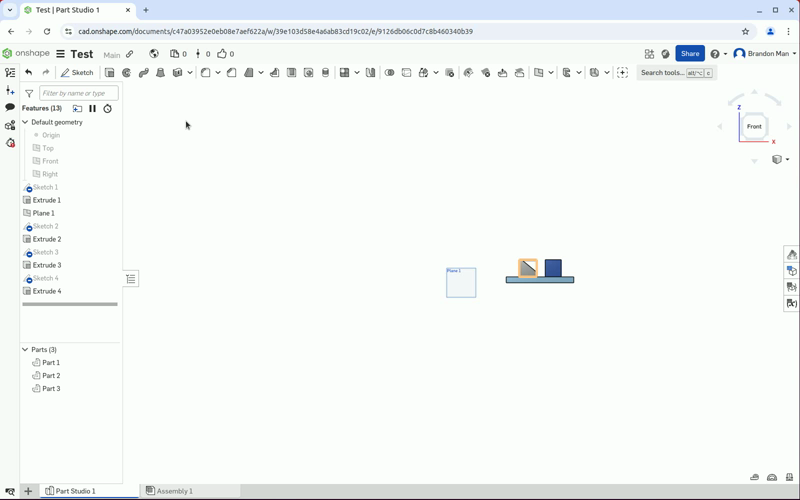
key(shift+h)
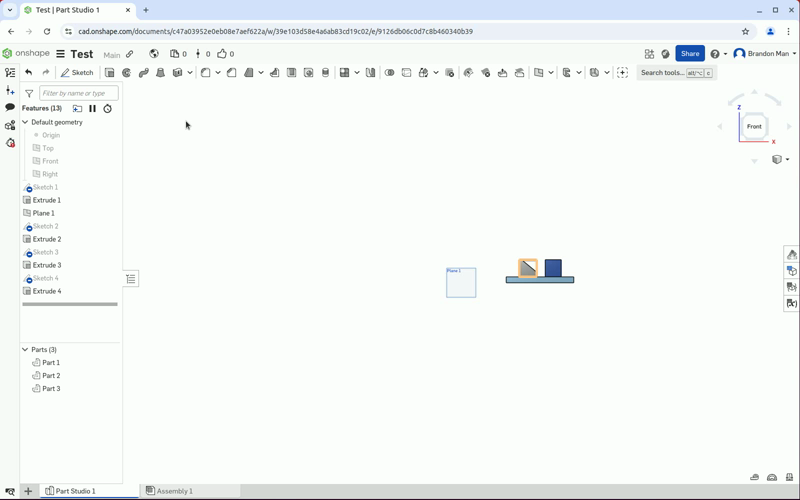
key(shift+h)
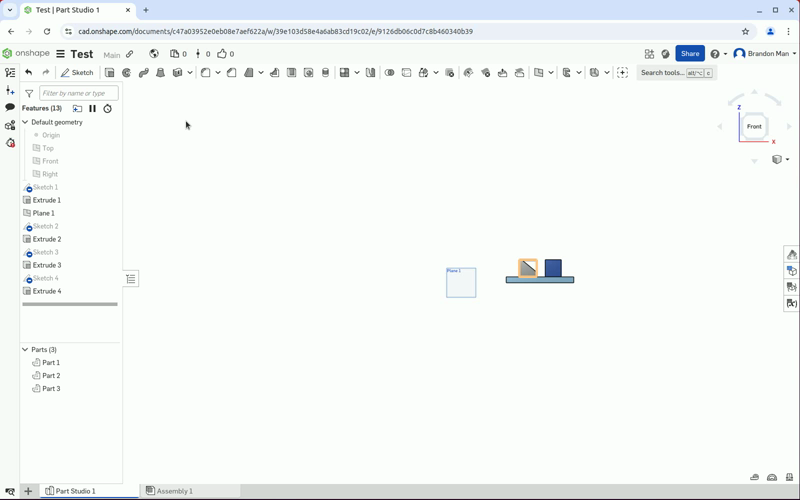
key(shift+7)
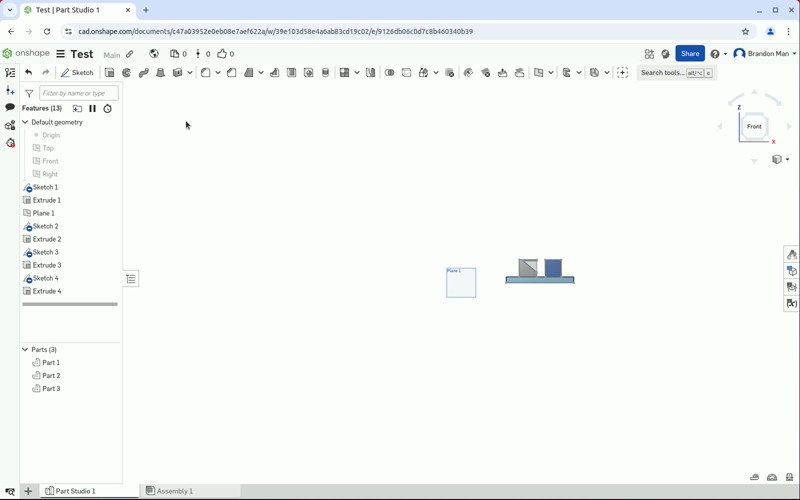
key(left, 2)
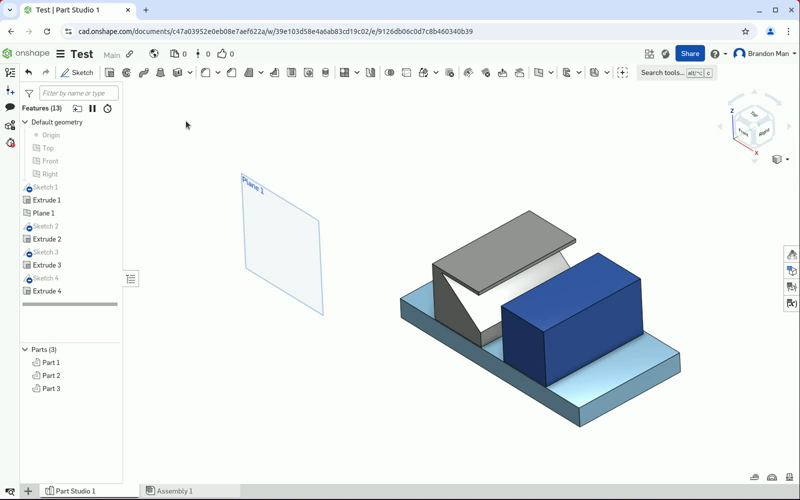
key(down, 2)
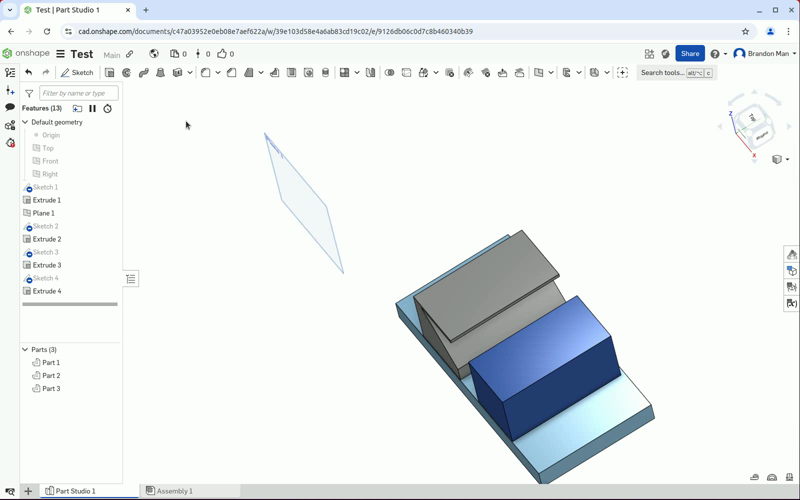
key(up, 2)
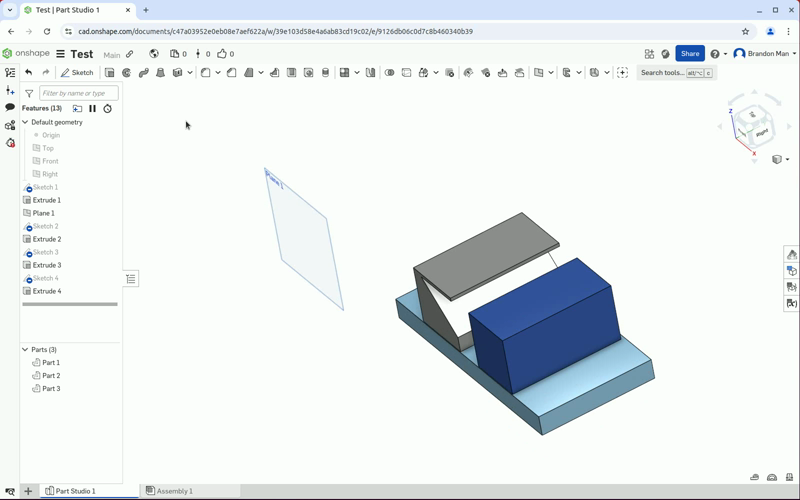
key(right, 2)
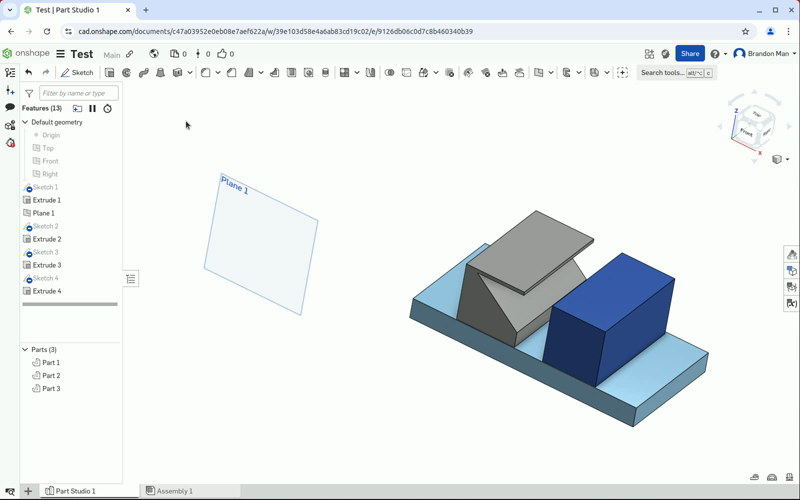
mouse_move(73, 189)
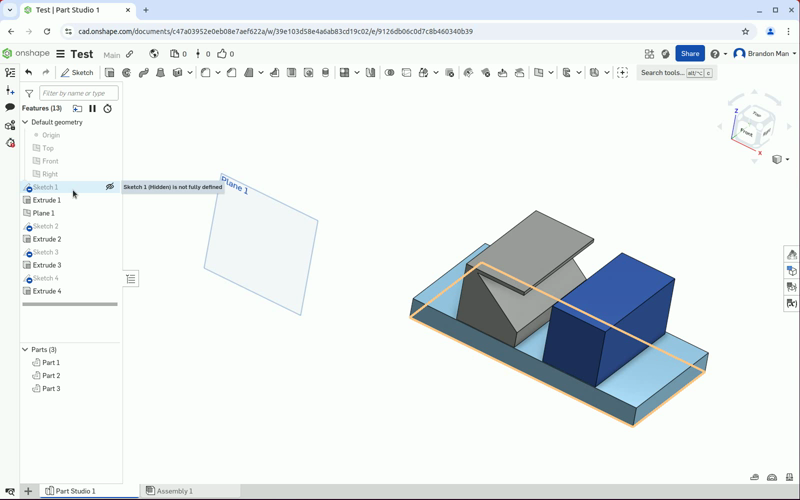
click(73, 189)